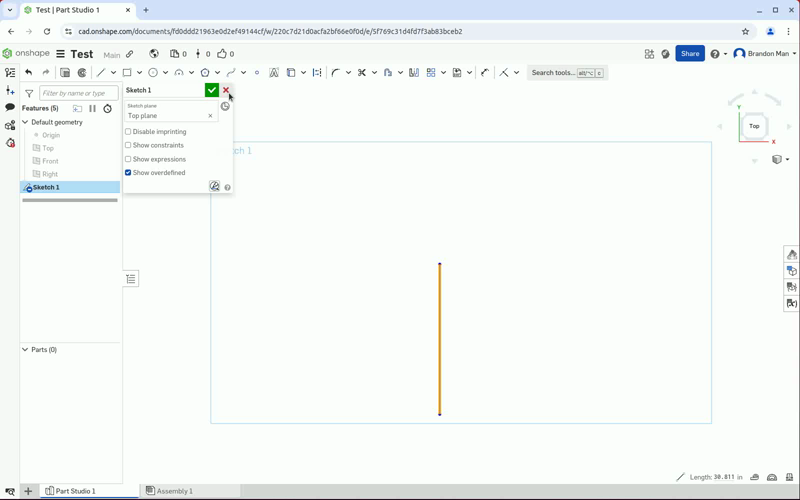
key(shift+h)
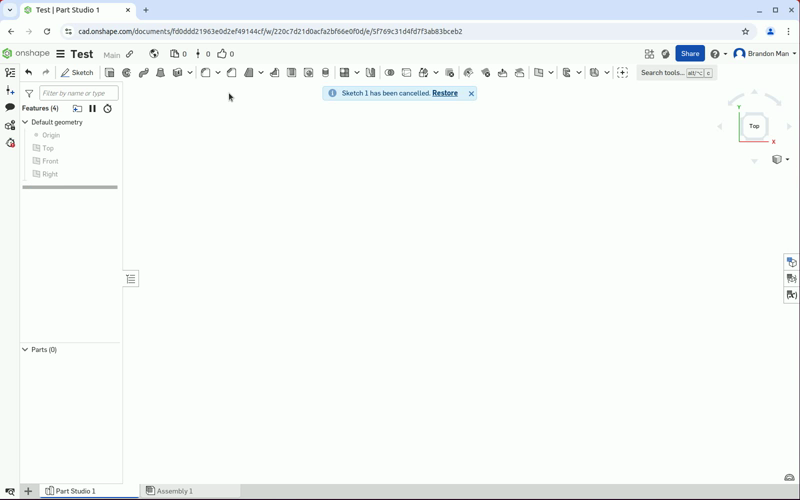
mouse_move(73, 352)
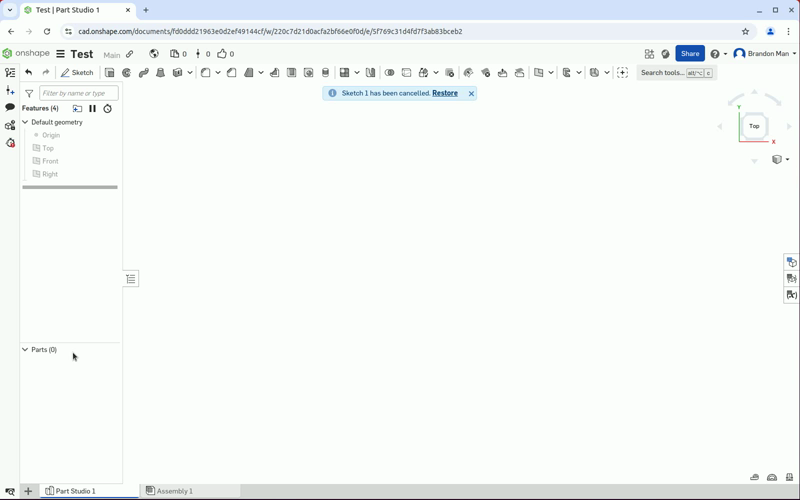
key(y)
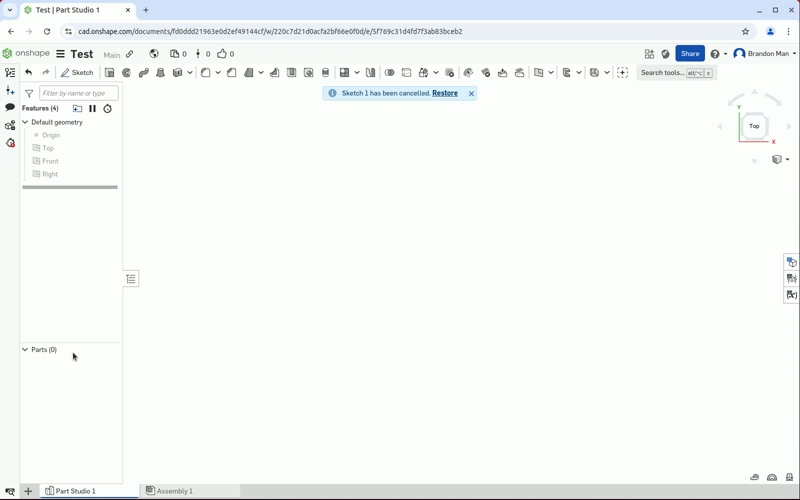
key(shift+p)
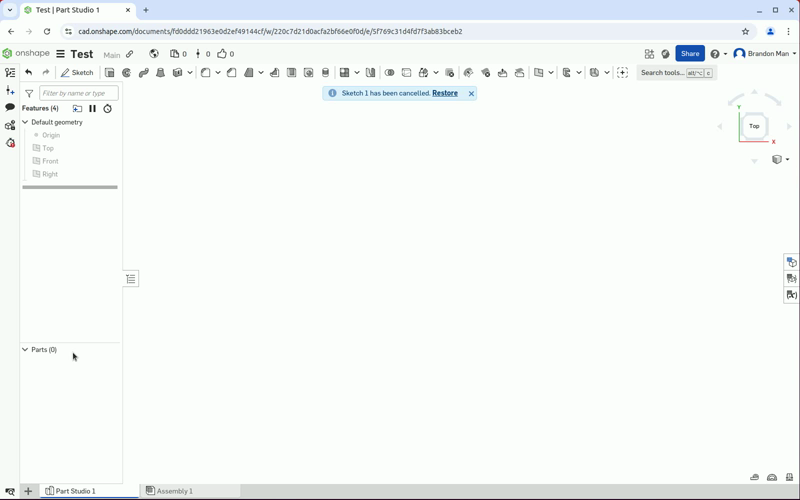
key(space)
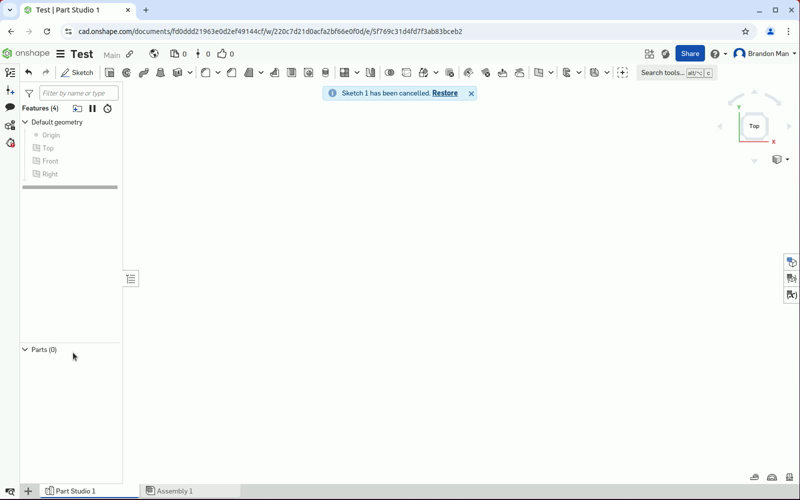
key_down(shift)
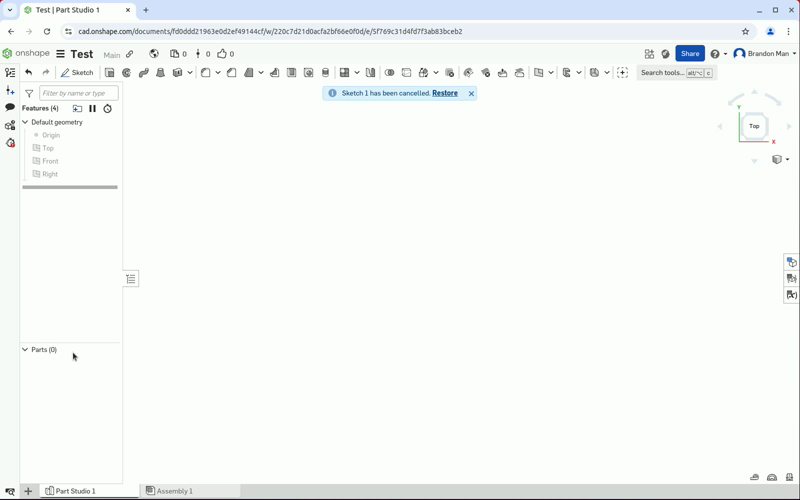
key(up)
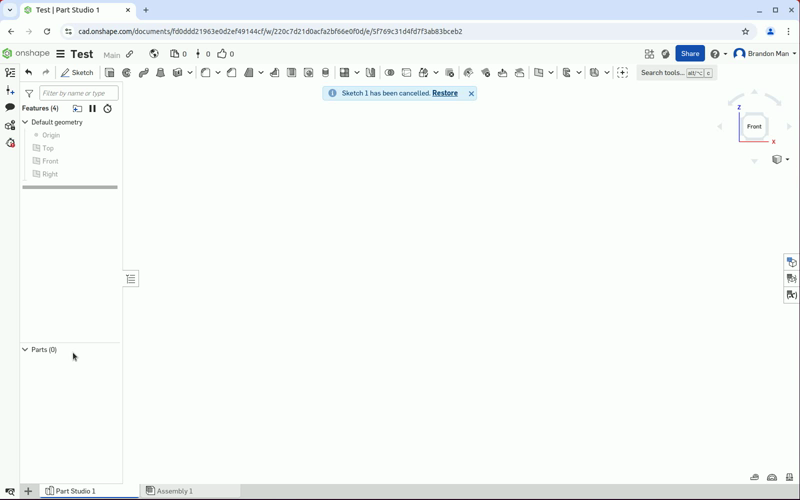
key_up(shift)
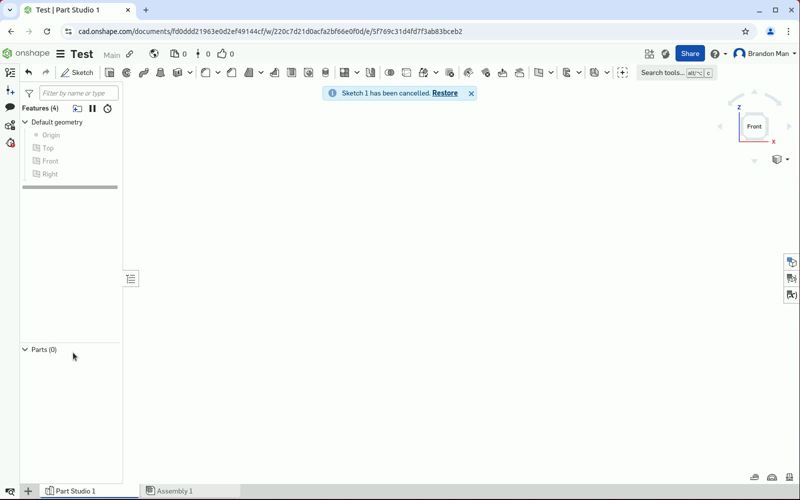
mouse_move(73, 352)
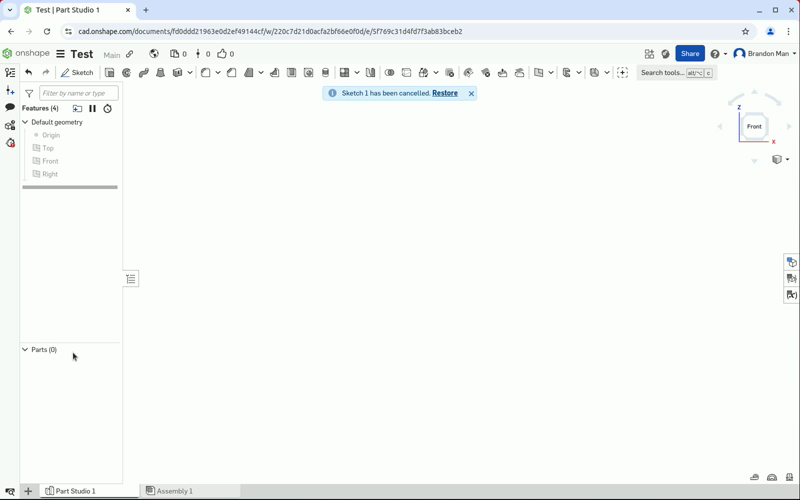
key(shift+y)
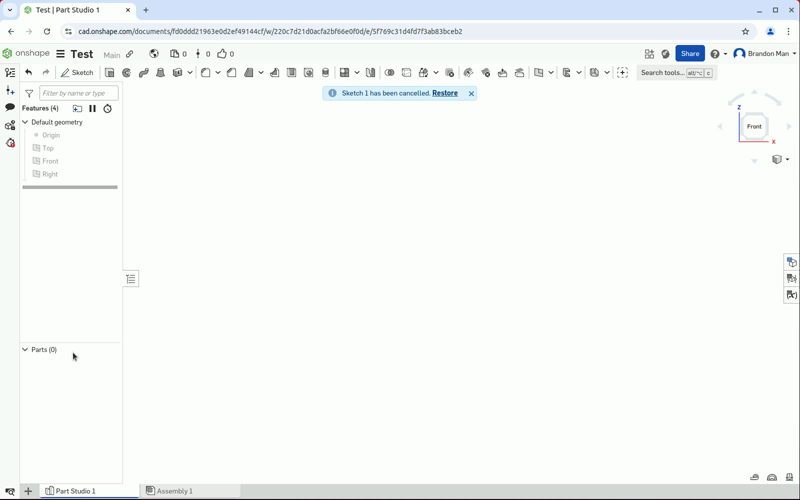
key(shift+s)
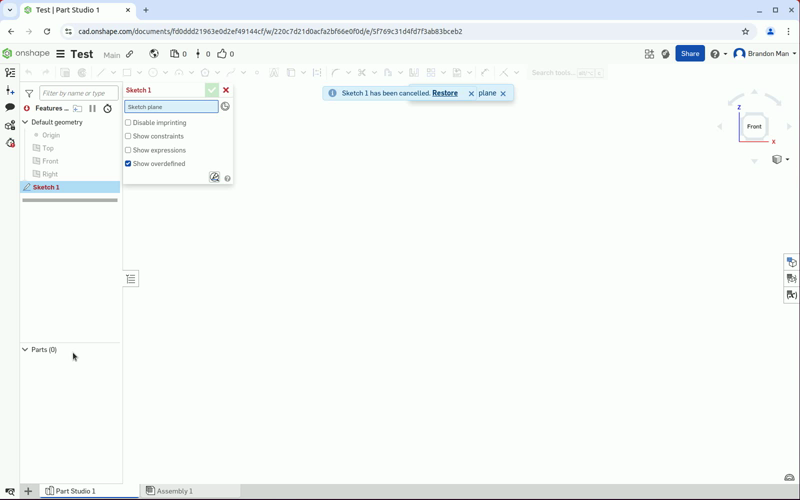
mouse_move(73, 163)
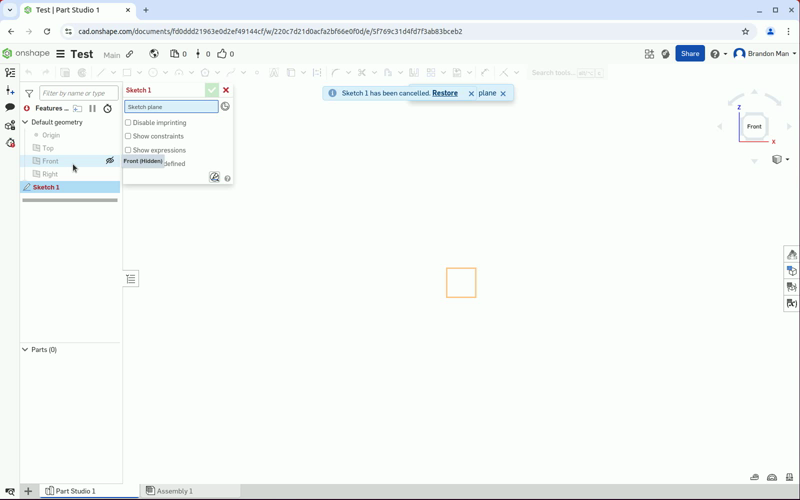
click(73, 163)
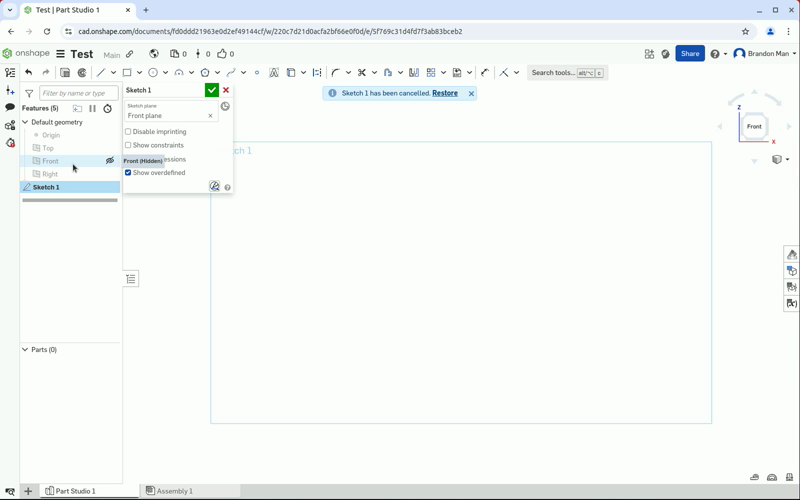
mouse_move(73, 352)
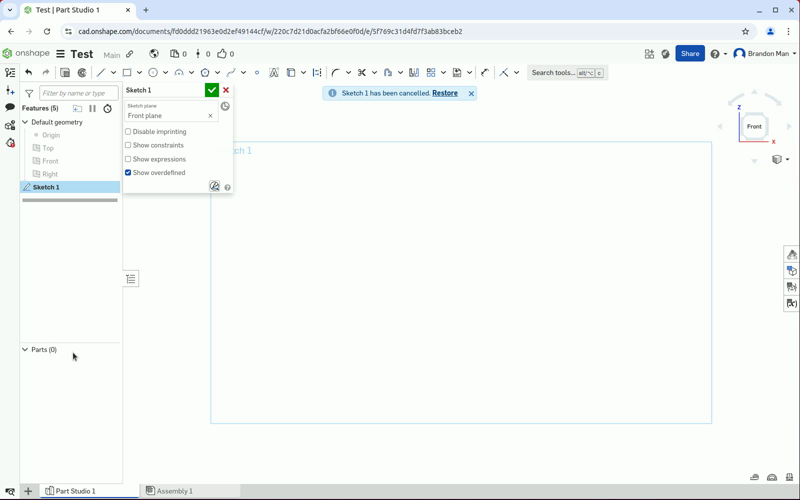
key(y)
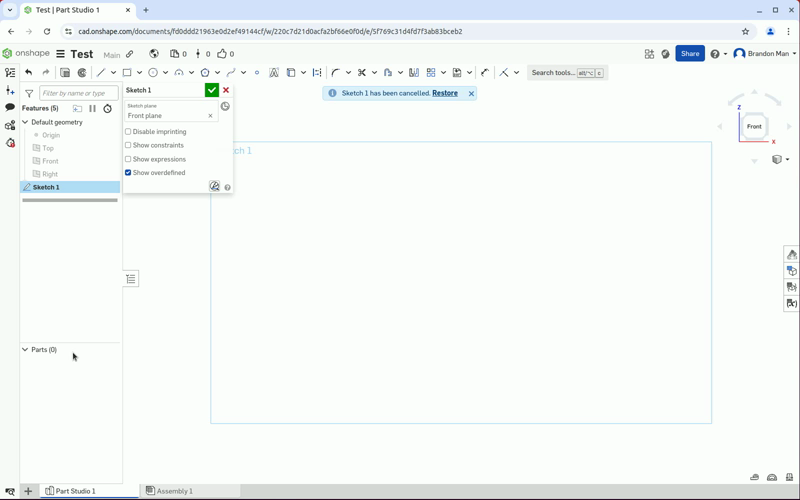
key(c)
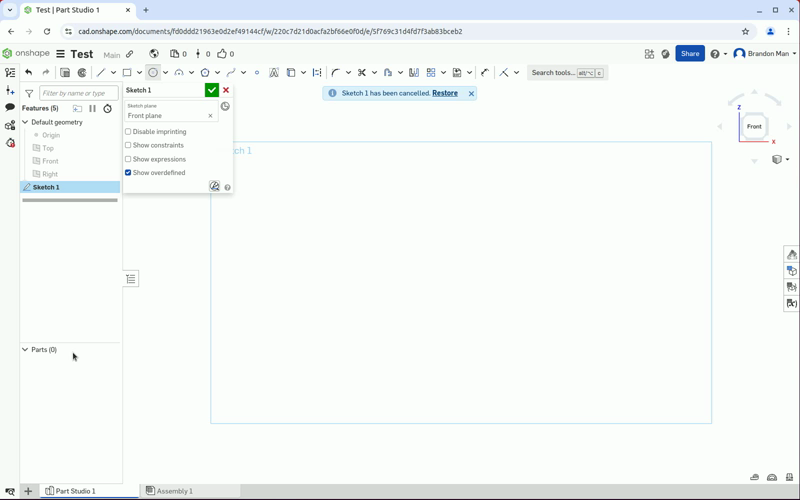
key_down(shift)
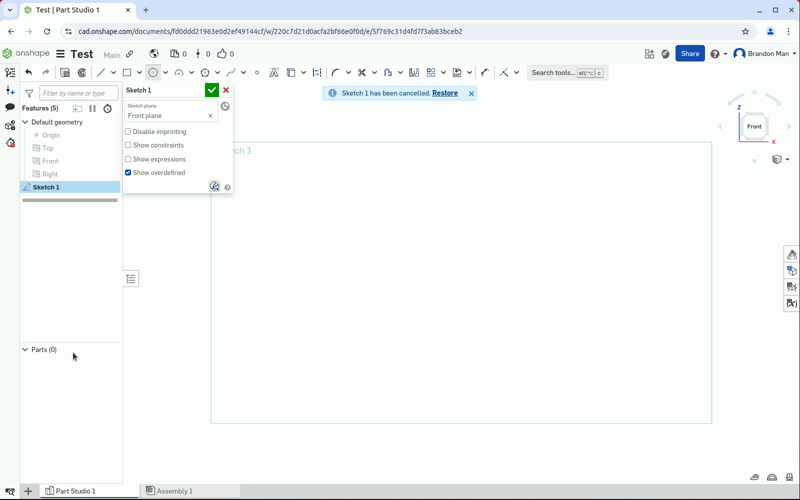
mouse_move(371, 276)
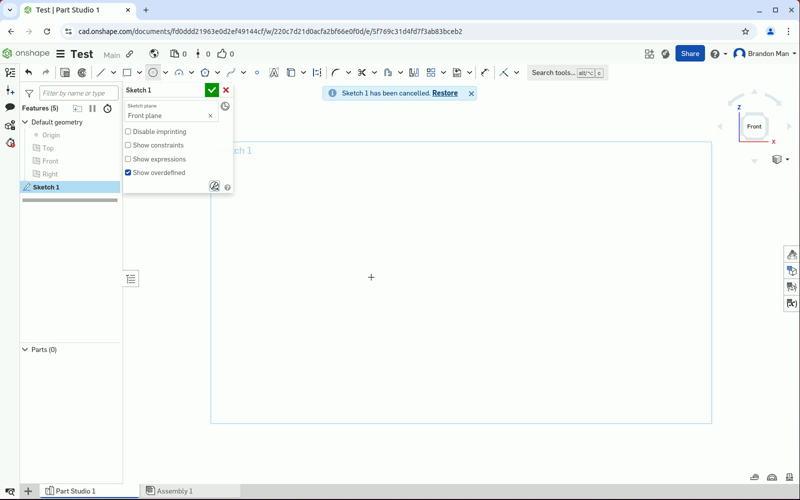
click(371, 276)
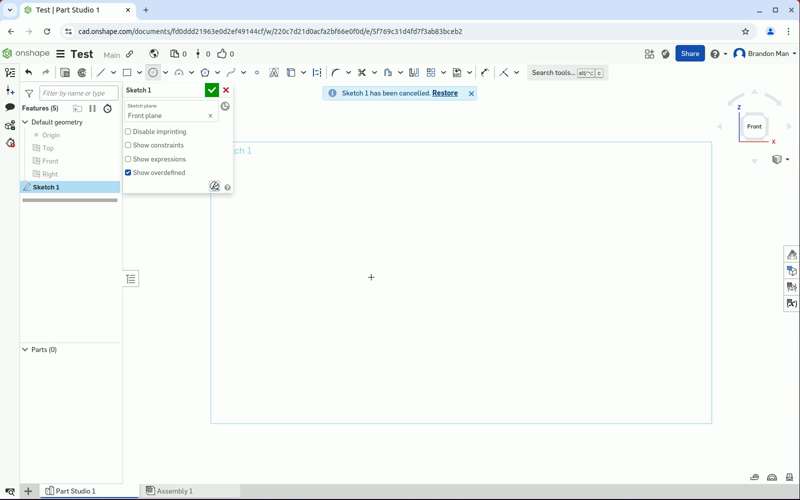
key_up(shift)
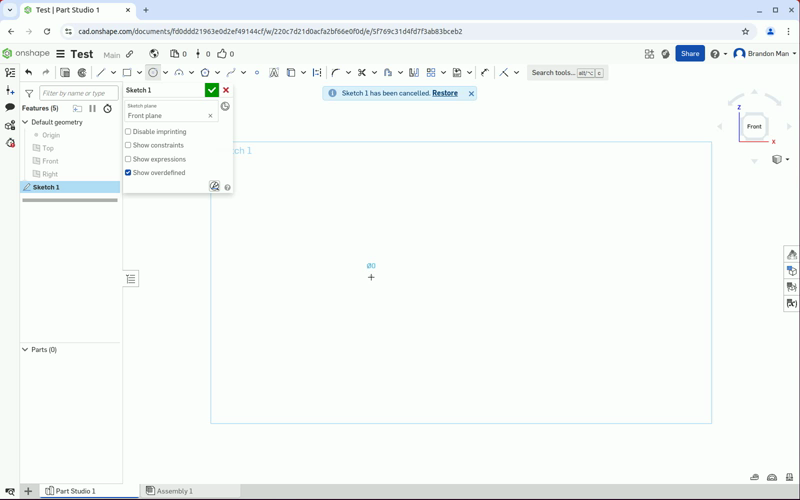
mouse_move(393, 276)
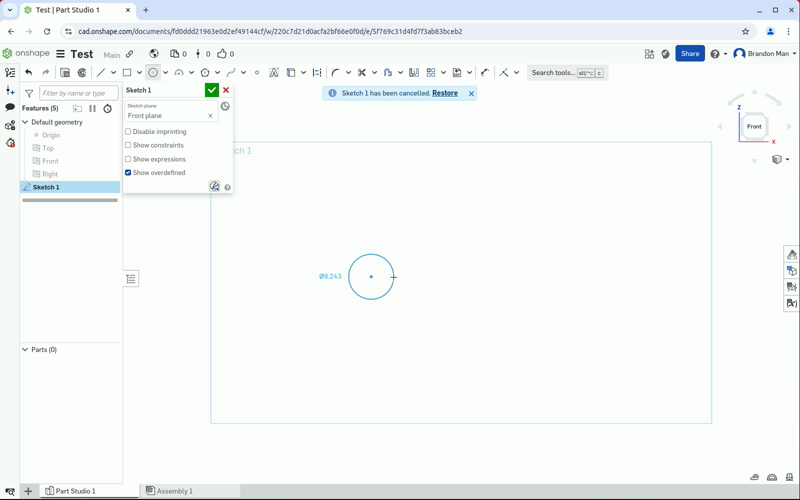
click(393, 276)
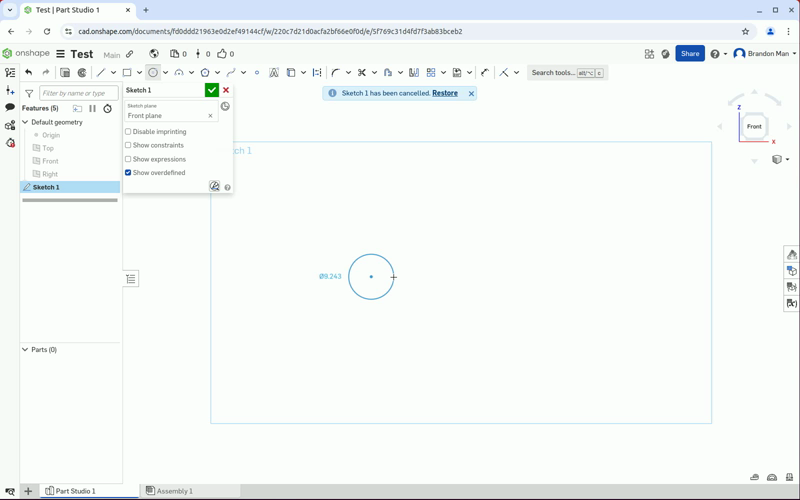
key(esc)
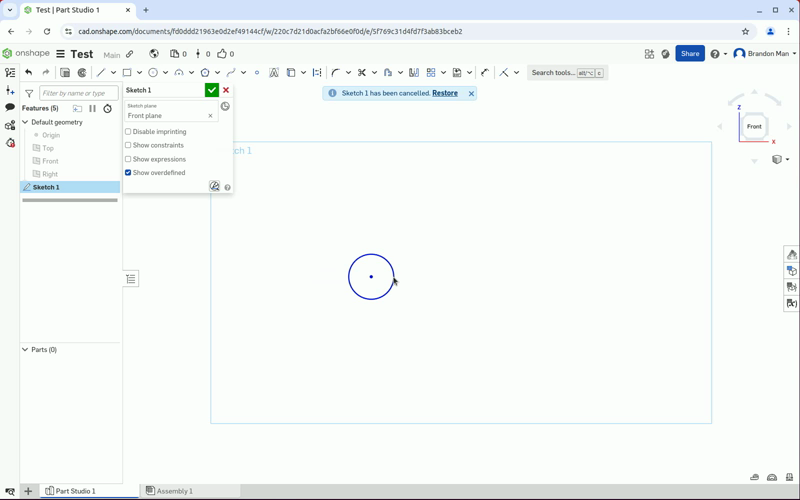
mouse_move(380, 274)
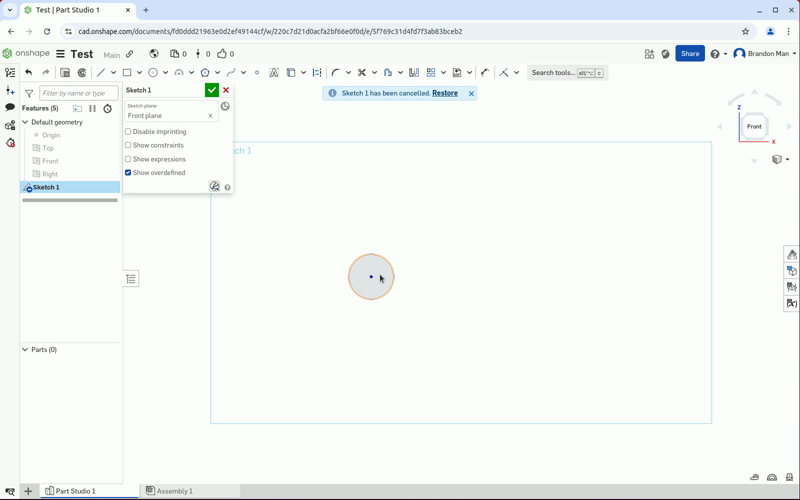
scroll(6)
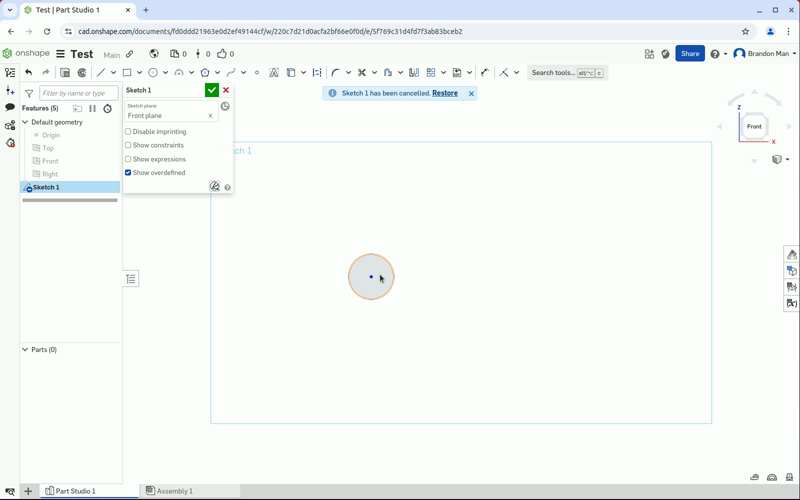
scroll(6)
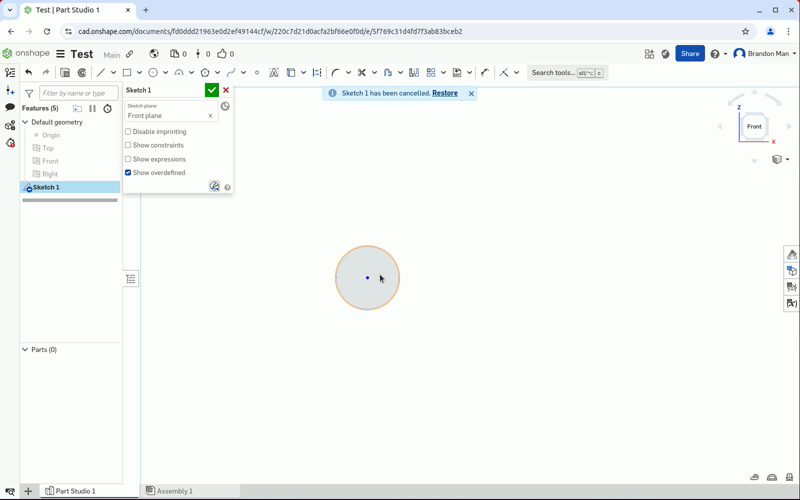
scroll(6)
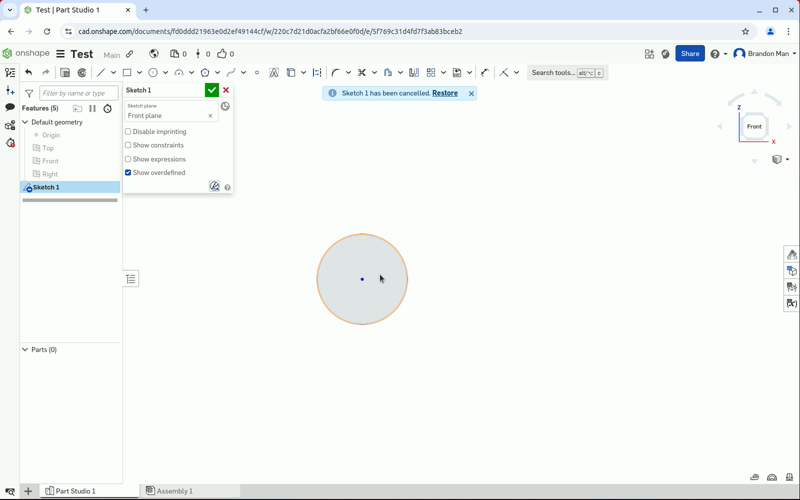
scroll(6)
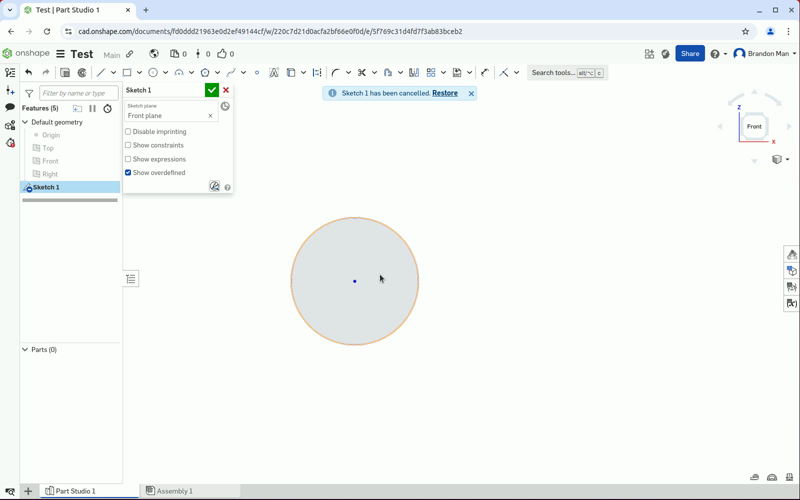
scroll(6)
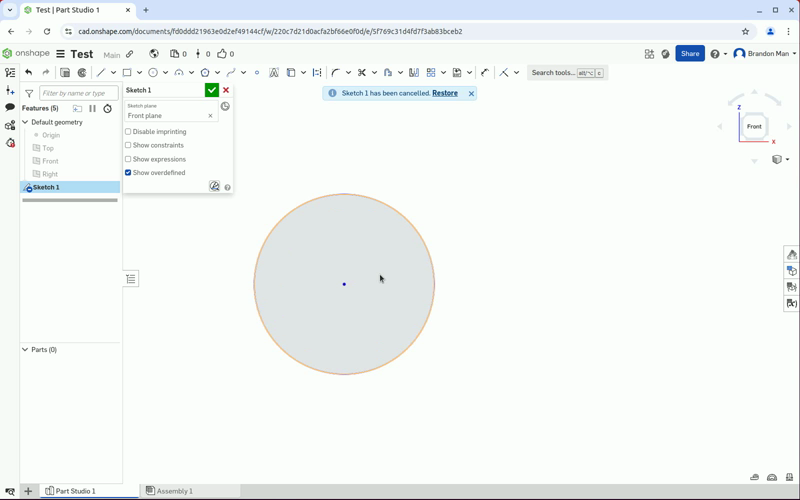
scroll(6)
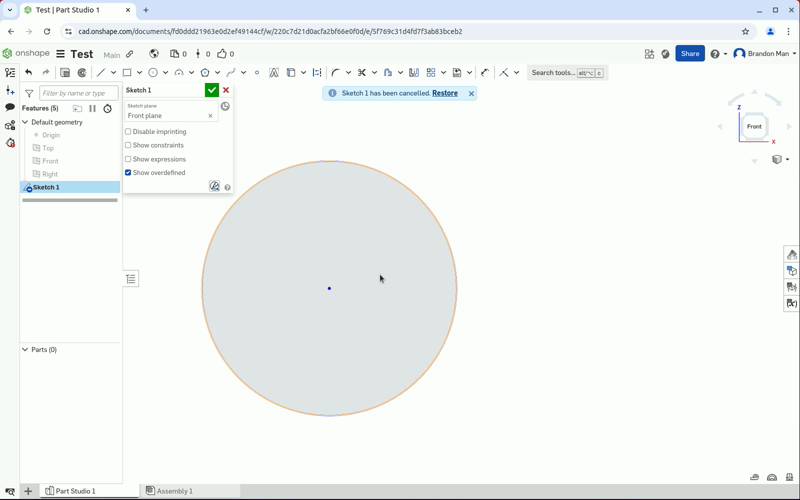
scroll(6)
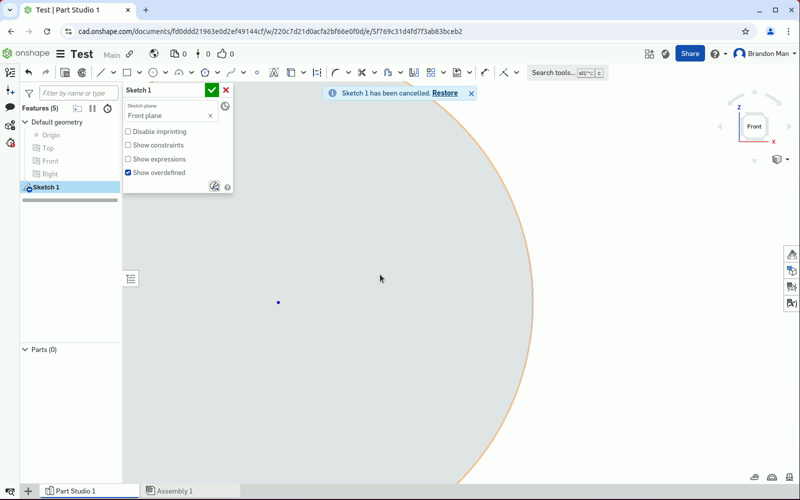
click(380, 274)
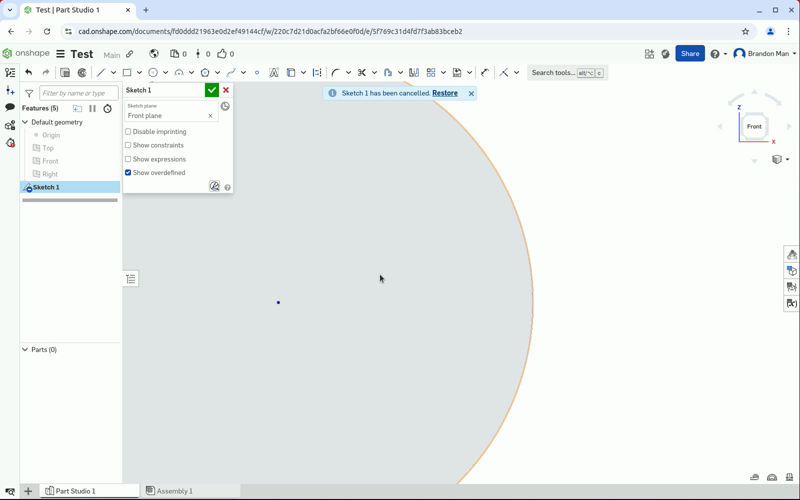
scroll(-6)
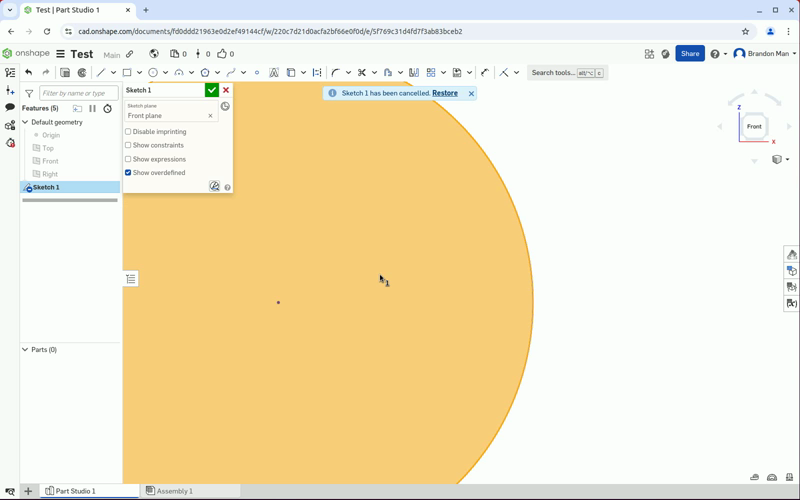
scroll(-6)
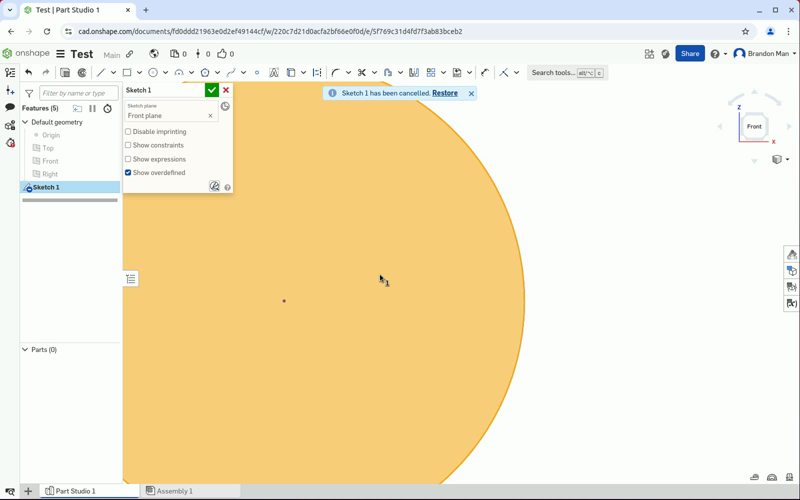
scroll(-6)
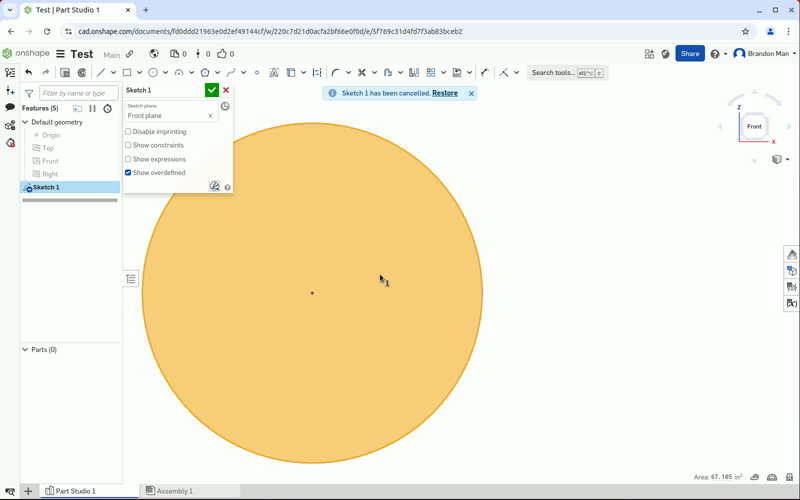
scroll(-6)
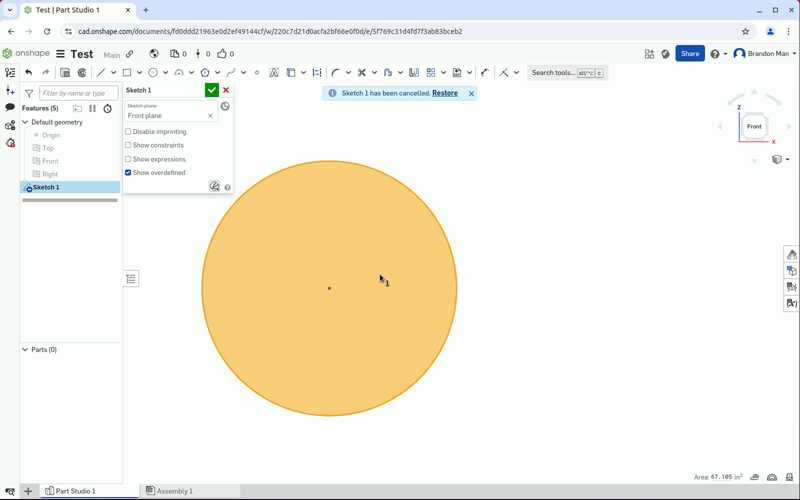
scroll(-6)
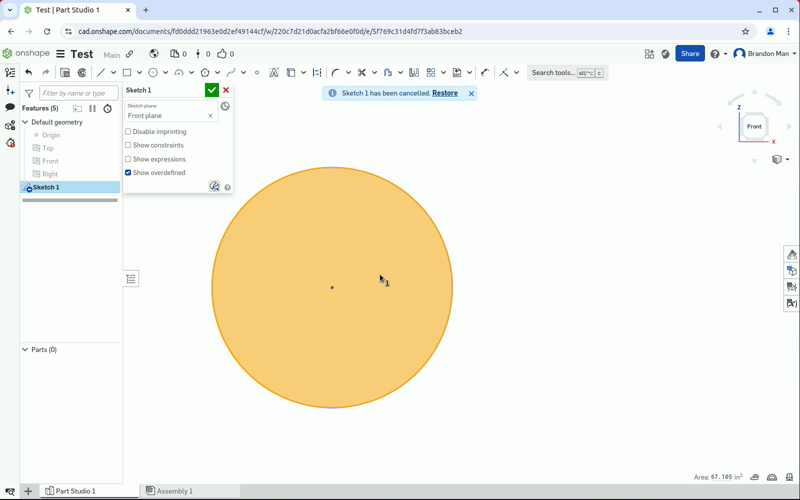
scroll(-6)
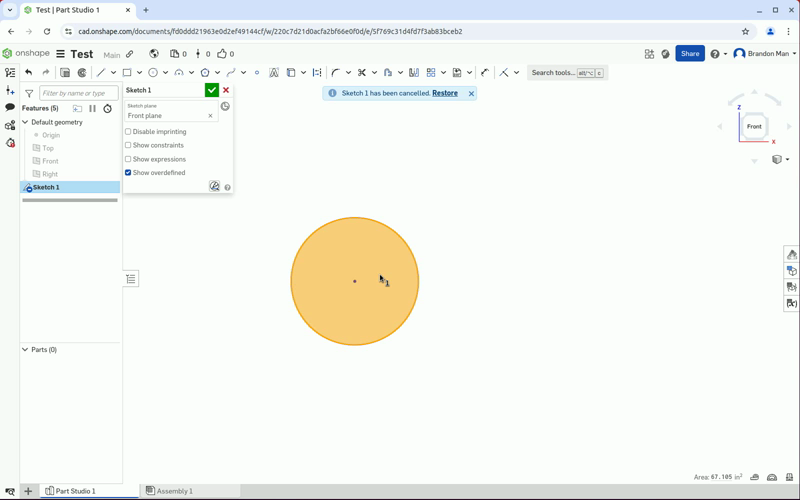
scroll(-6)
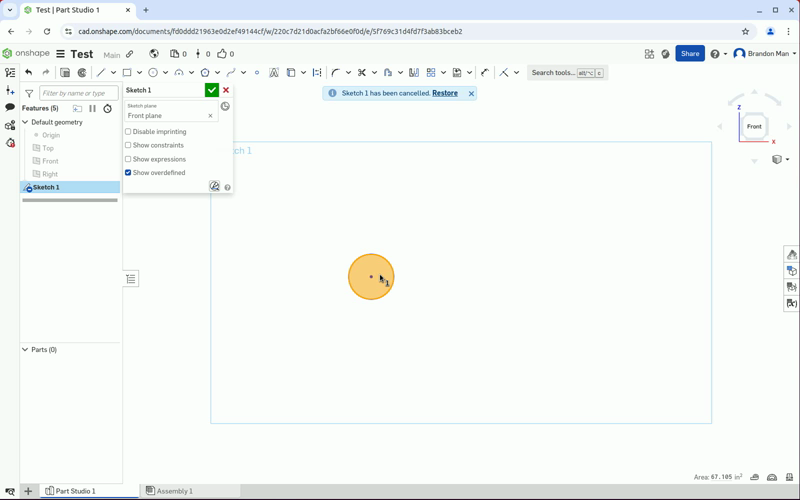
mouse_move(73, 352)
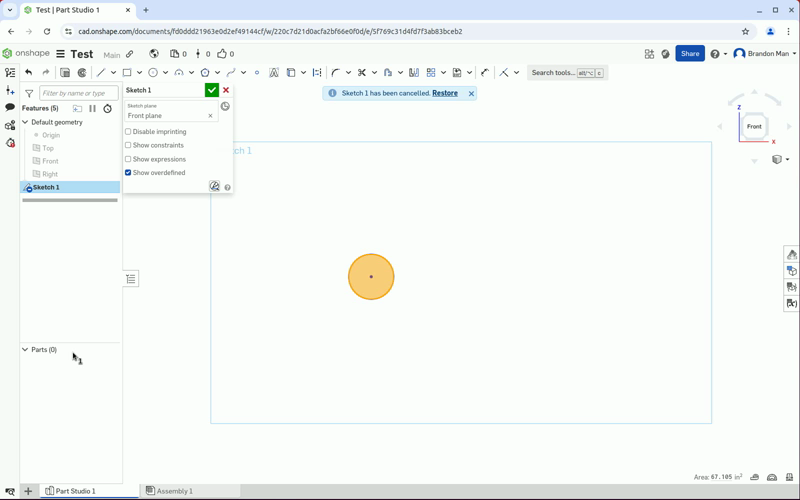
key(shift+y)
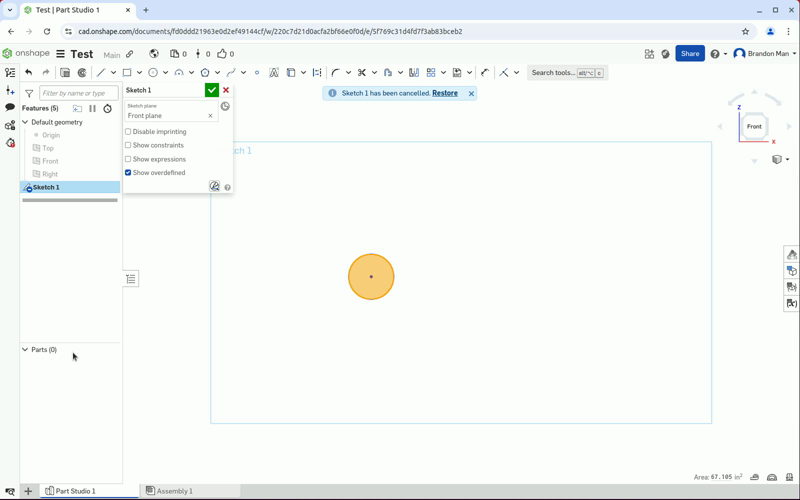
key(shift+e)
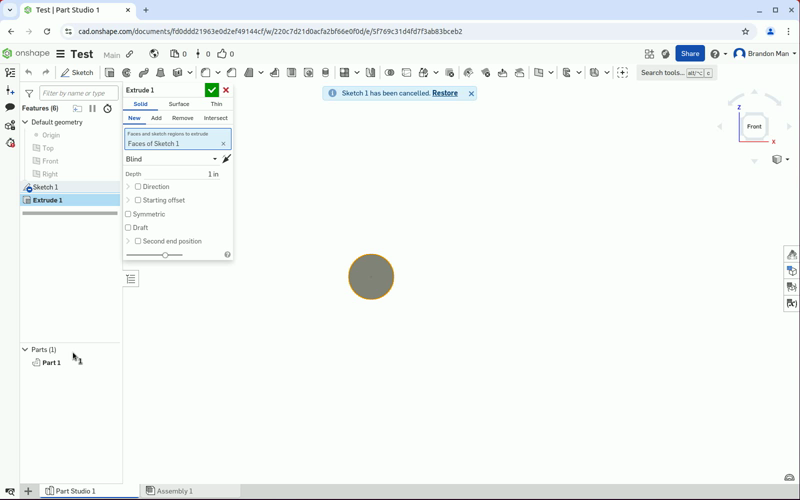
mouse_move(143, 106)
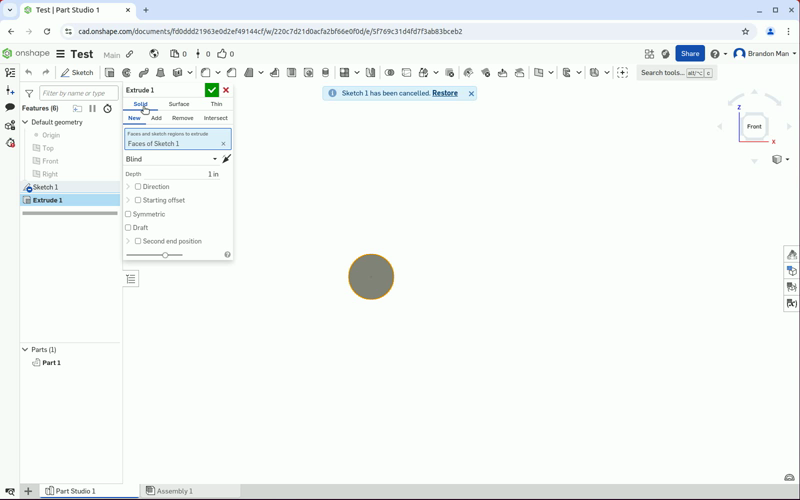
click(143, 106)
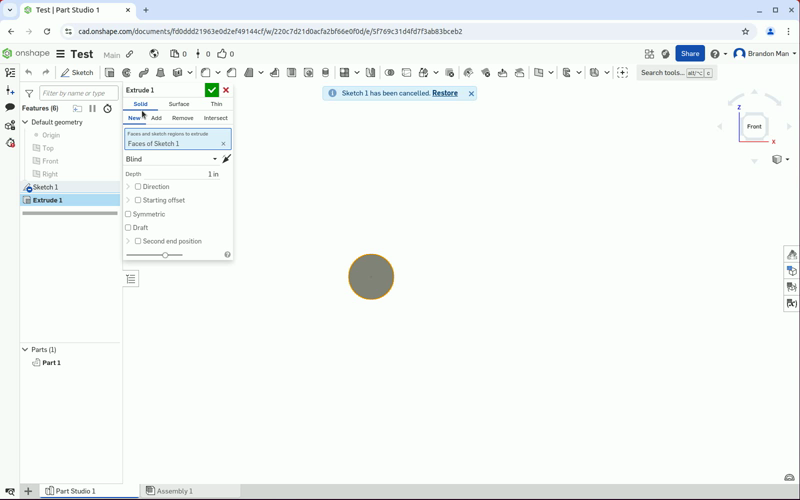
mouse_move(137, 120)
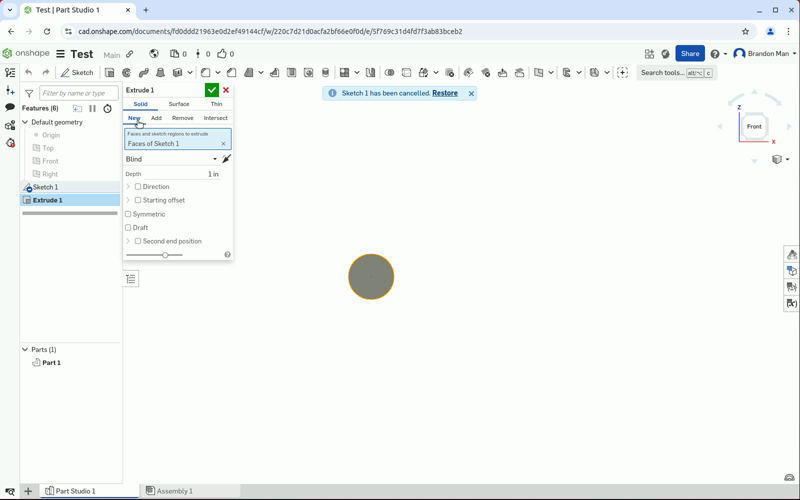
click(137, 120)
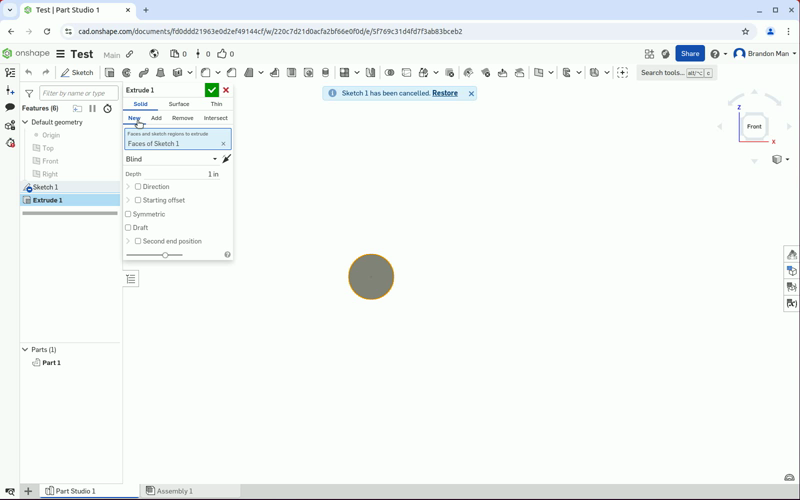
key(tab, 4)
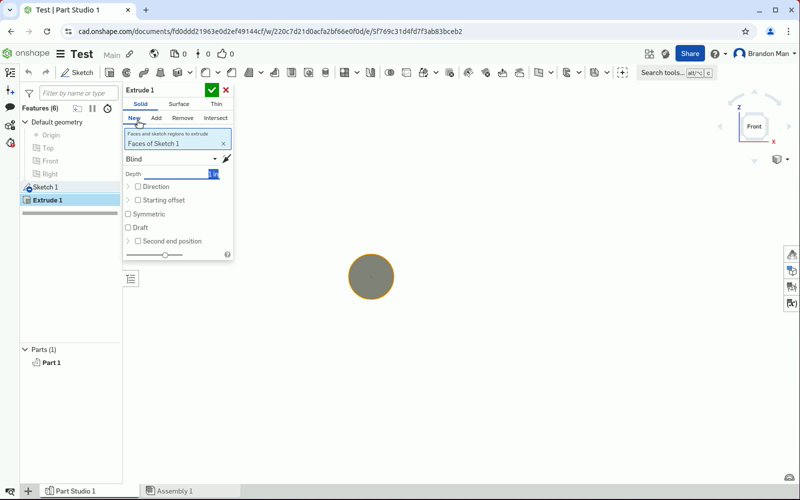
text(4.333)
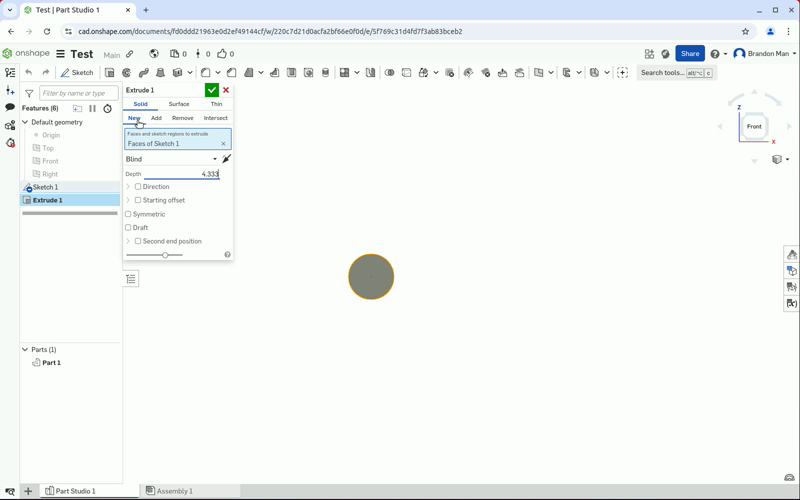
key(enter)
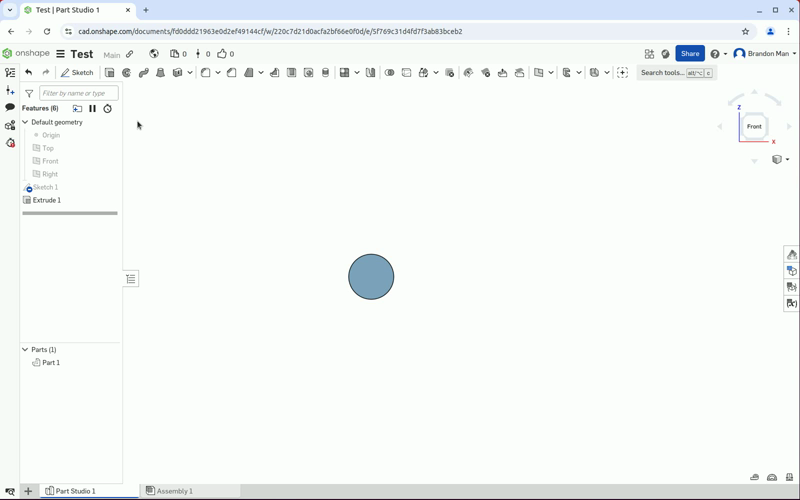
key(shift+h)
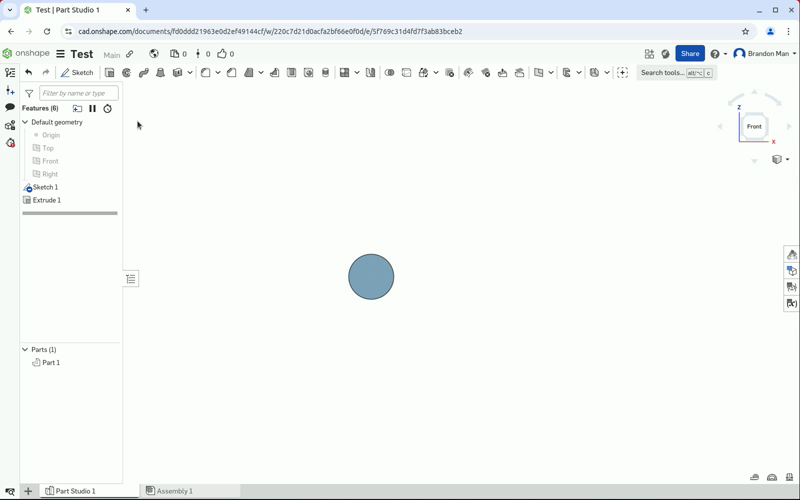
key(shift+h)
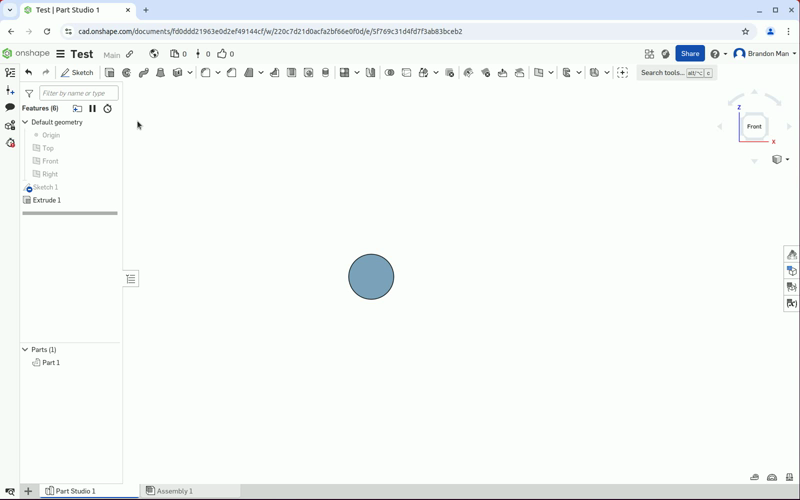
mouse_move(73, 189)
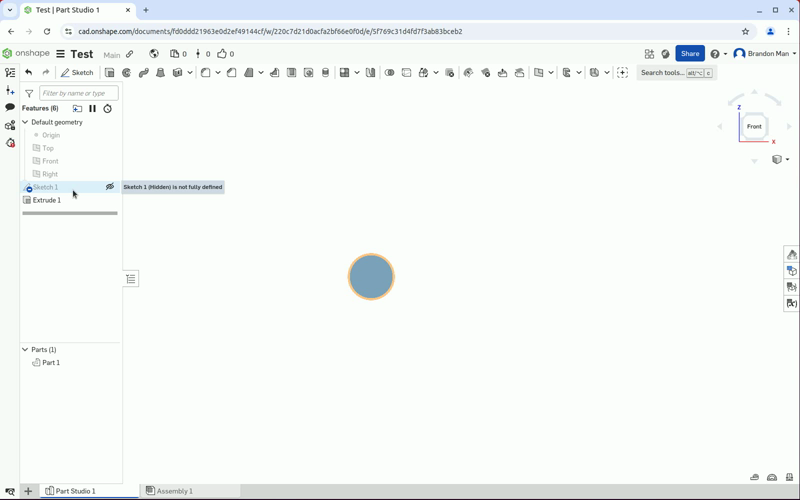
click(73, 189)
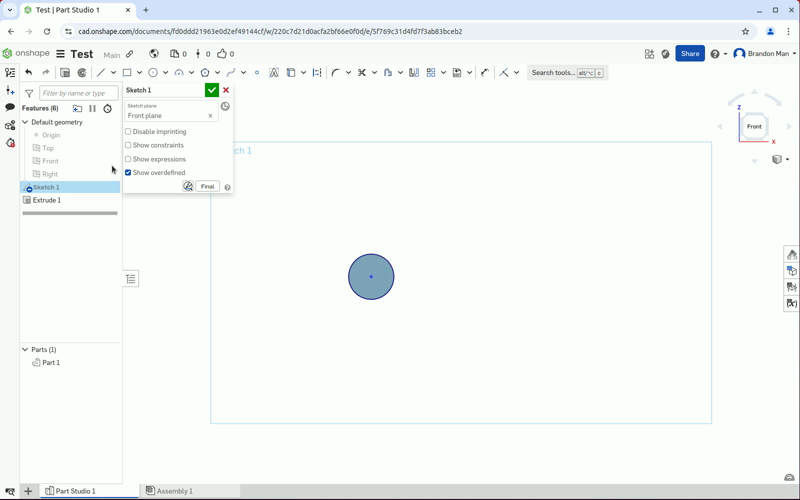
mouse_move(229, 92)
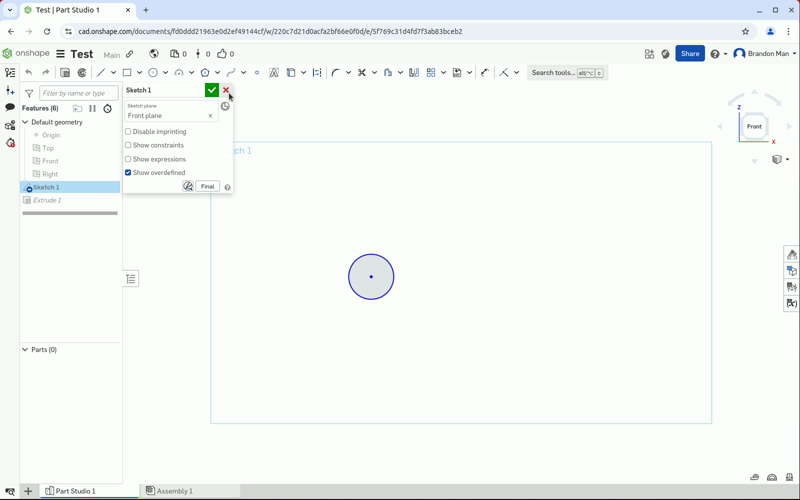
click(229, 92)
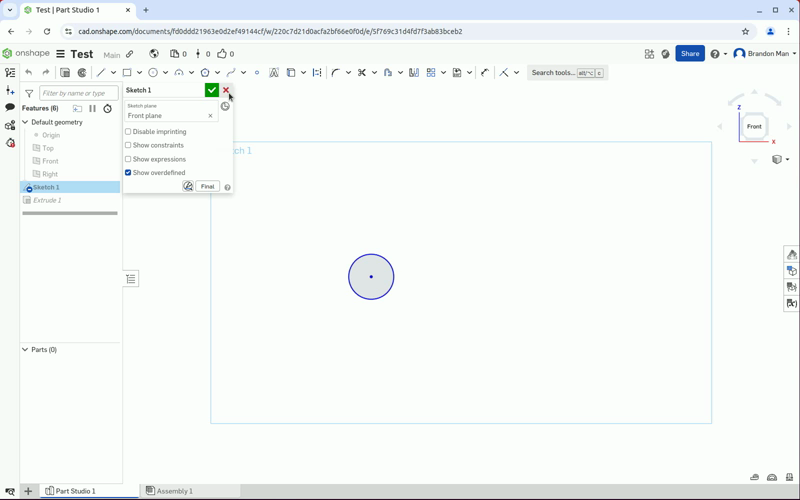
key(shift+s)
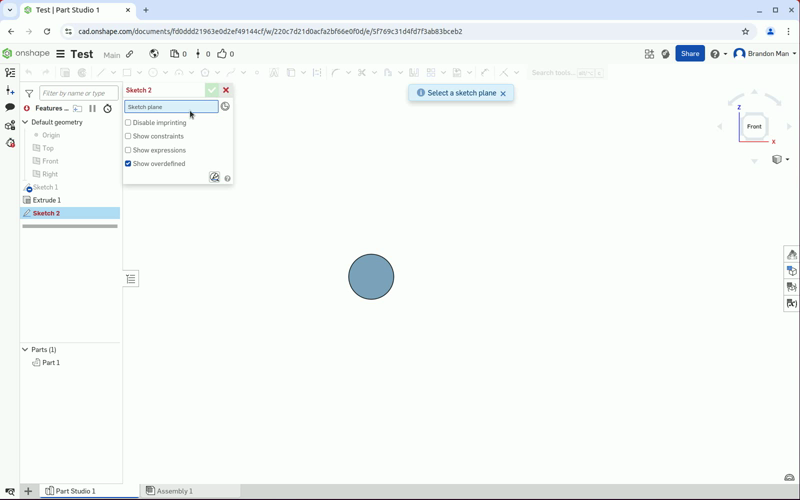
mouse_move(73, 163)
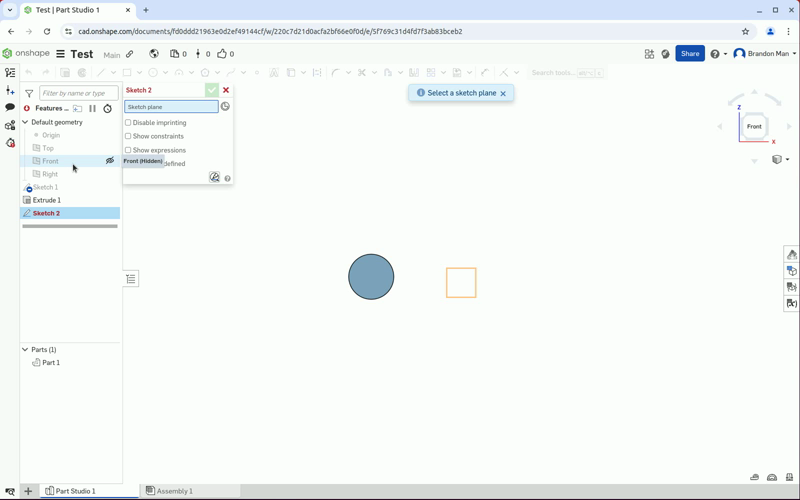
click(73, 163)
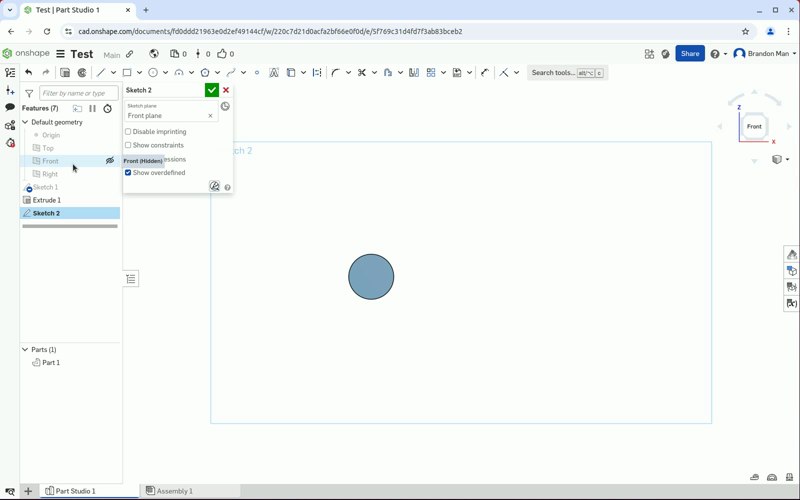
mouse_move(73, 352)
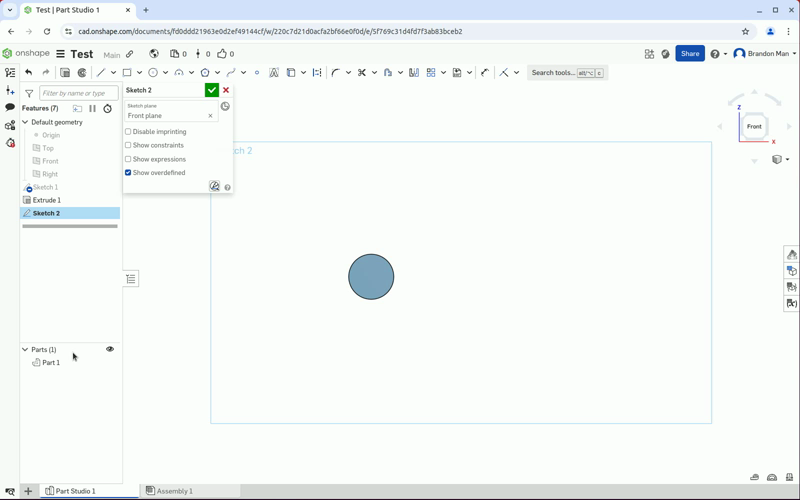
key(y)
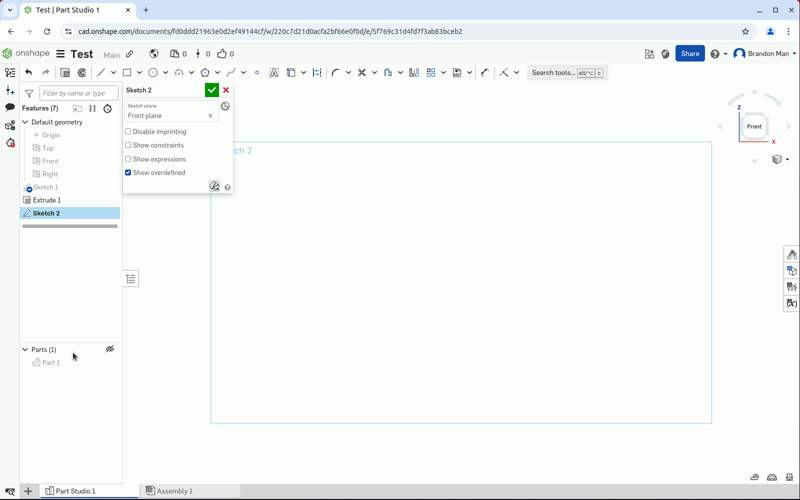
key(c)
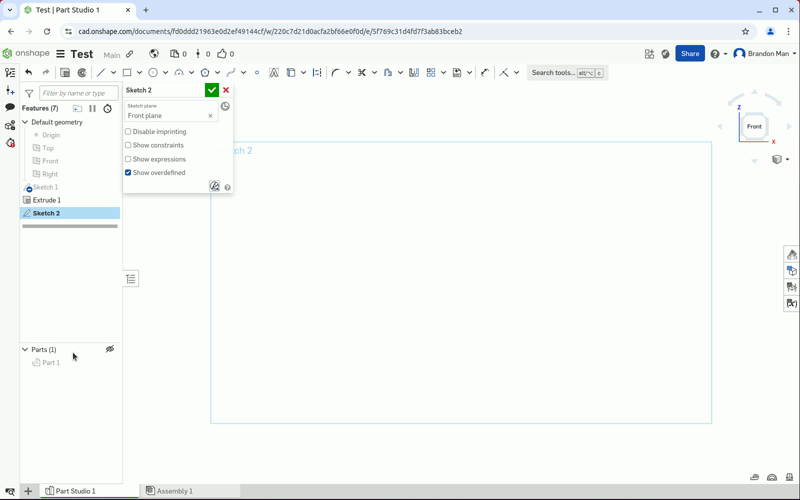
key_down(shift)
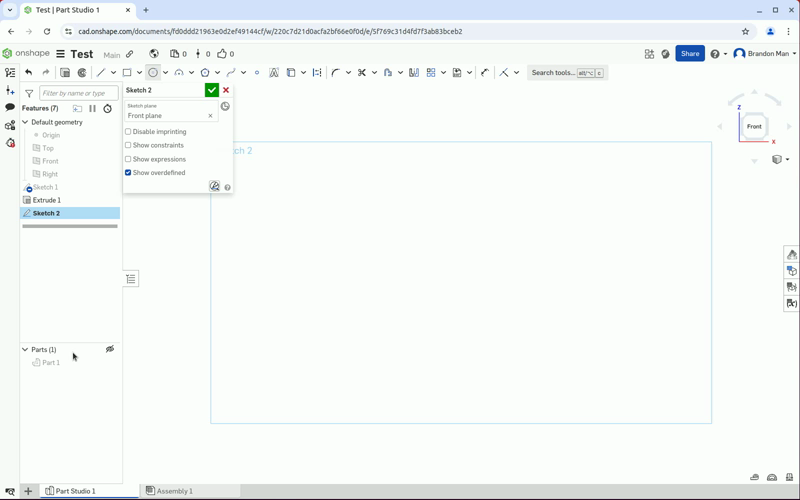
mouse_move(508, 278)
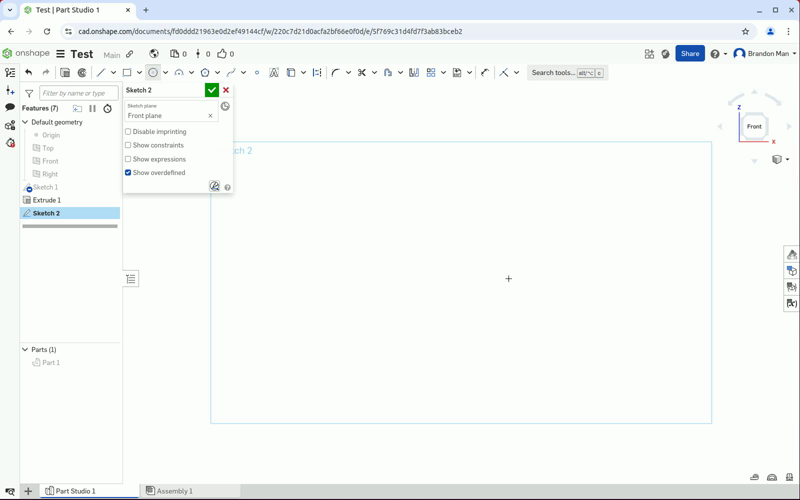
click(508, 278)
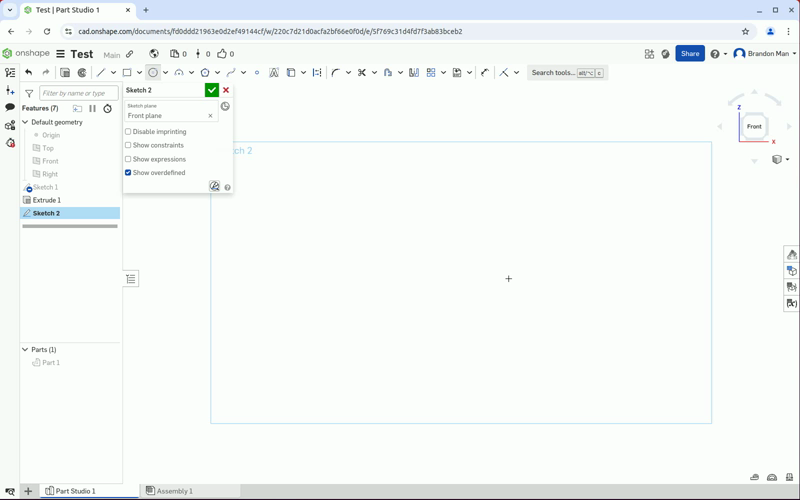
key_up(shift)
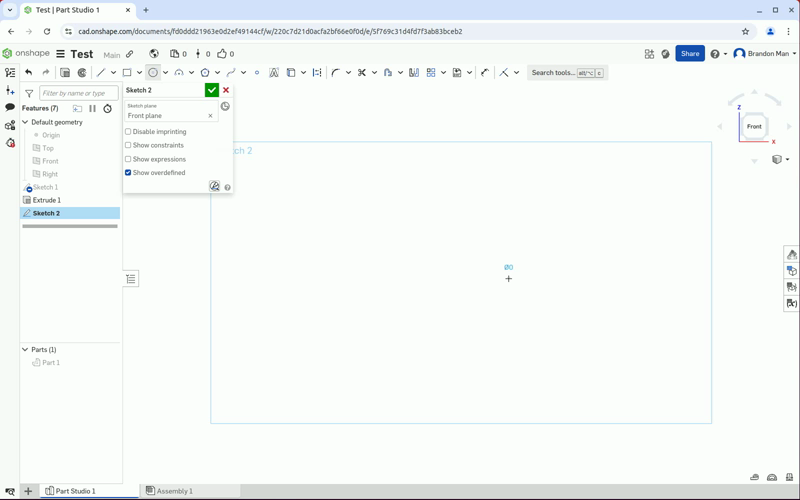
mouse_move(518, 278)
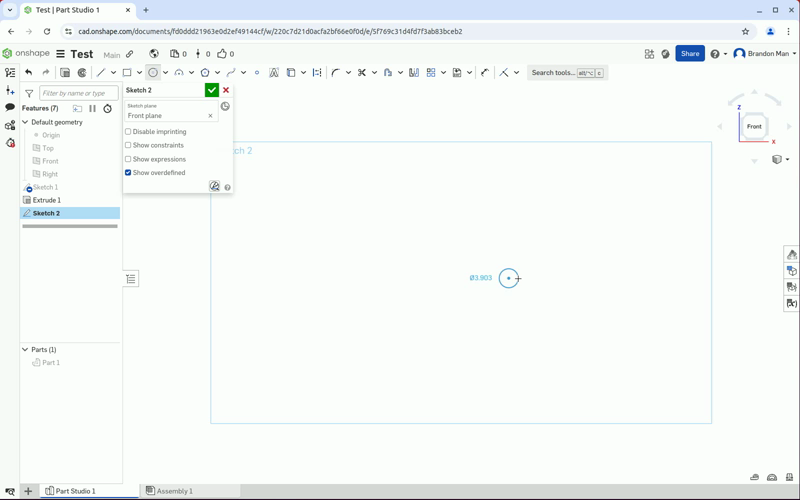
click(518, 278)
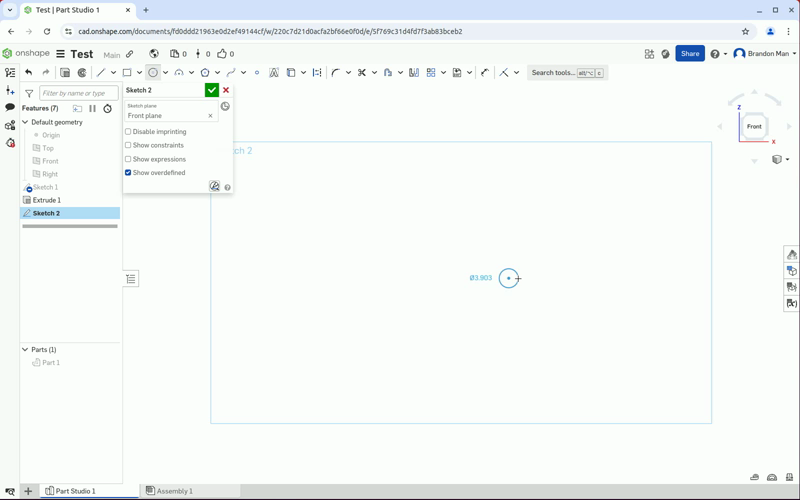
key(esc)
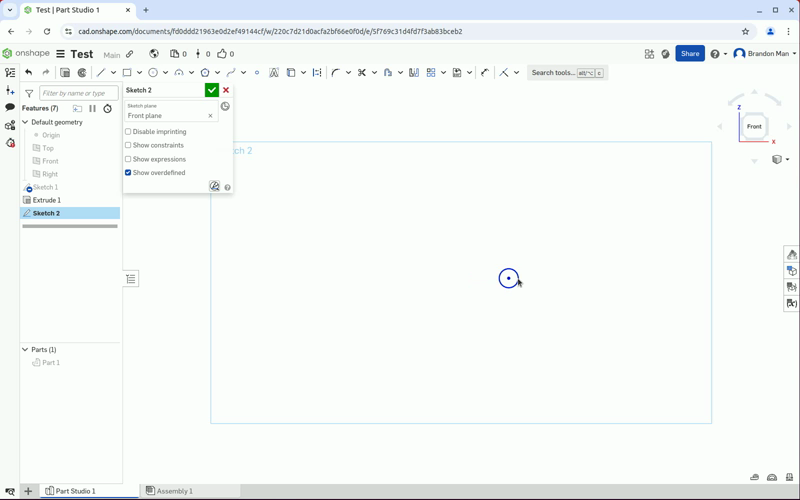
mouse_move(515, 281)
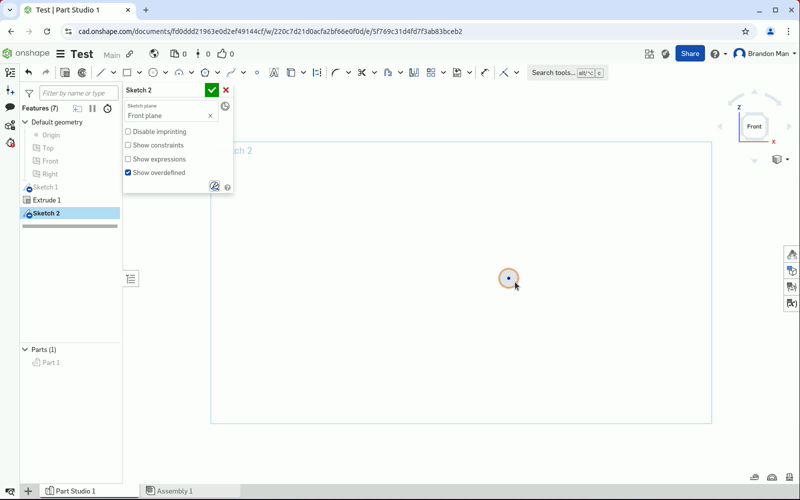
scroll(6)
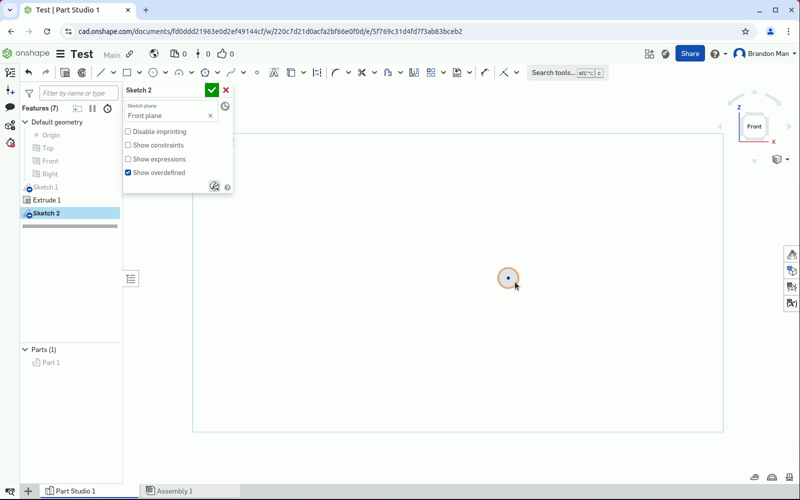
scroll(6)
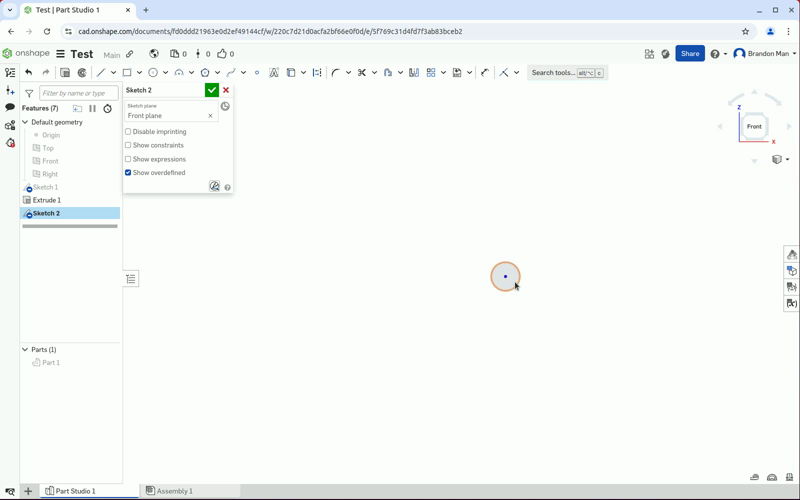
scroll(6)
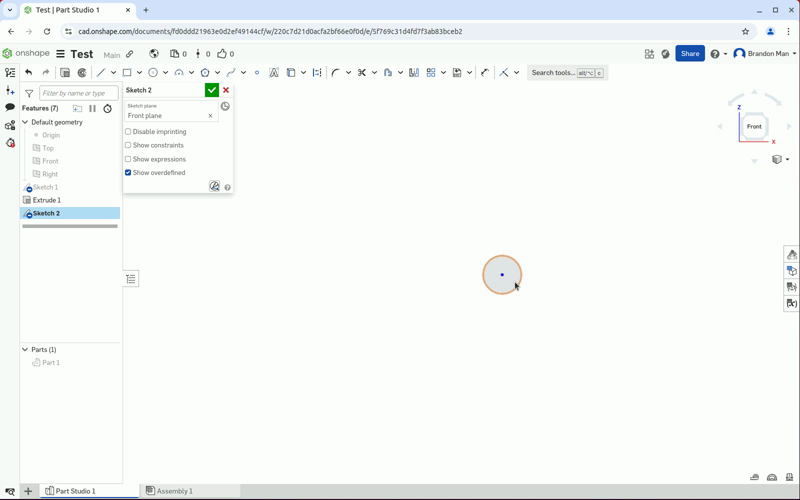
scroll(6)
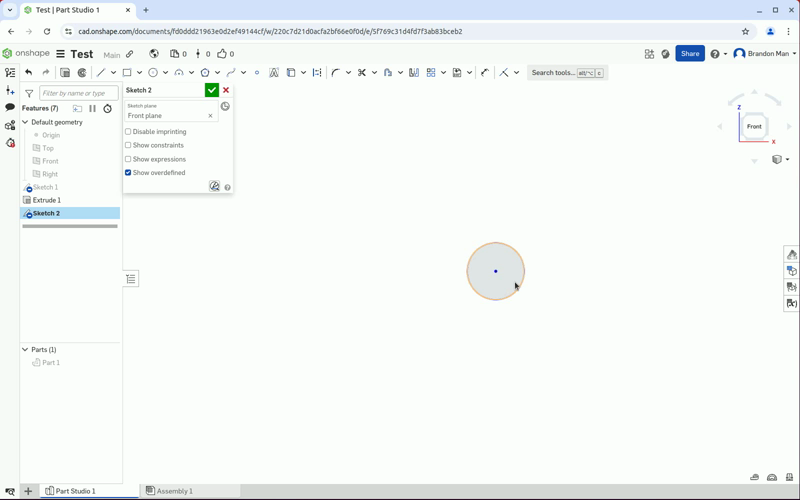
scroll(6)
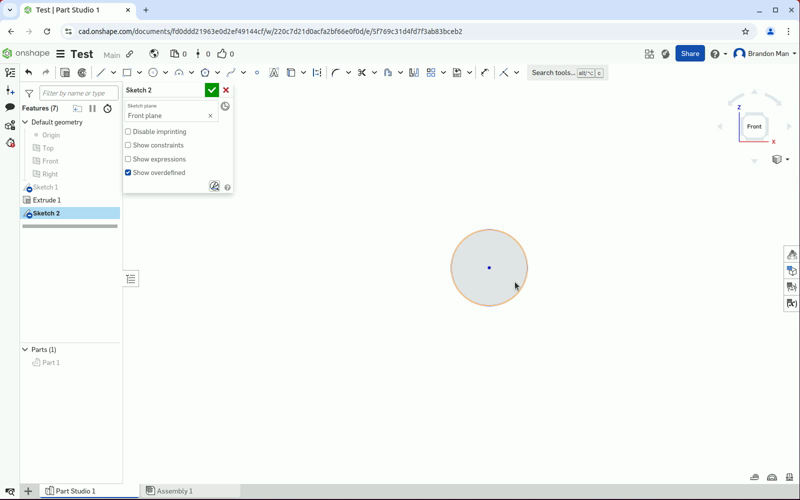
scroll(6)
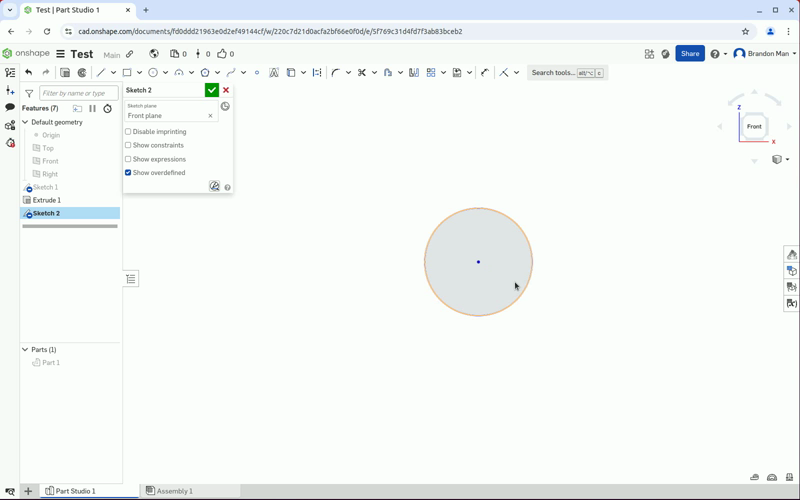
scroll(6)
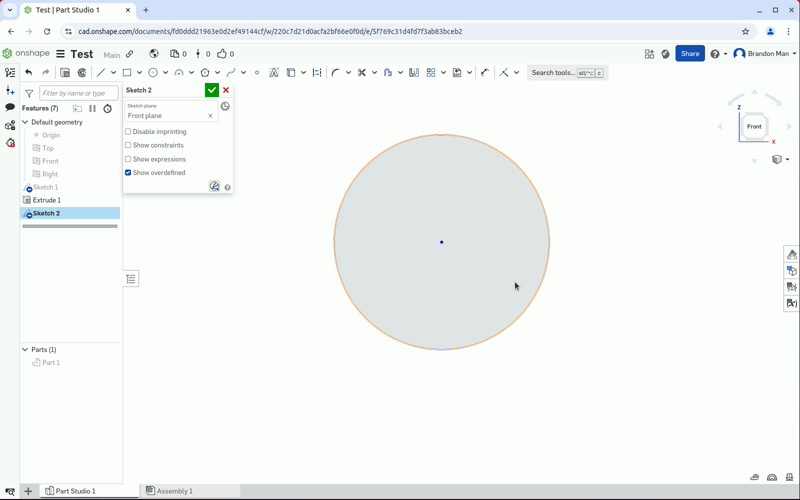
click(515, 281)
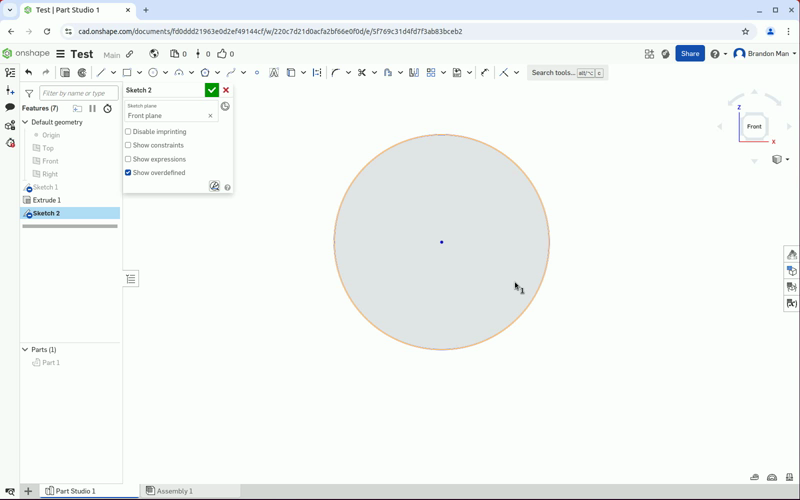
scroll(-6)
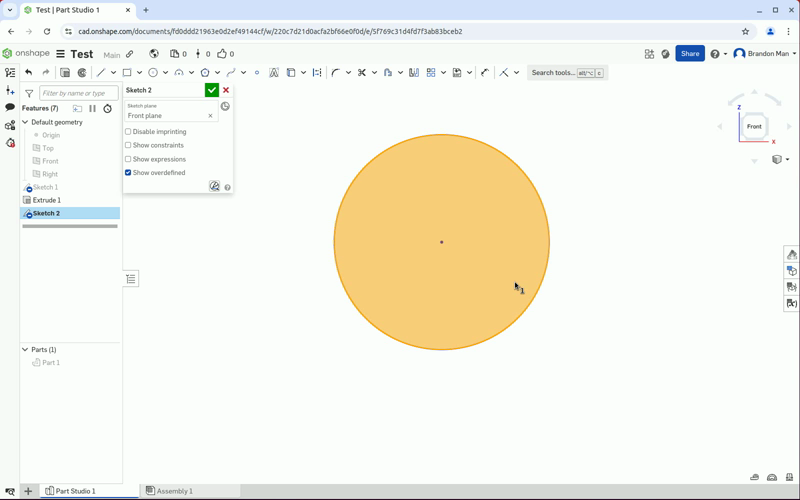
scroll(-6)
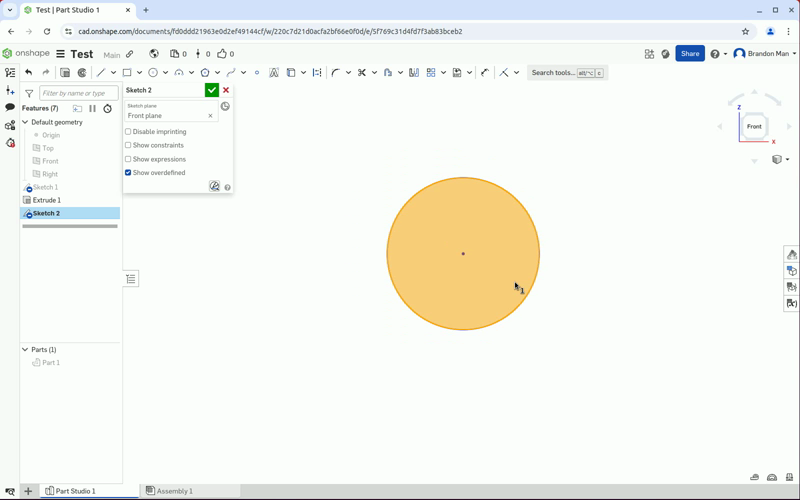
scroll(-6)
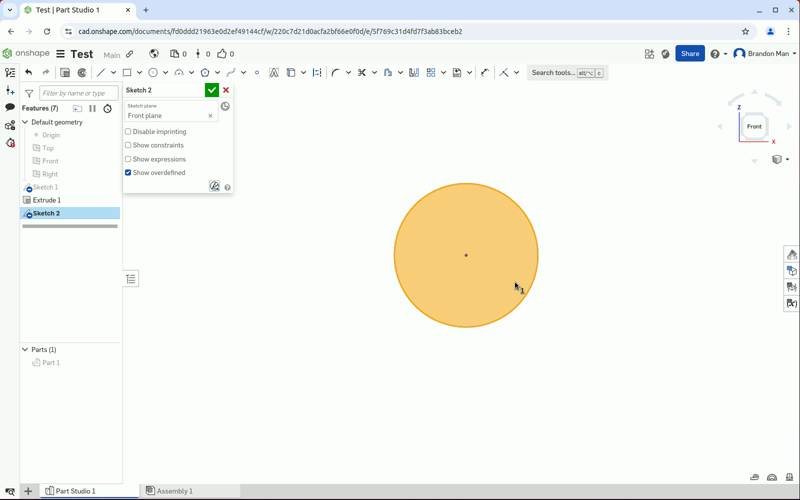
scroll(-6)
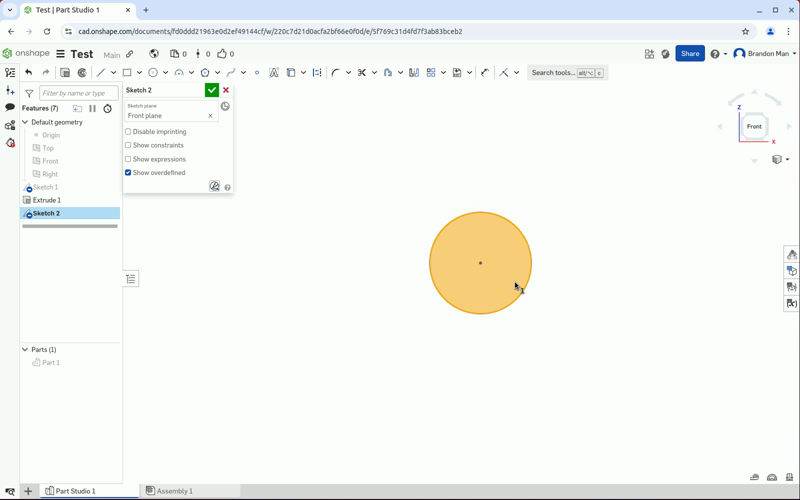
scroll(-6)
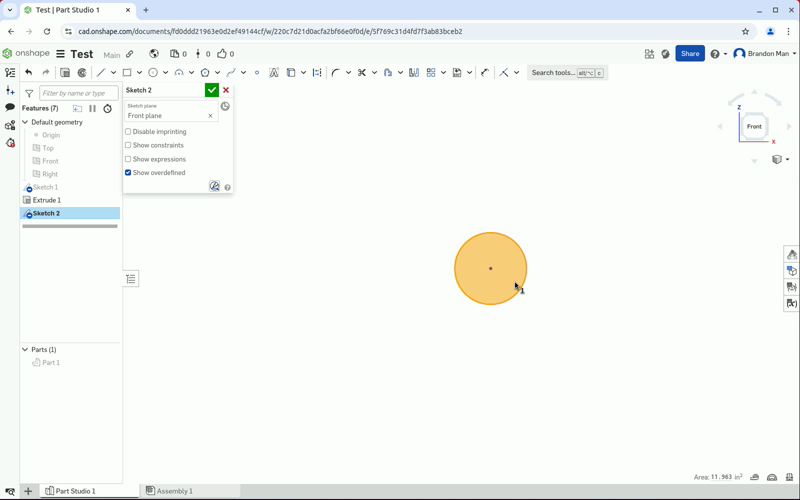
scroll(-6)
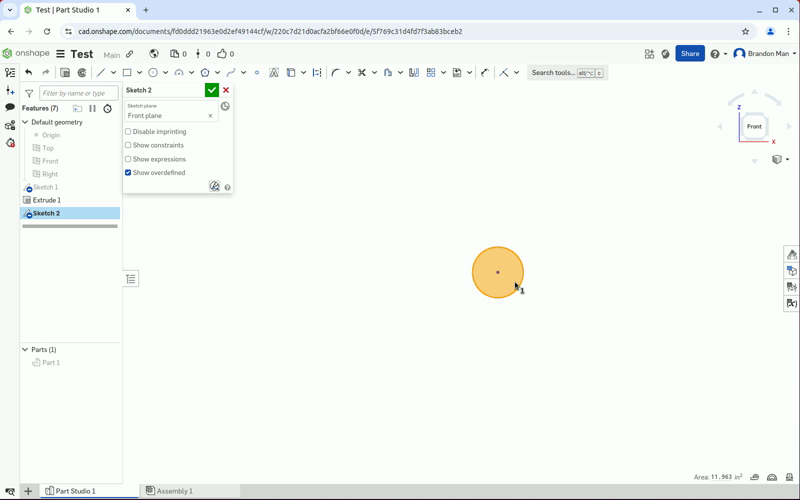
scroll(-6)
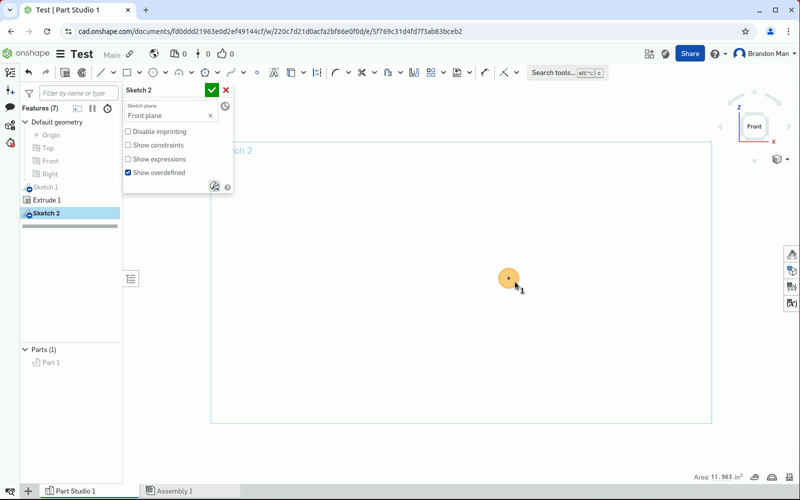
mouse_move(73, 352)
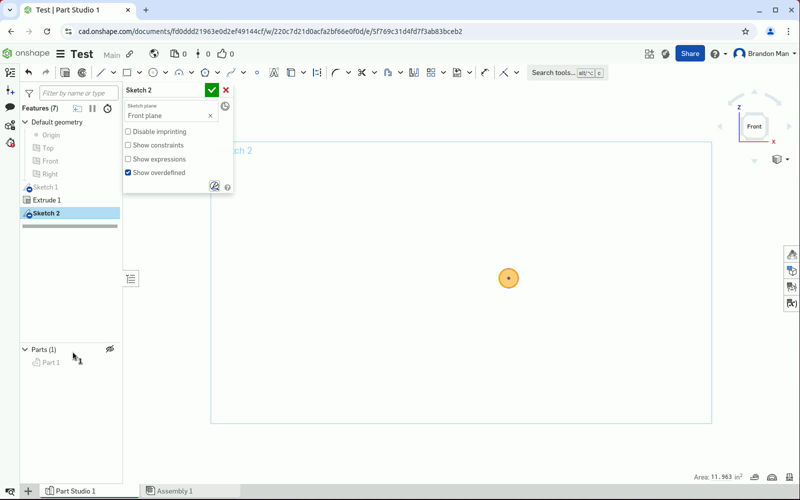
key(shift+y)
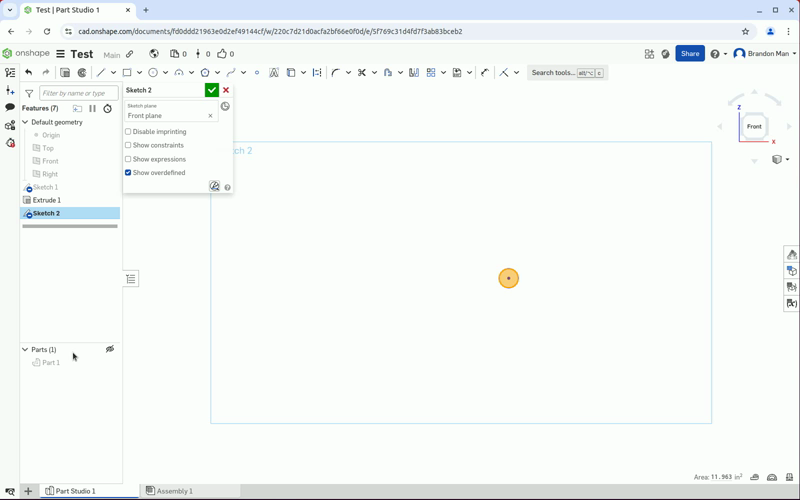
key(shift+e)
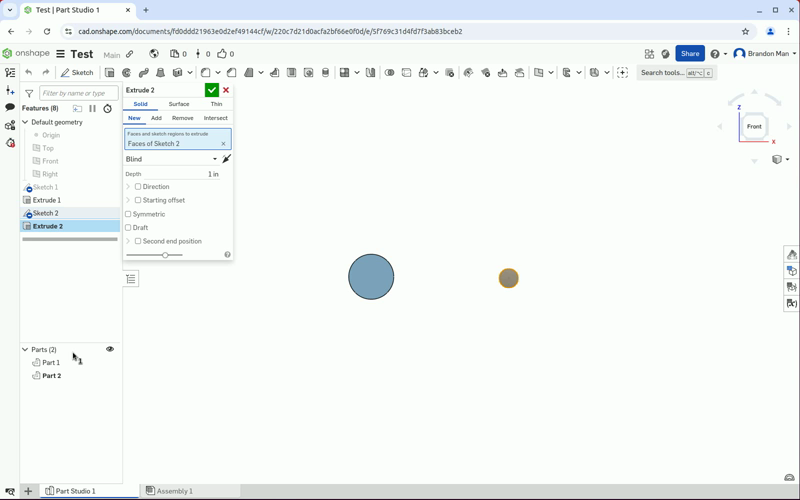
mouse_move(143, 106)
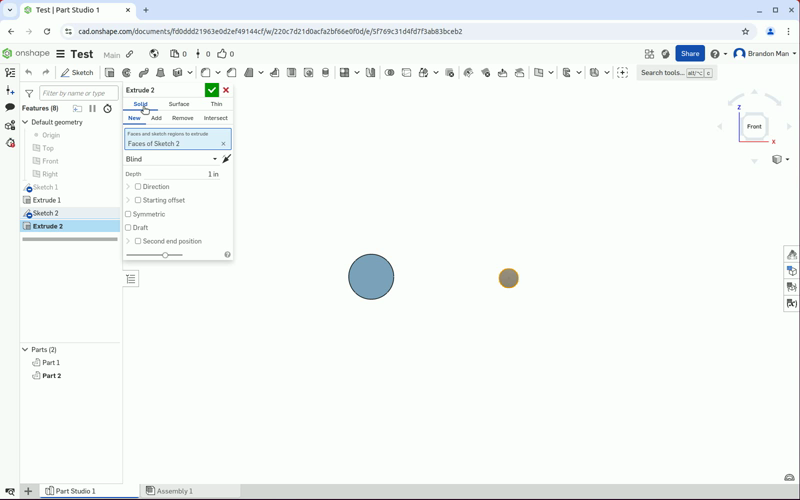
click(143, 106)
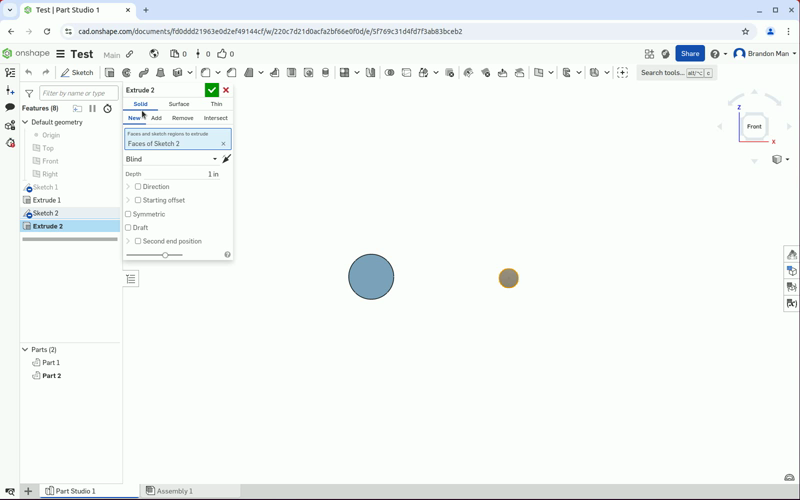
mouse_move(137, 120)
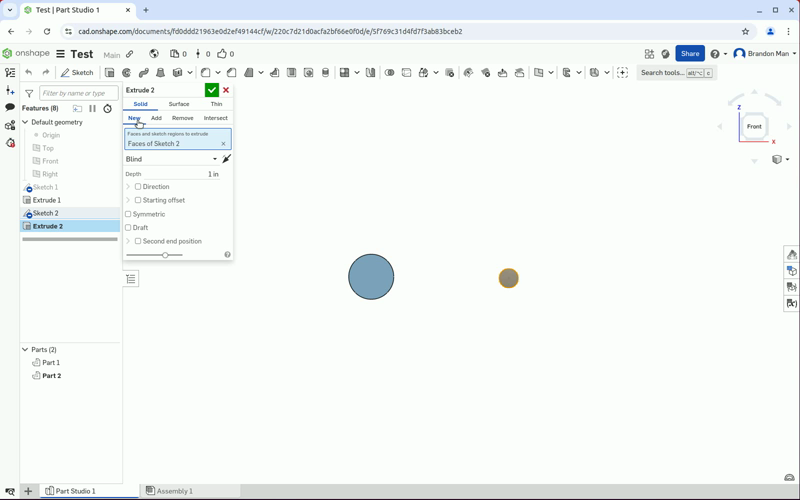
click(137, 120)
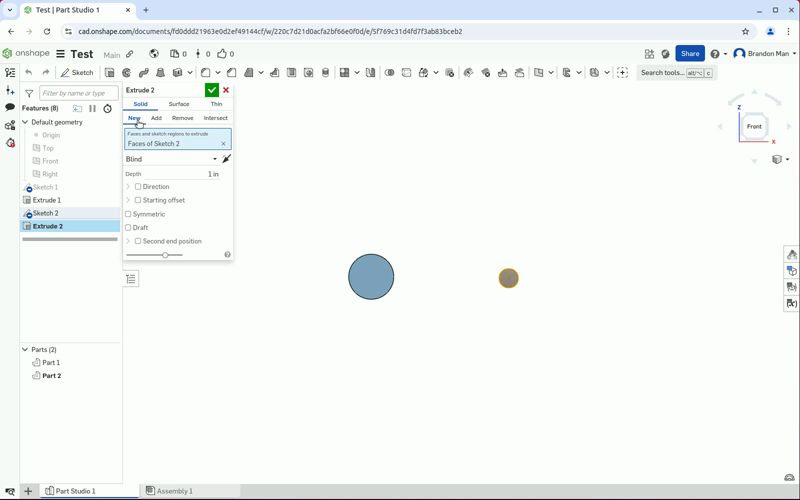
key(tab, 4)
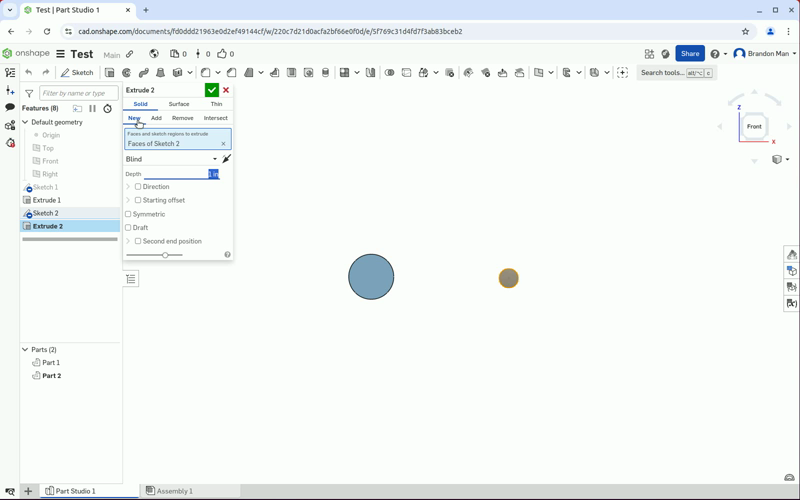
text(4.333)
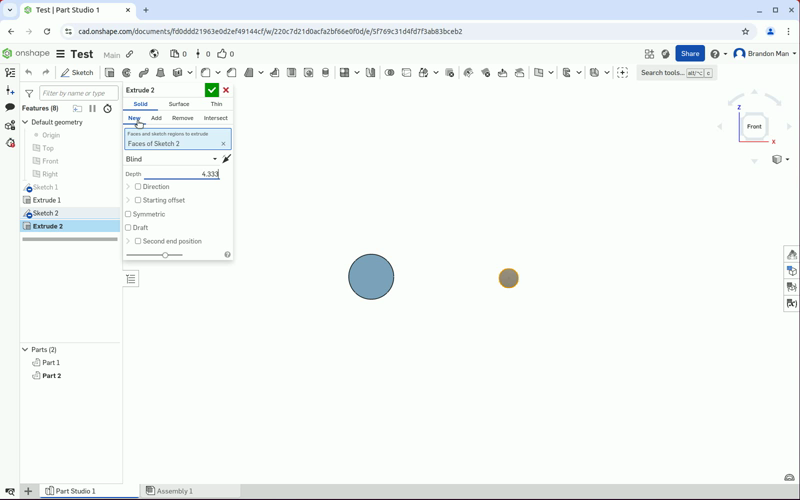
key(enter)
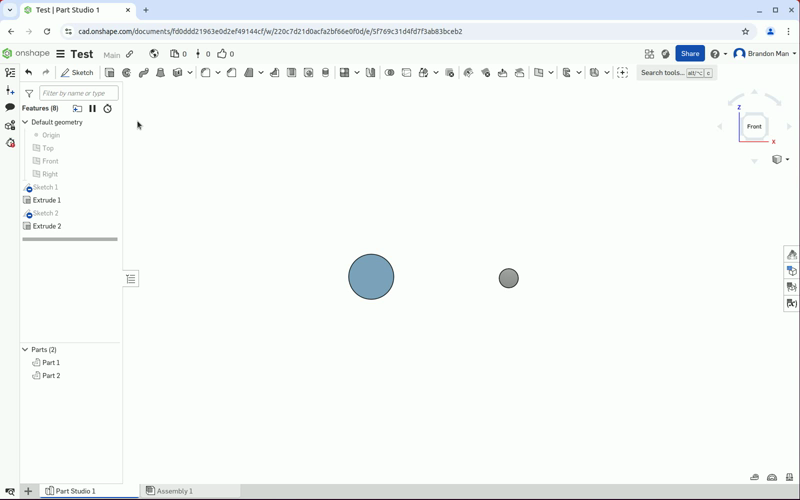
key(shift+h)
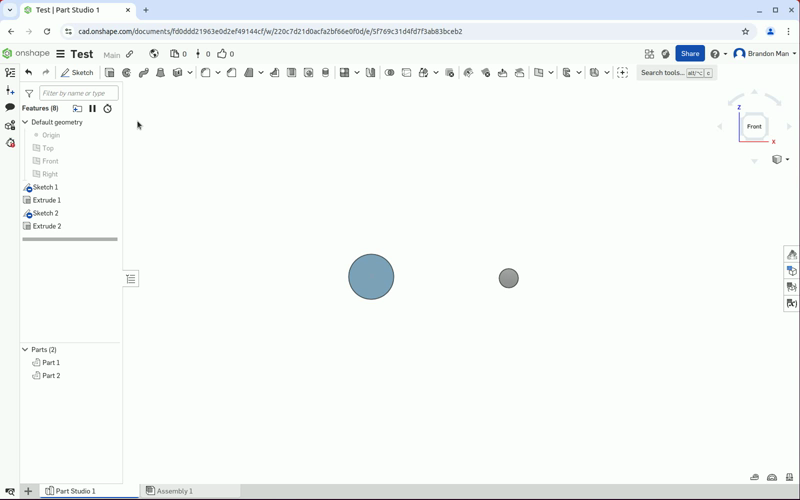
key(shift+h)
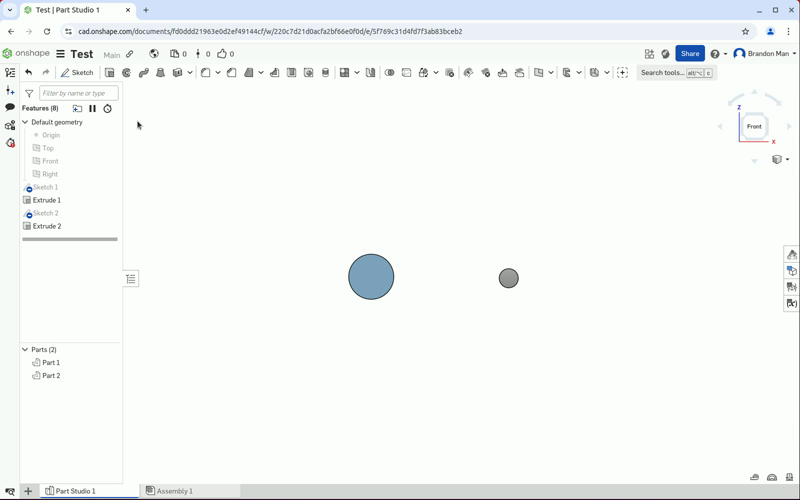
mouse_move(73, 189)
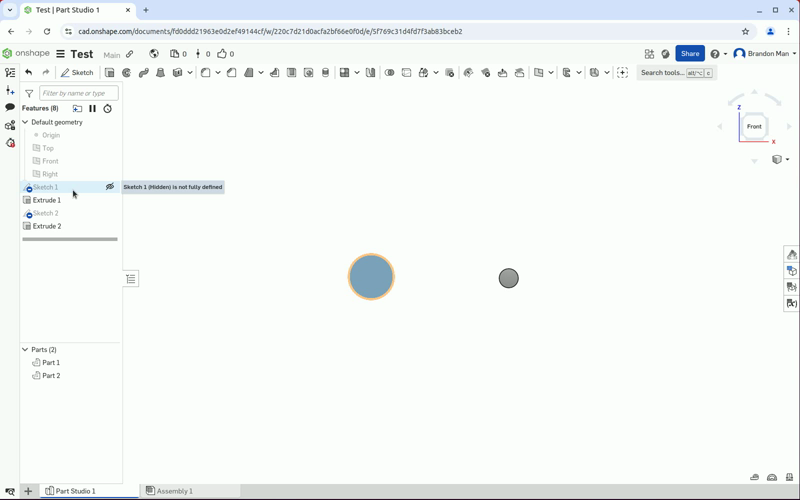
click(73, 189)
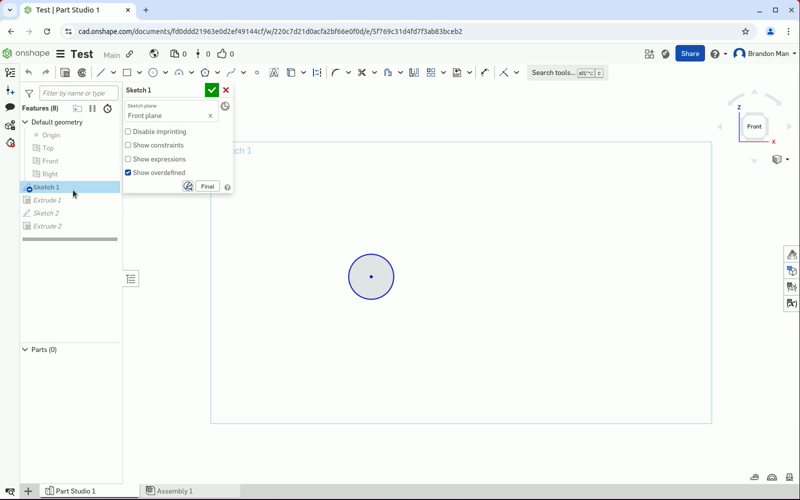
mouse_move(229, 92)
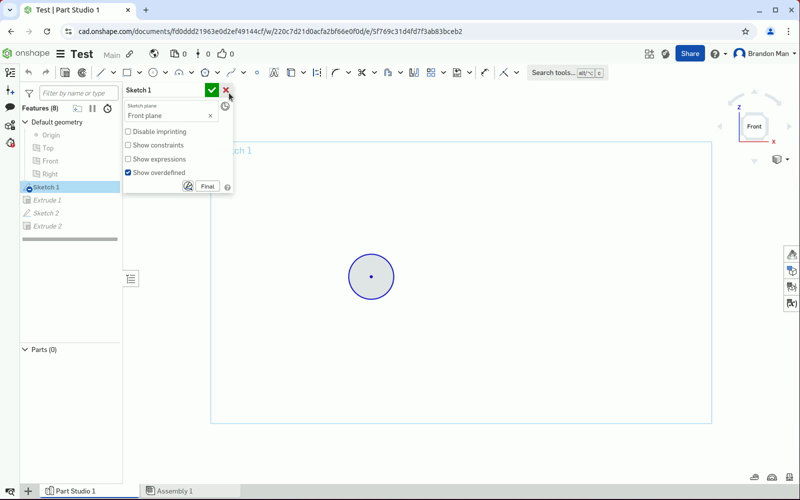
click(229, 92)
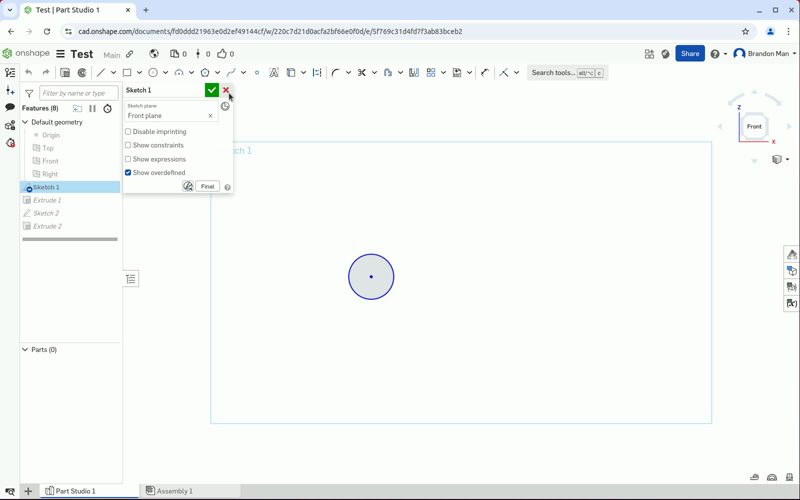
key(shift+s)
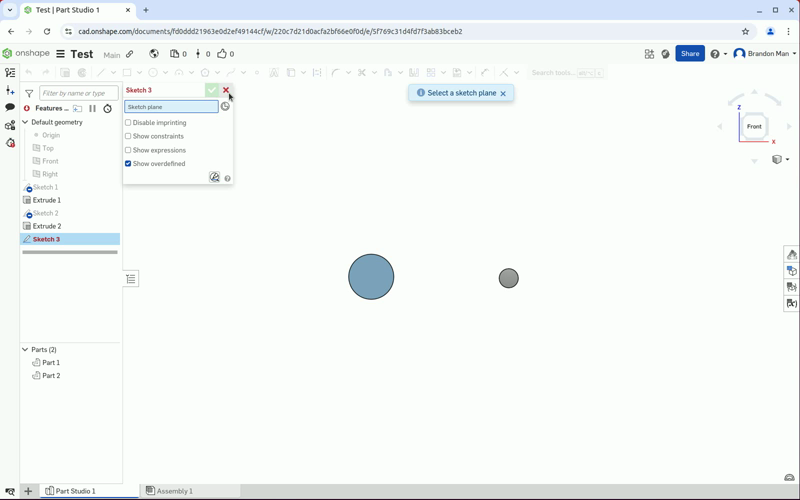
mouse_move(73, 163)
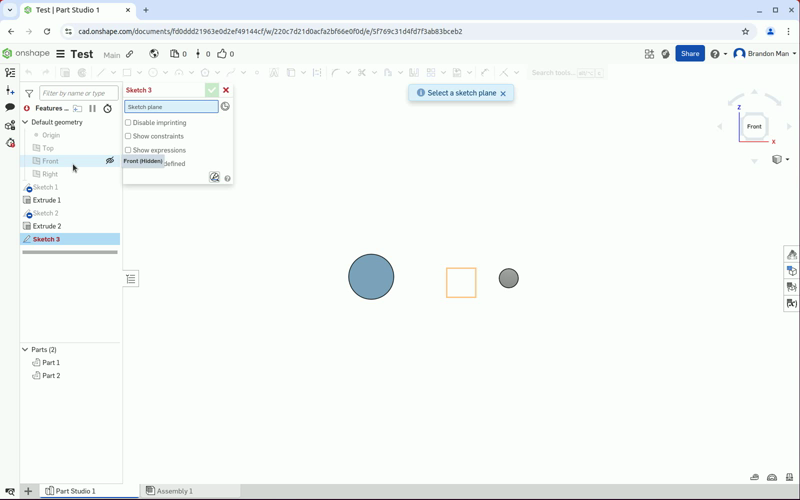
click(73, 163)
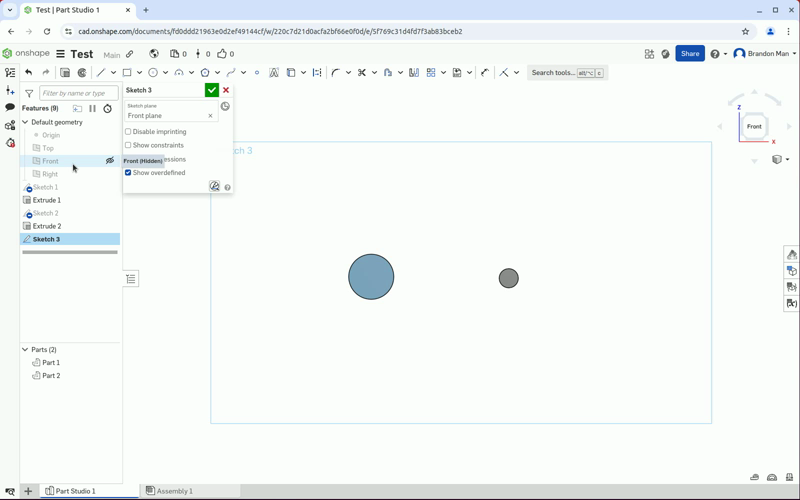
mouse_move(73, 352)
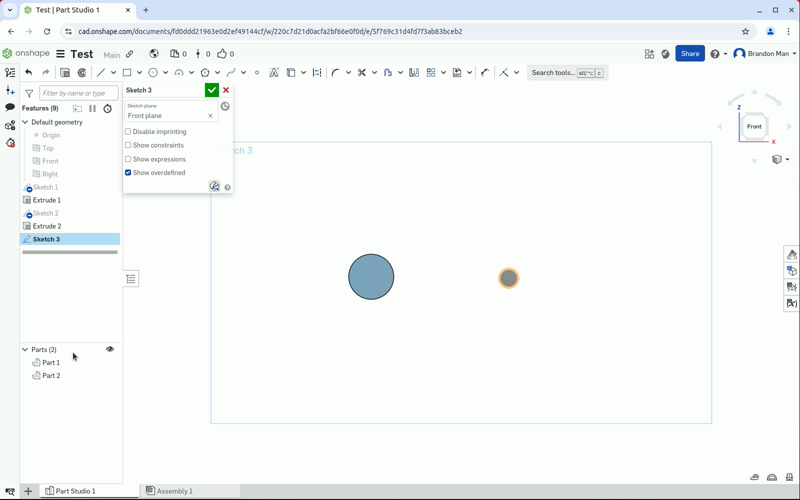
key(y)
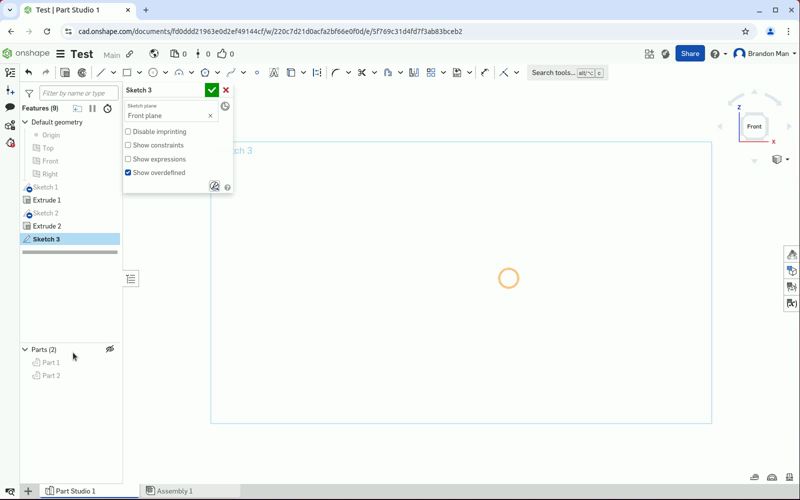
key(l)
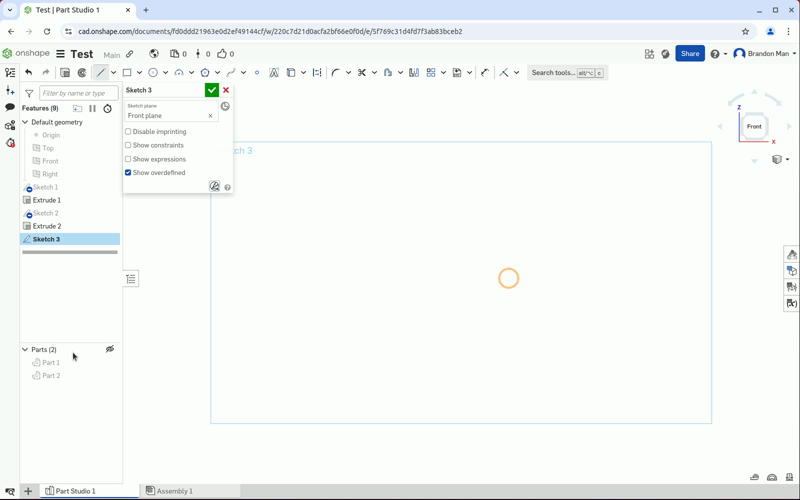
key_down(shift)
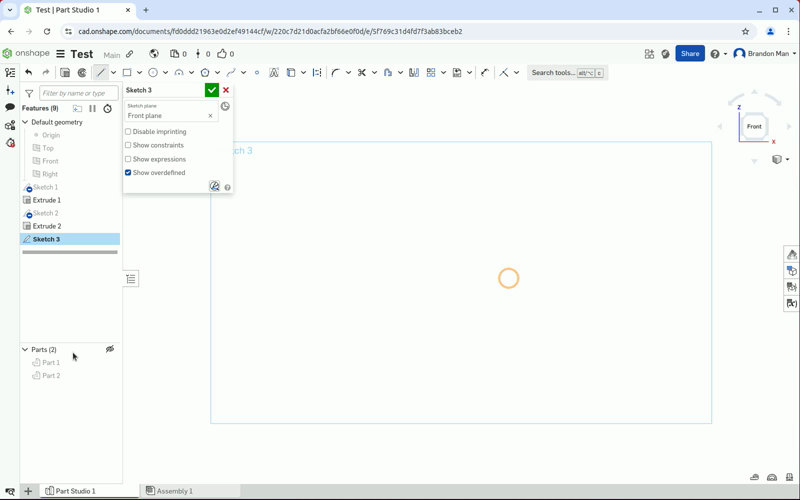
mouse_move(365, 298)
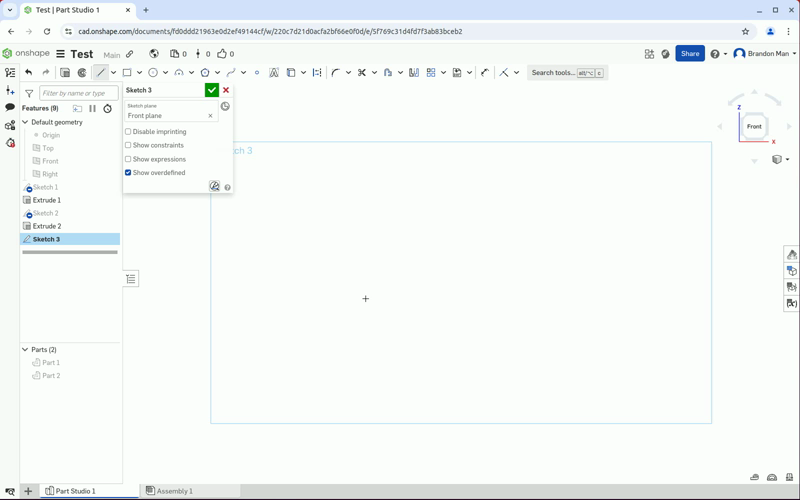
click(365, 298)
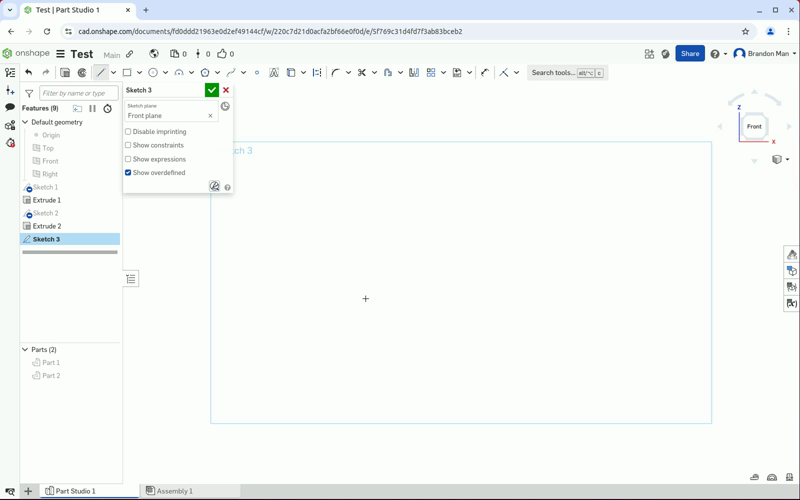
key_up(shift)
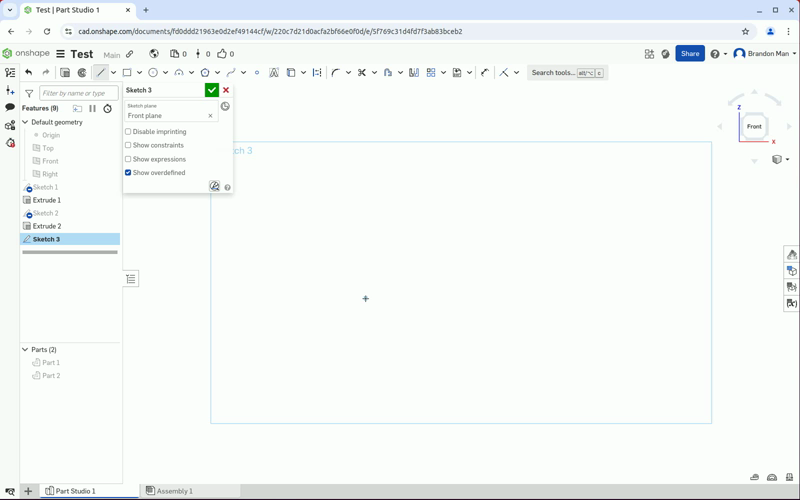
key_down(shift)
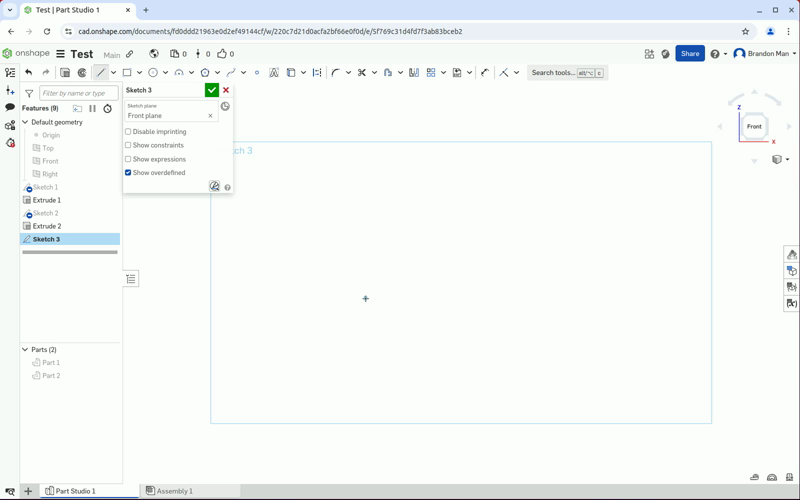
mouse_move(395, 298)
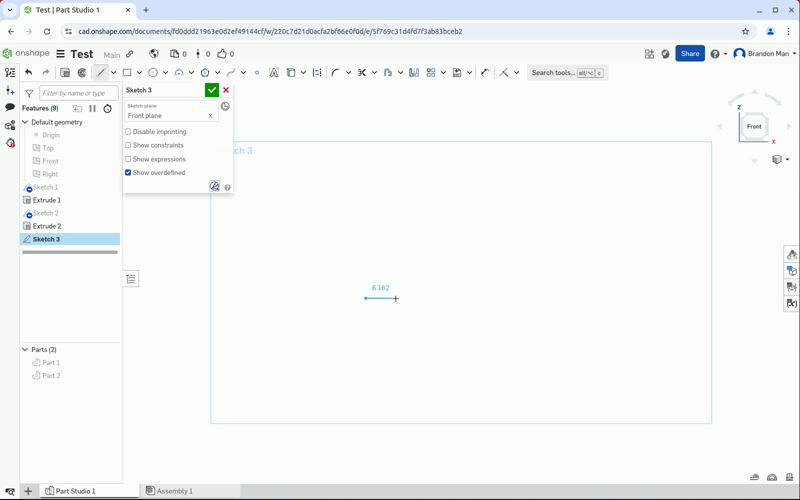
mouse_move(416, 309)
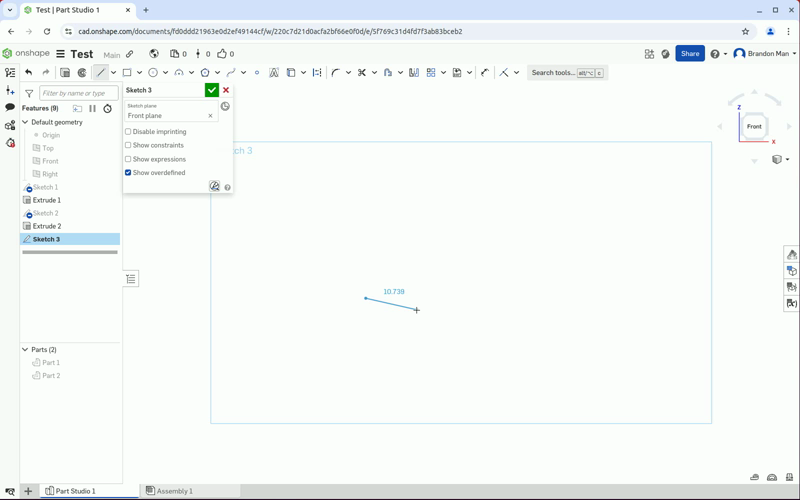
click(416, 309)
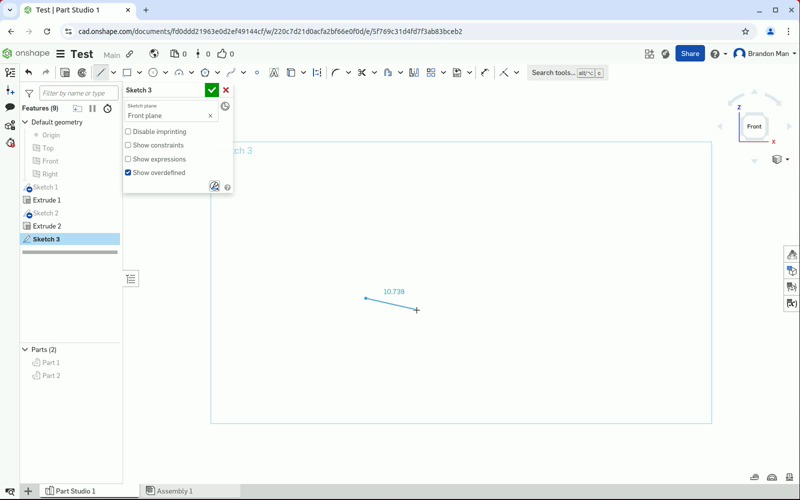
key_up(shift)
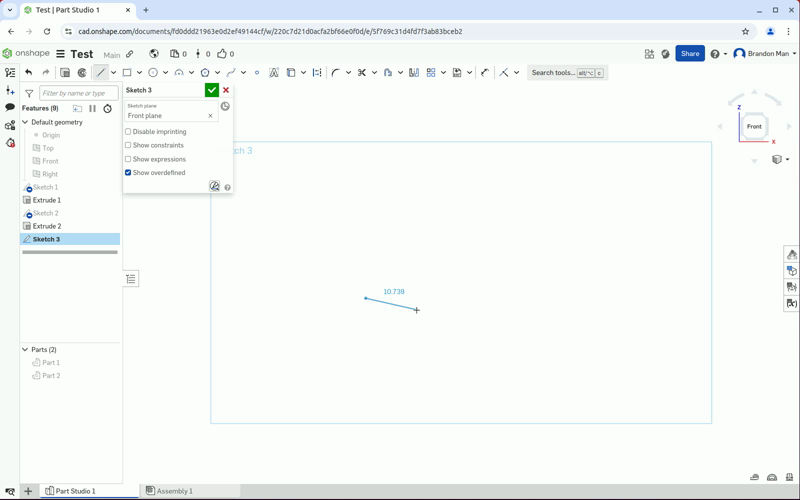
key_down(shift)
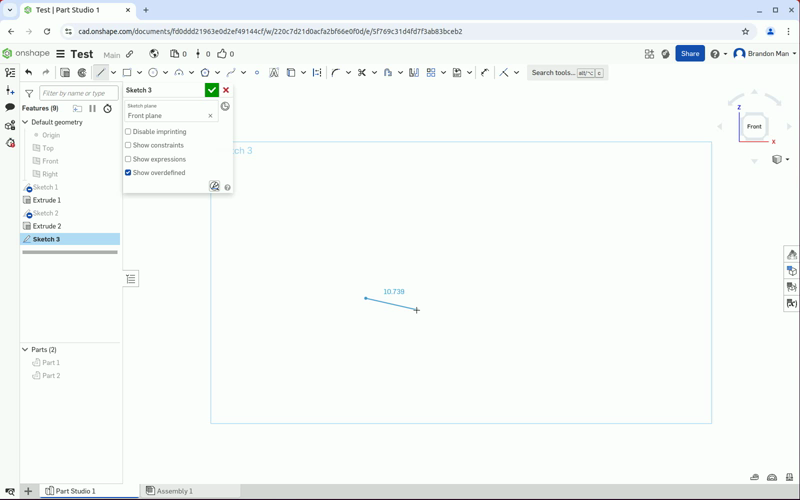
mouse_move(446, 309)
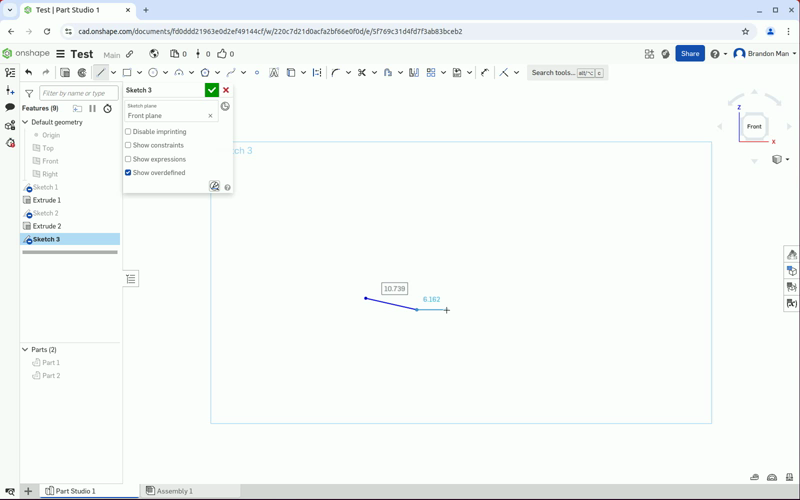
mouse_move(416, 254)
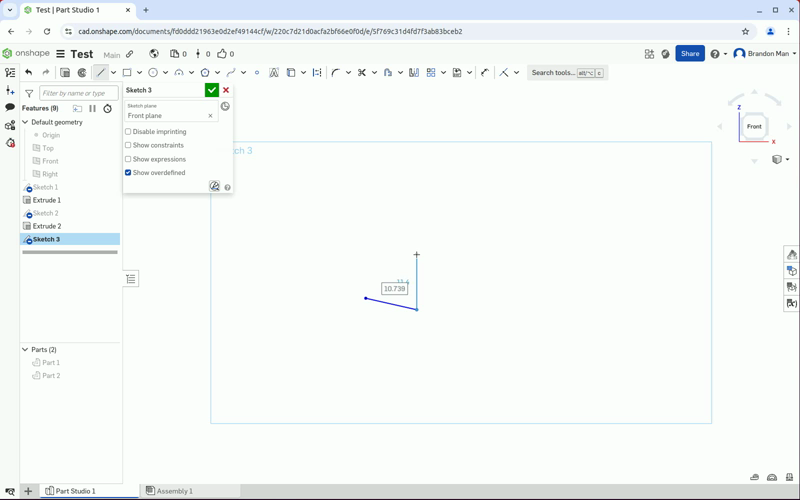
click(416, 254)
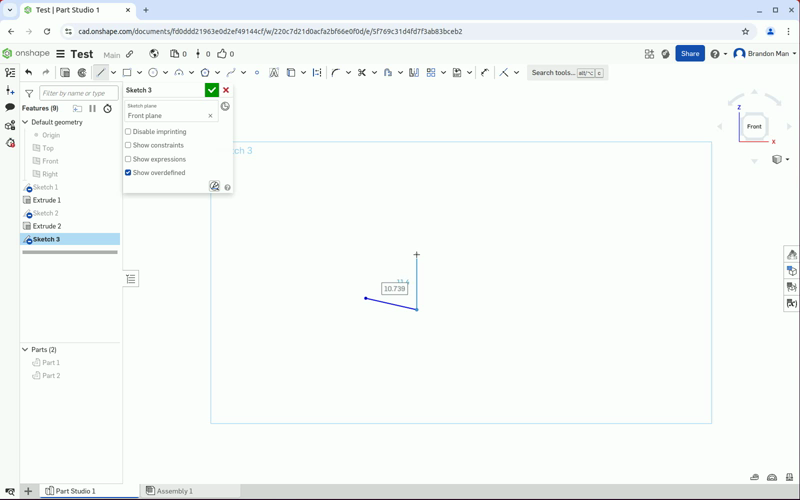
key_up(shift)
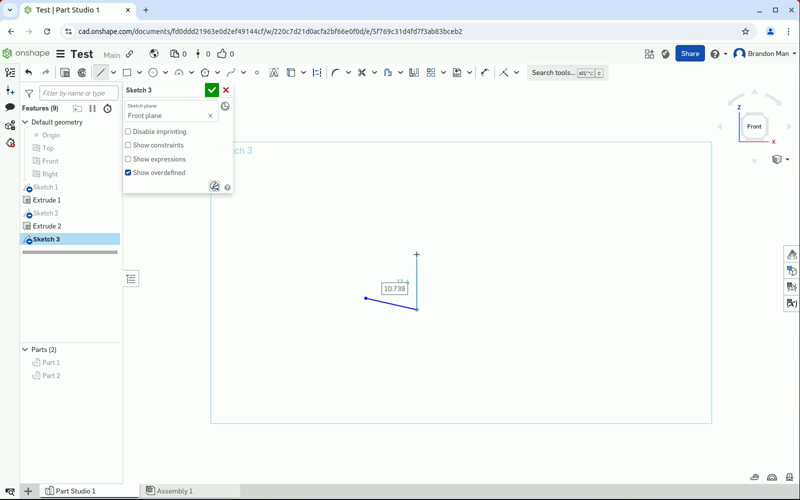
key_down(shift)
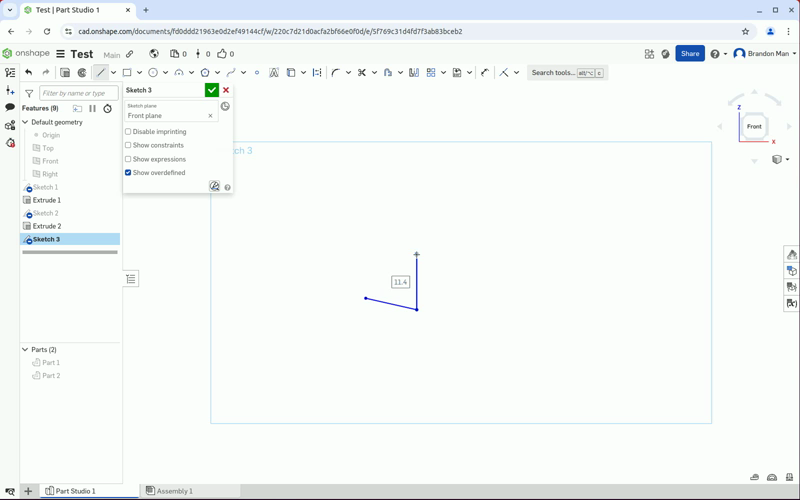
mouse_move(446, 254)
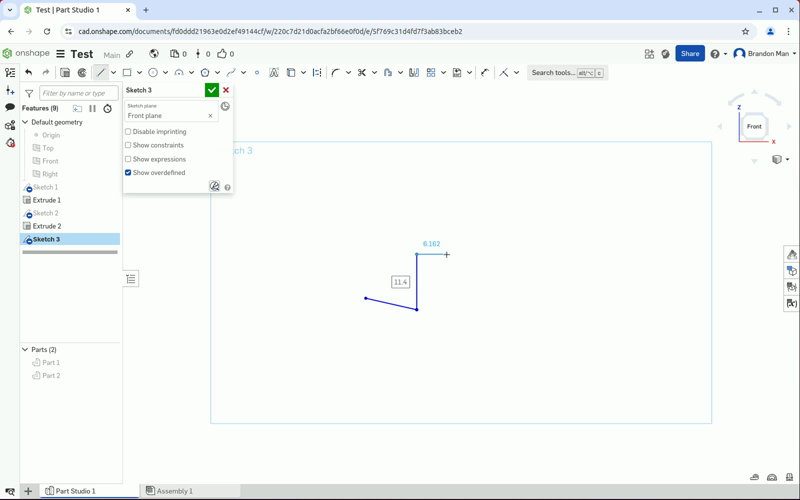
mouse_move(422, 254)
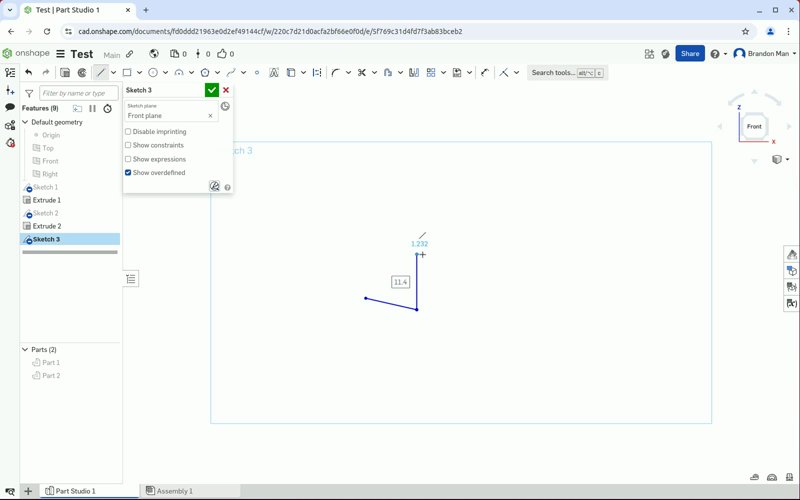
scroll(6)
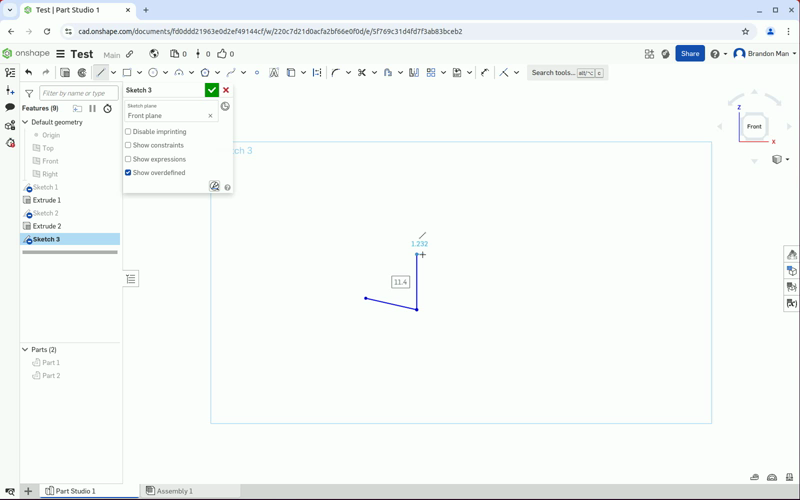
scroll(6)
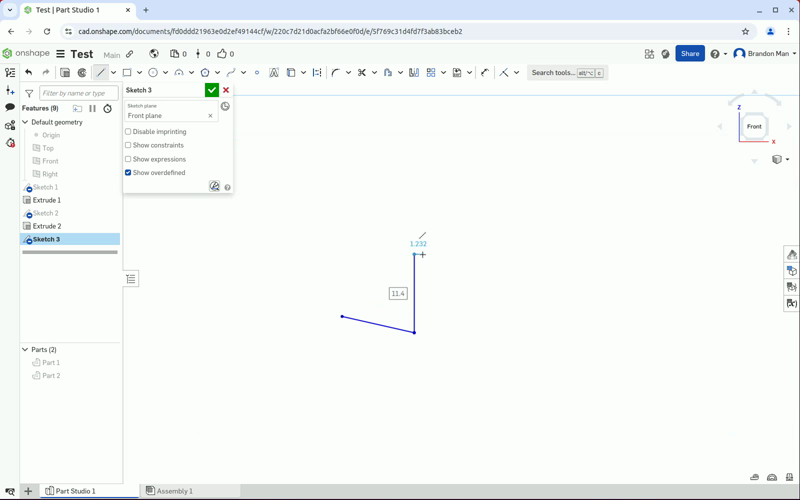
scroll(6)
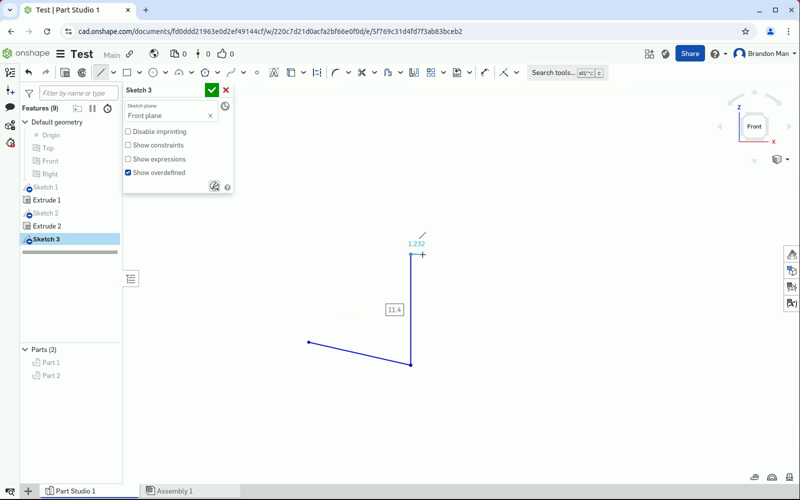
scroll(6)
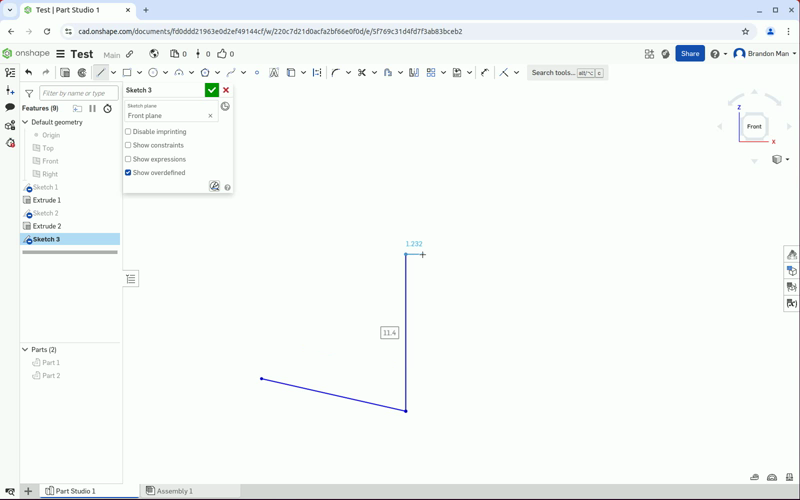
scroll(6)
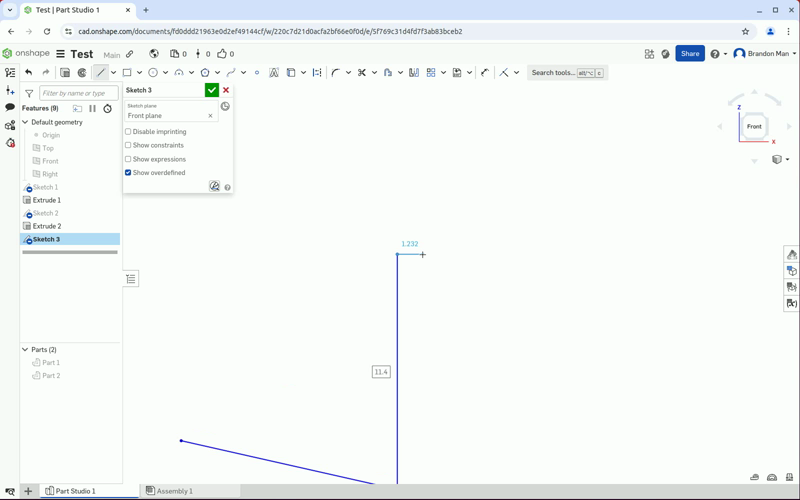
scroll(6)
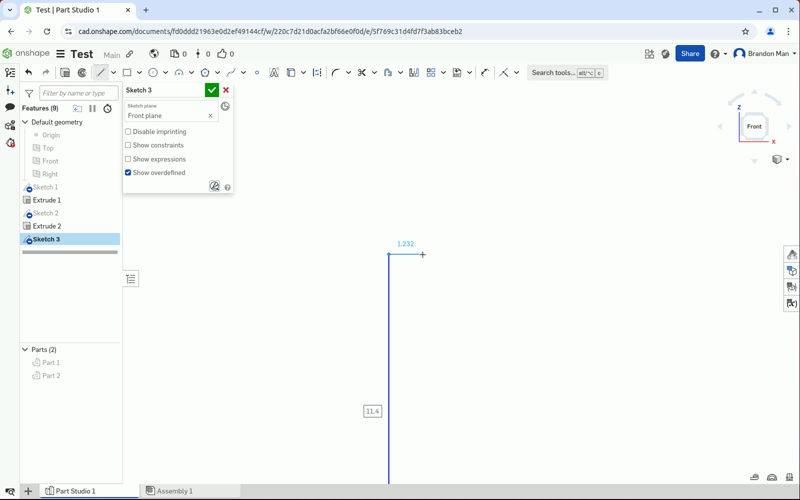
scroll(6)
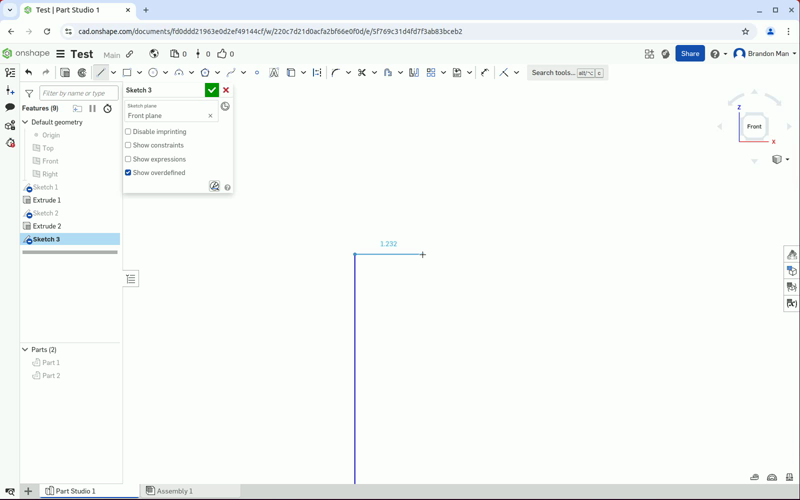
click(422, 254)
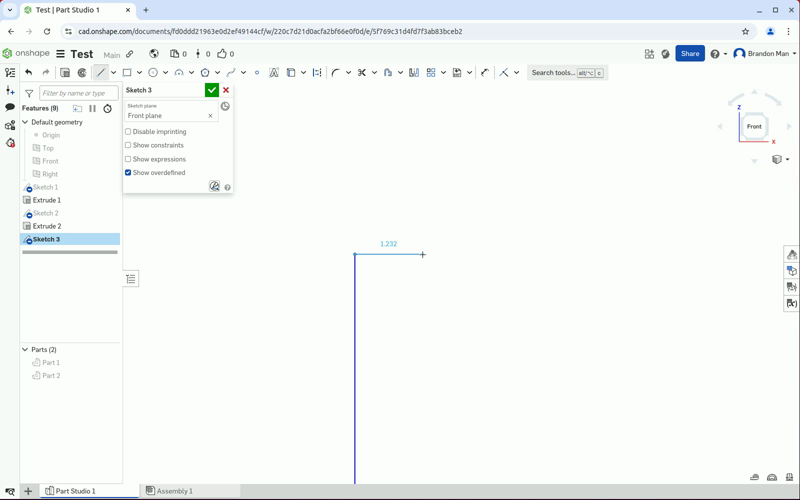
scroll(-6)
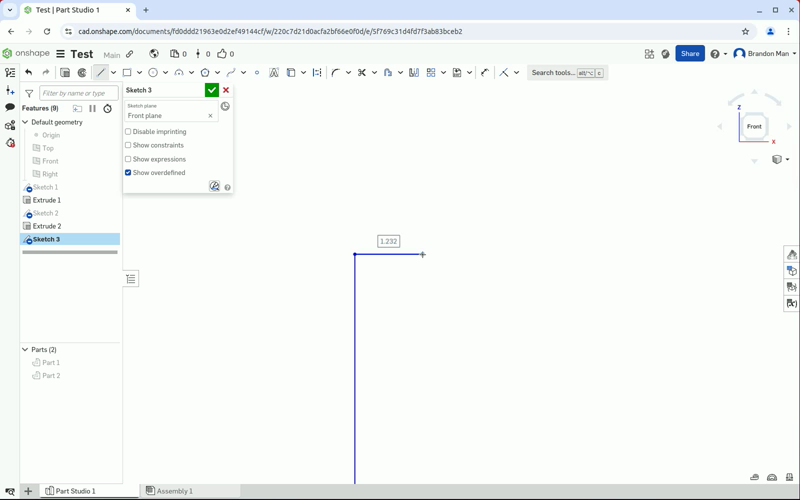
scroll(-6)
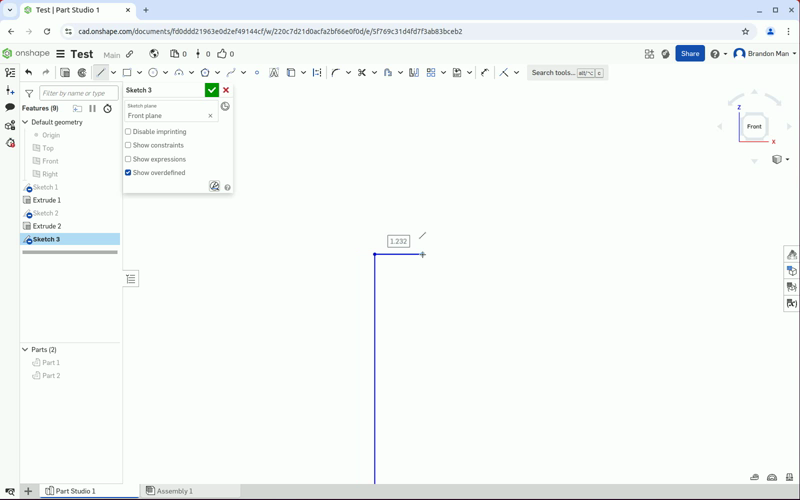
scroll(-6)
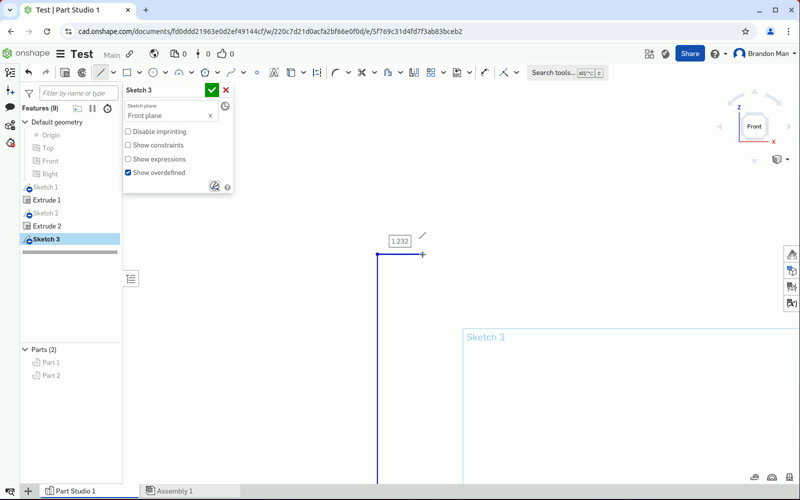
scroll(-6)
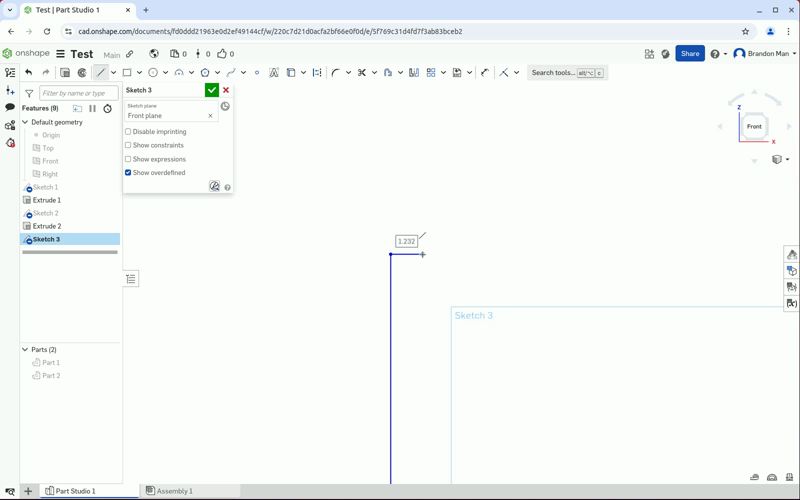
scroll(-6)
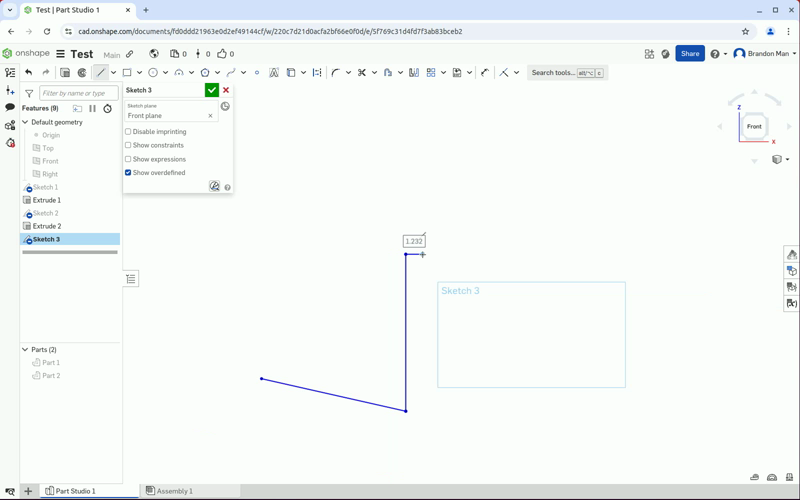
scroll(-6)
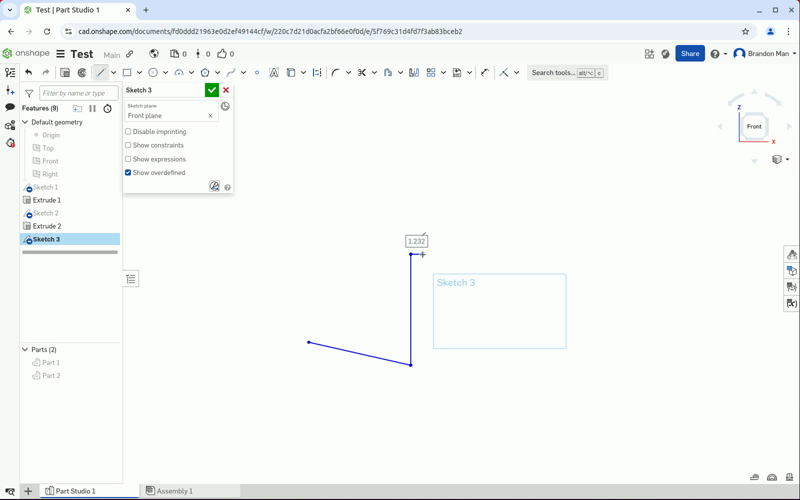
scroll(-6)
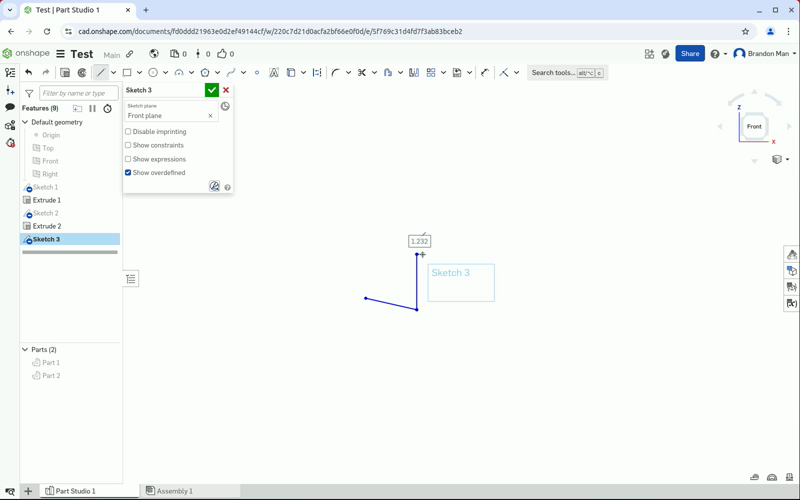
key_up(shift)
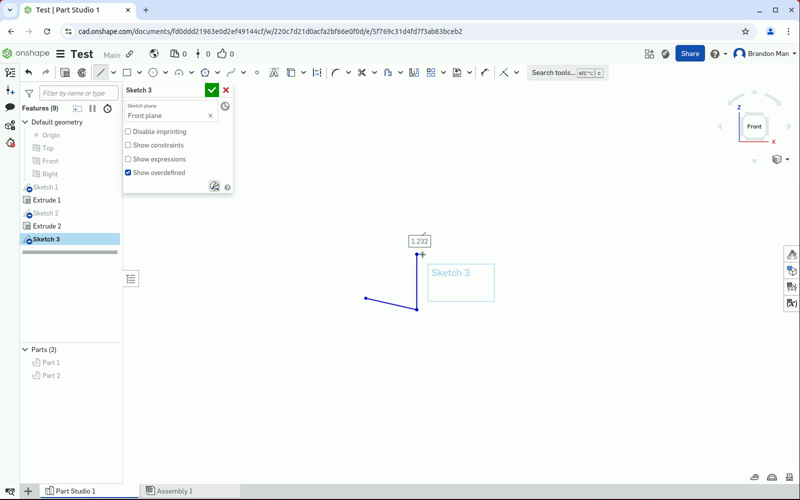
key_down(shift)
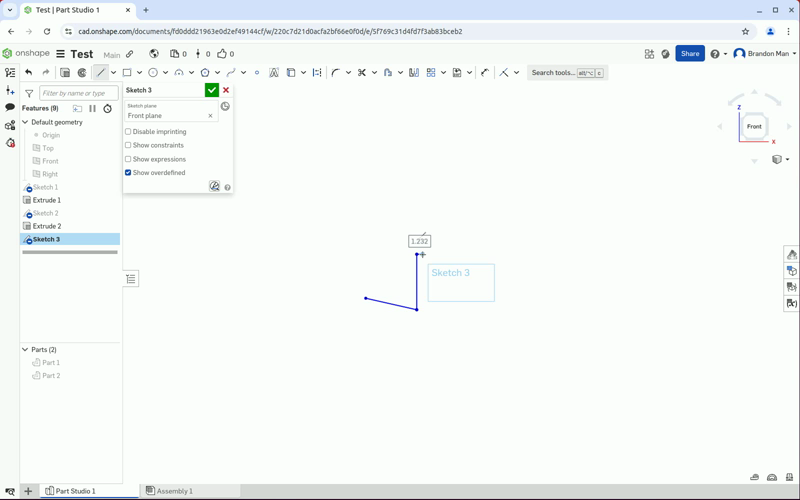
mouse_move(452, 254)
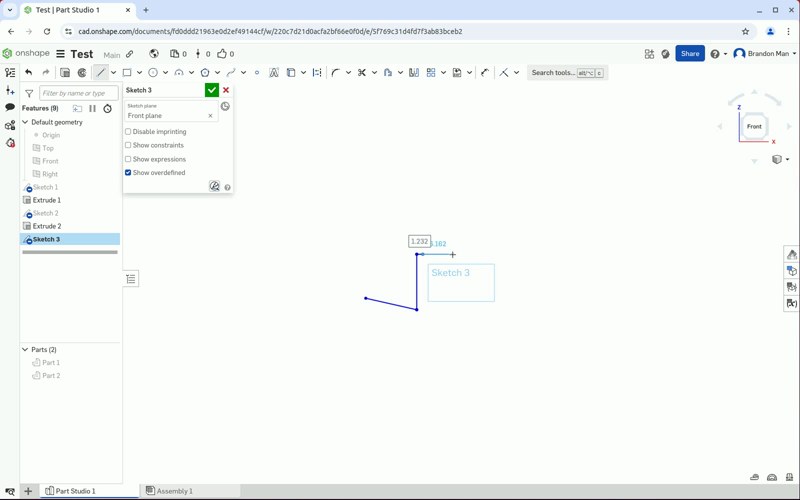
mouse_move(371, 253)
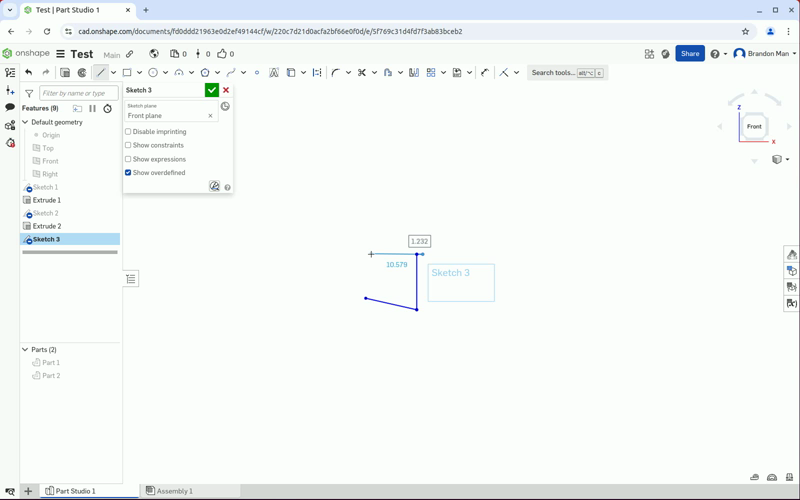
click(371, 253)
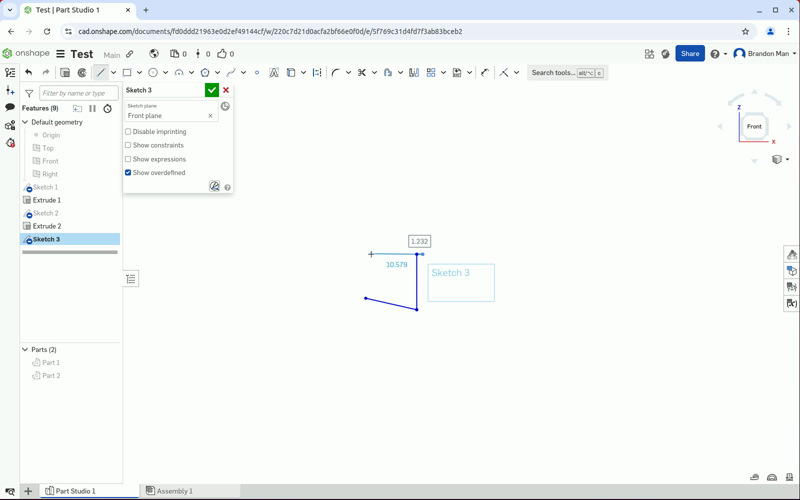
key_up(shift)
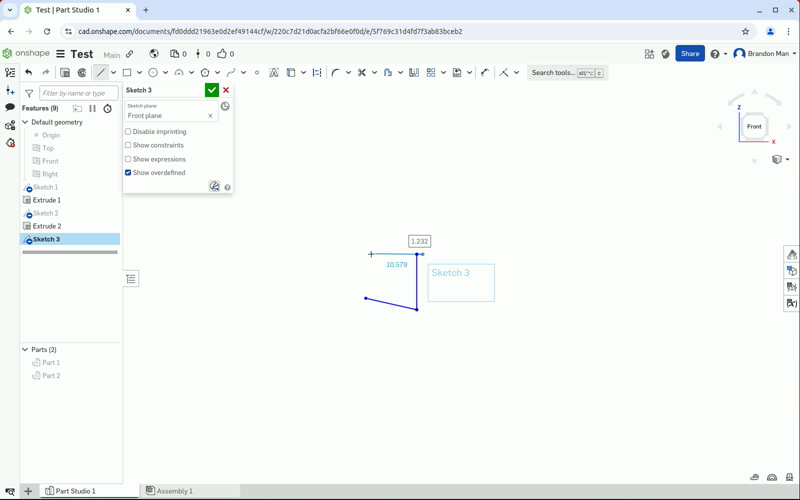
key(esc)
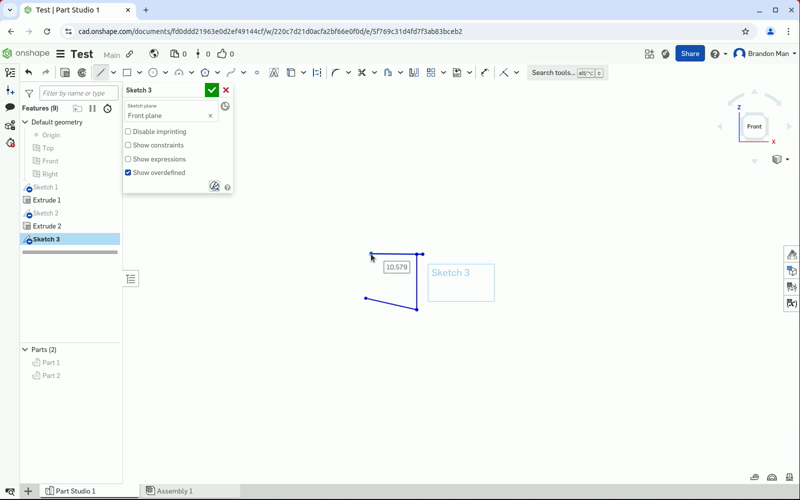
key(a)
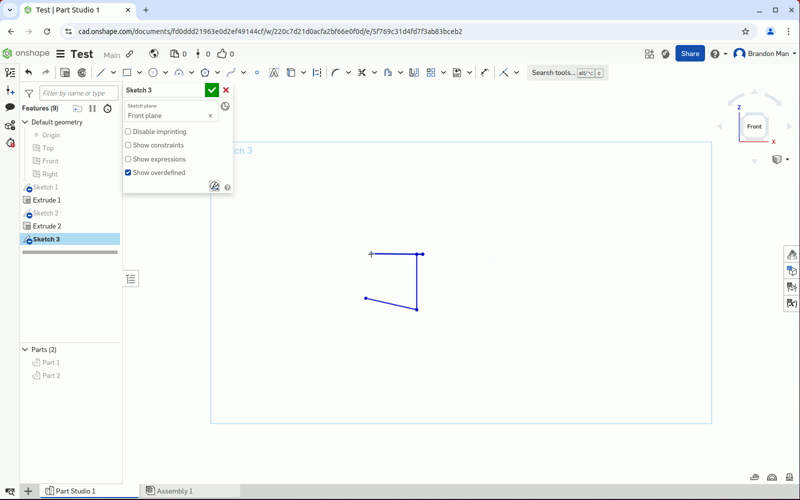
mouse_move(371, 253)
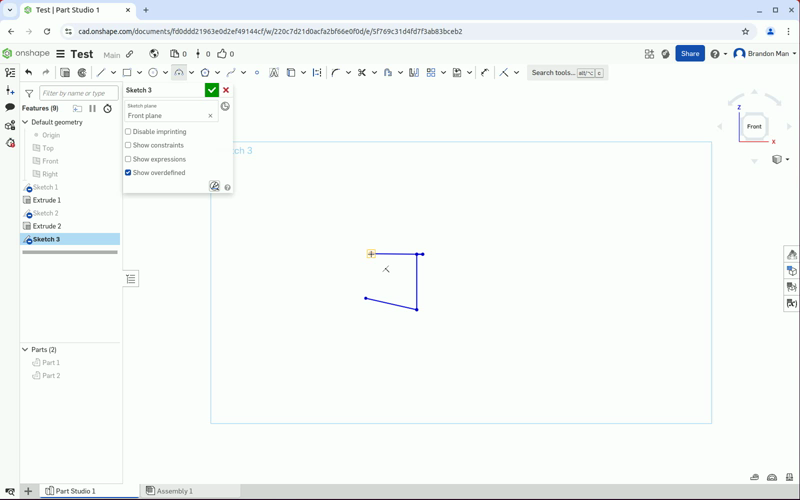
click(371, 253)
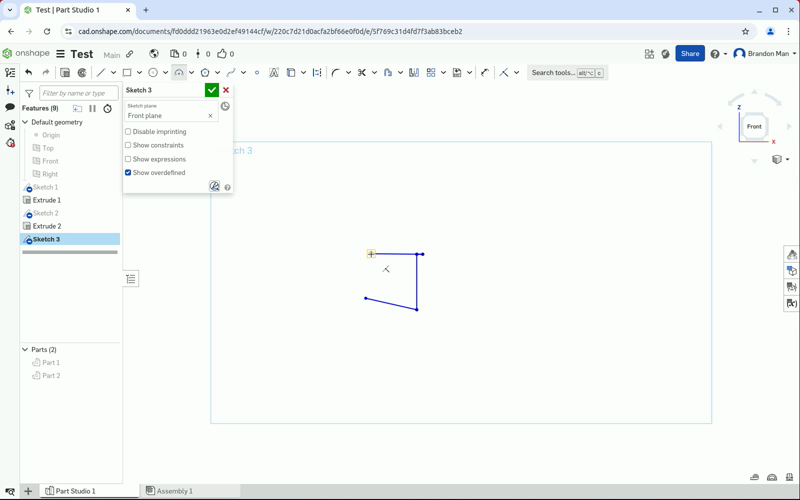
mouse_move(365, 298)
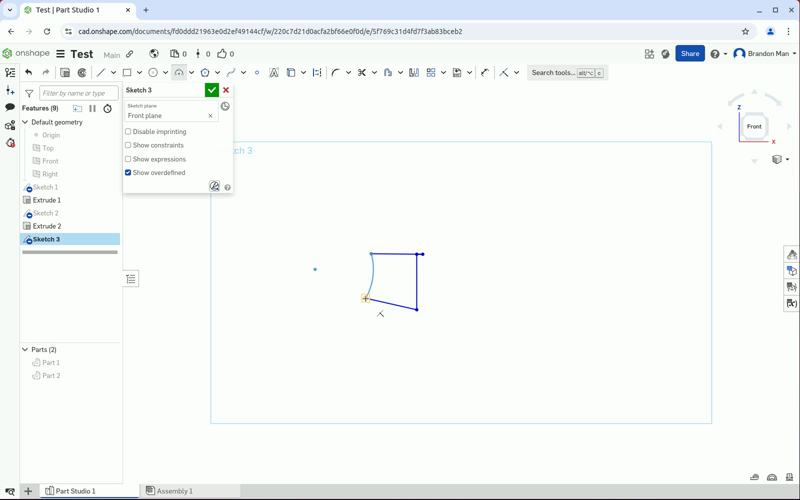
click(365, 298)
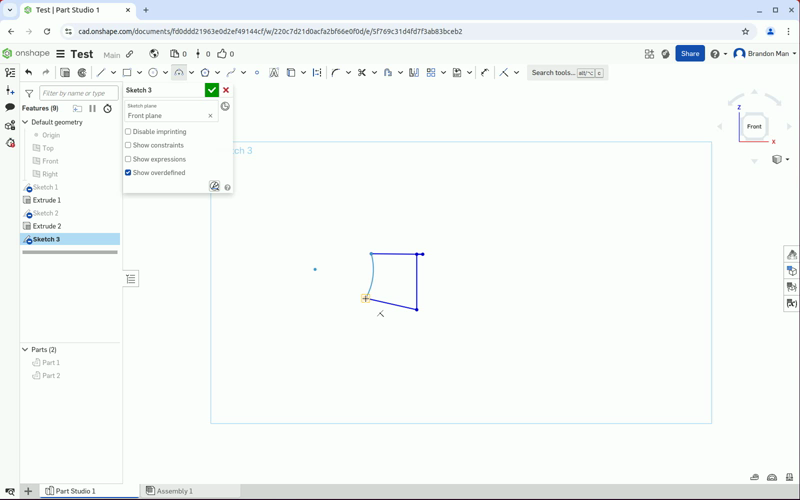
key_down(shift)
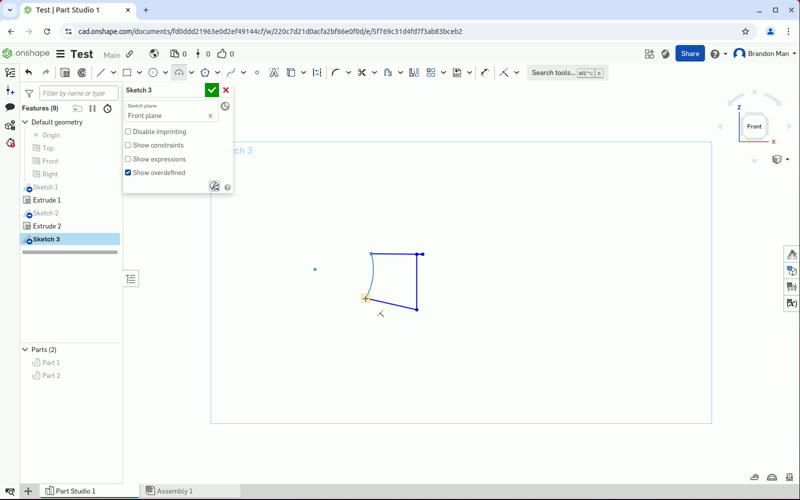
mouse_move(393, 279)
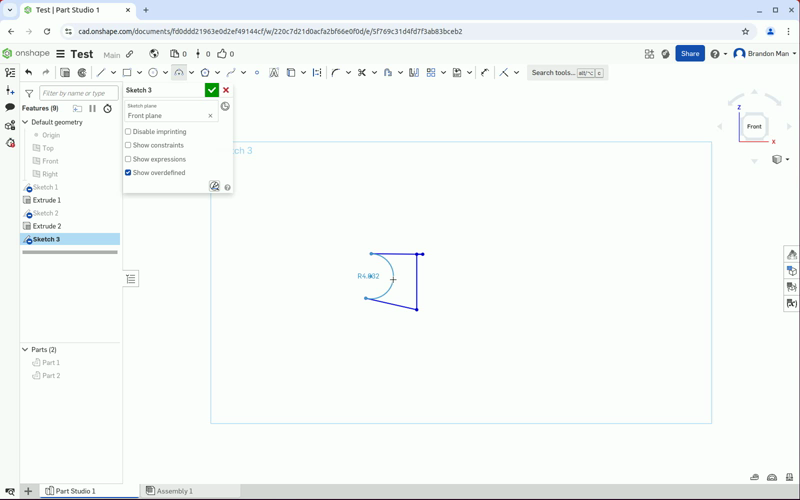
click(393, 279)
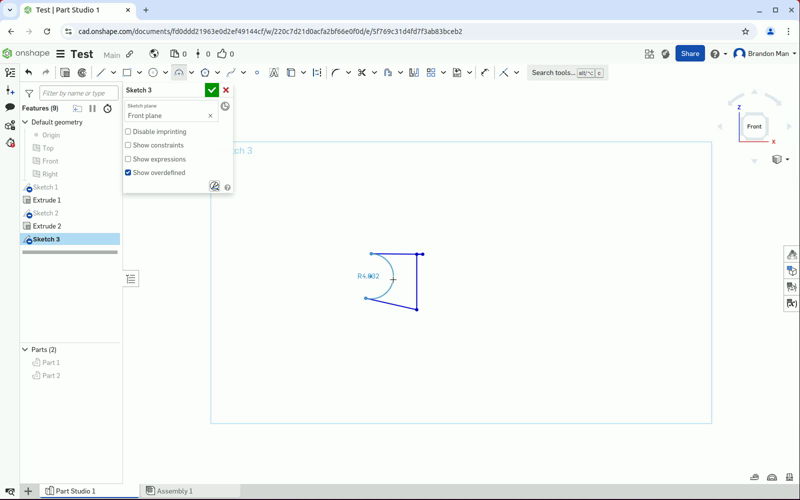
key_up(shift)
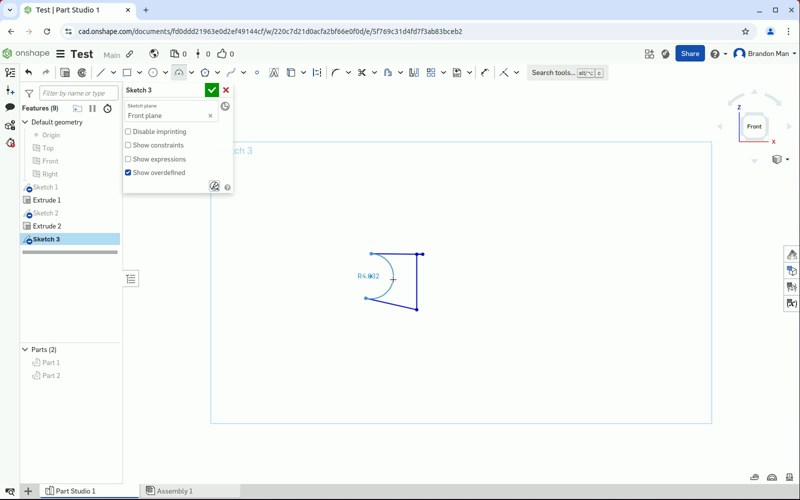
key(esc)
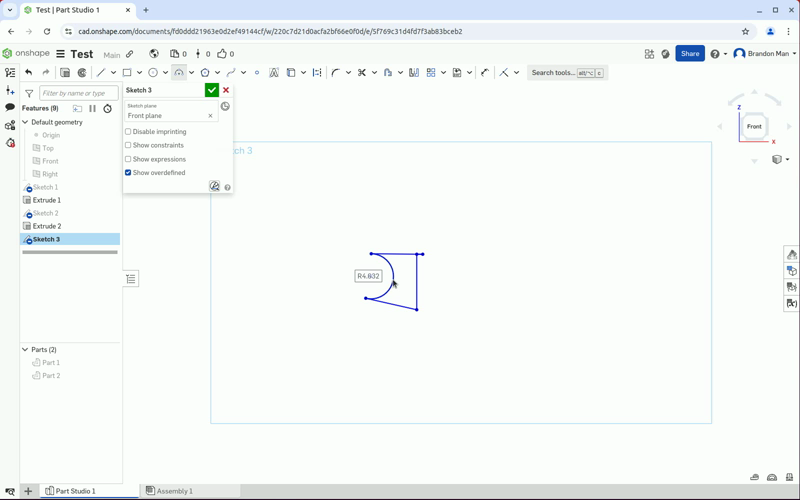
mouse_move(410, 257)
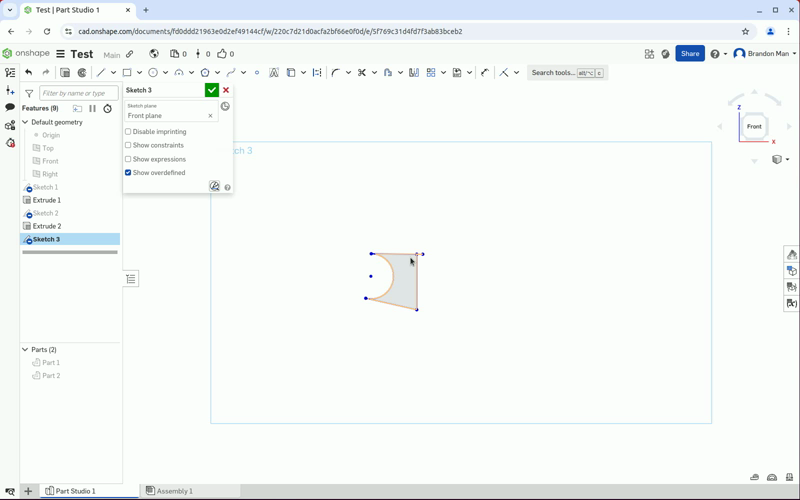
scroll(6)
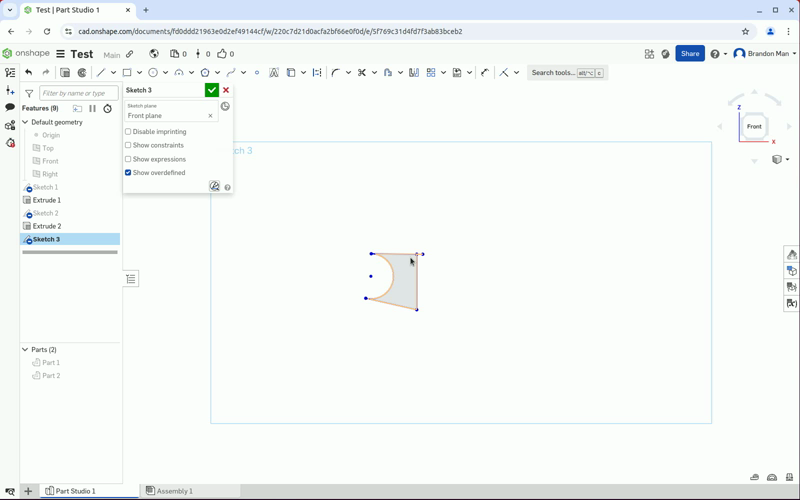
scroll(6)
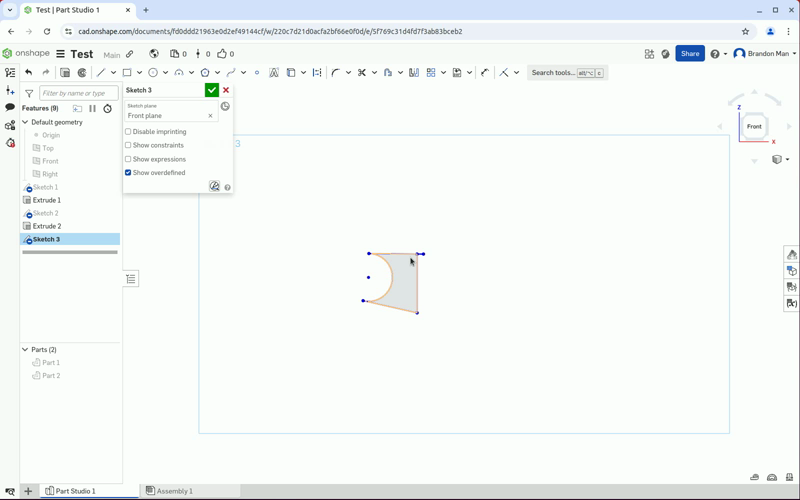
scroll(6)
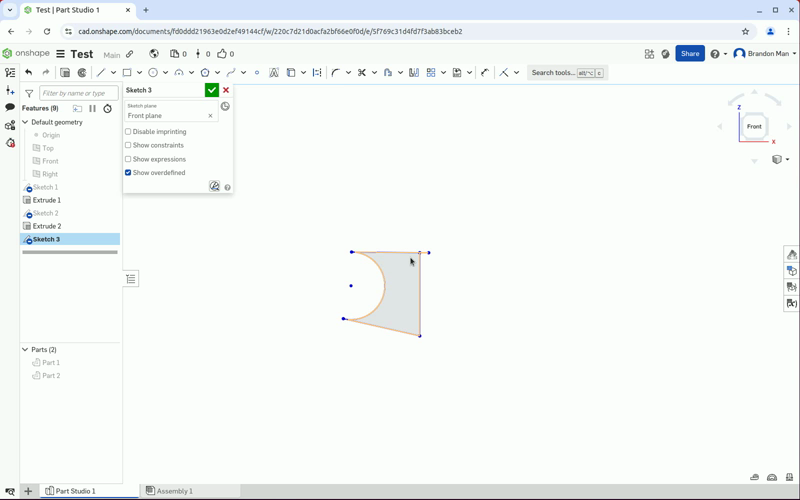
scroll(6)
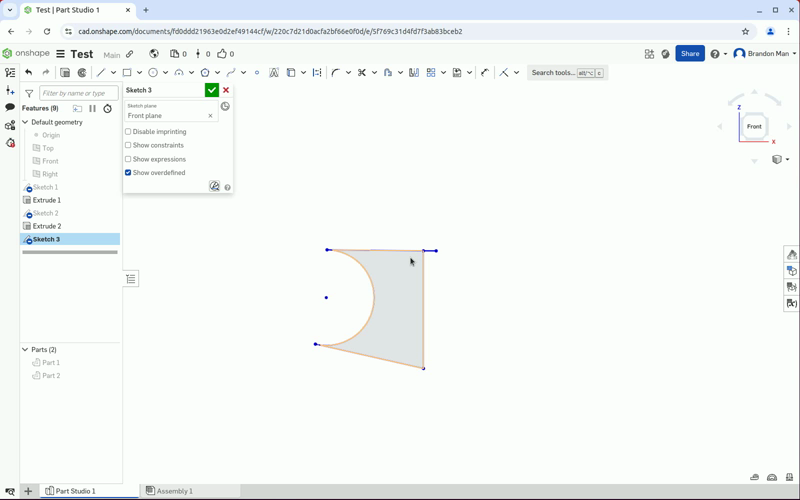
scroll(6)
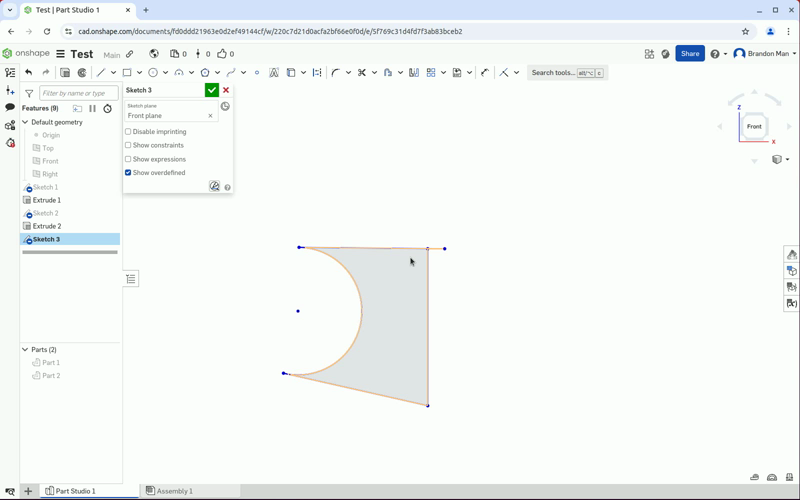
scroll(6)
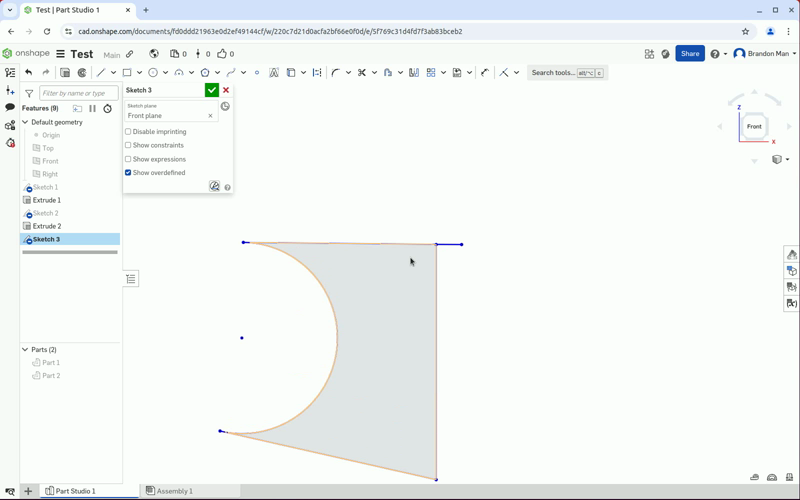
scroll(6)
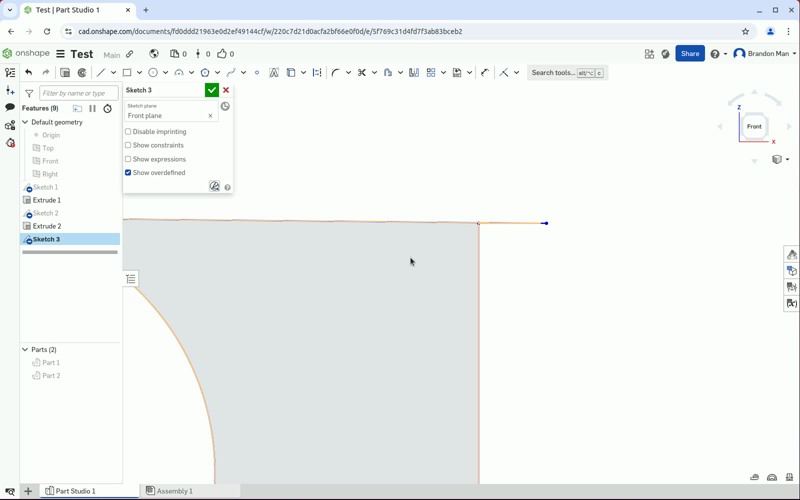
click(410, 257)
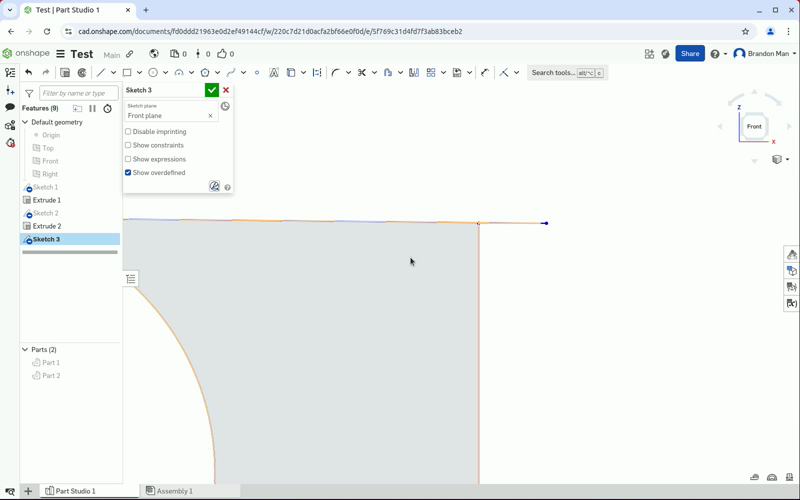
scroll(-6)
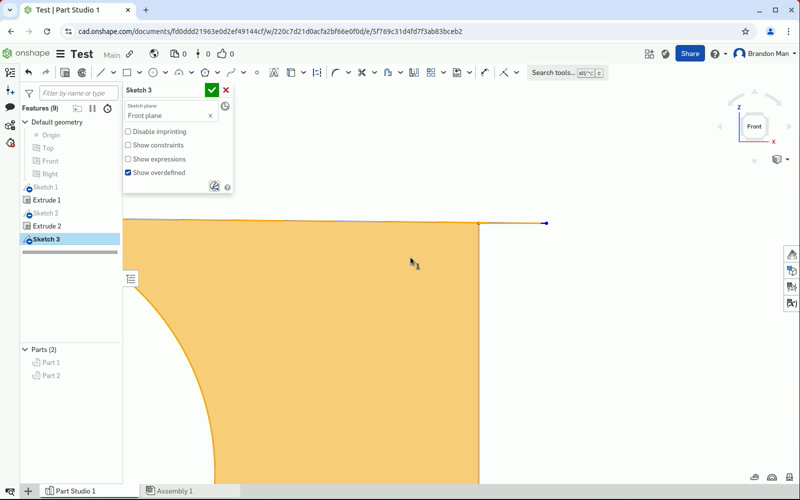
scroll(-6)
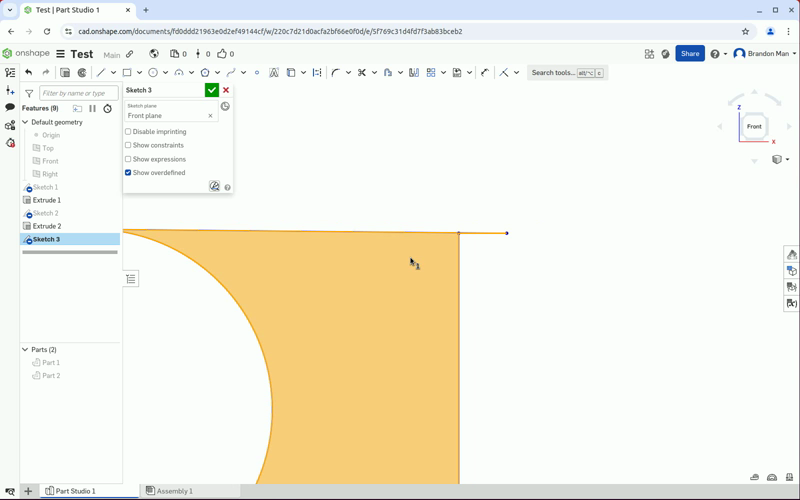
scroll(-6)
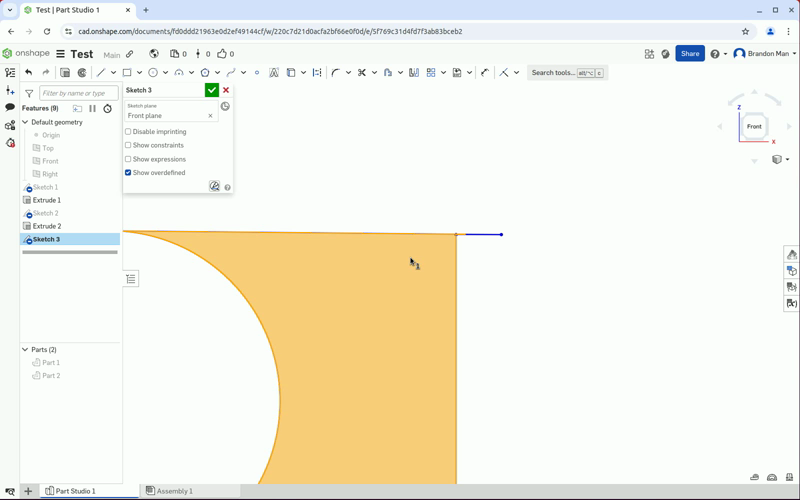
scroll(-6)
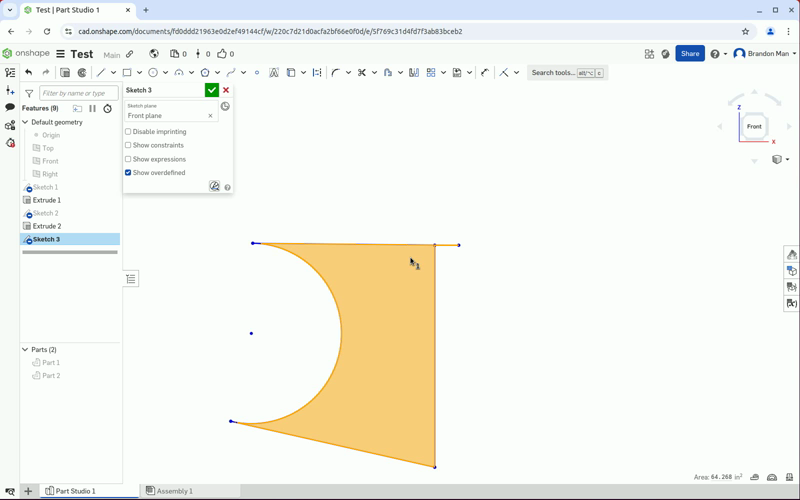
scroll(-6)
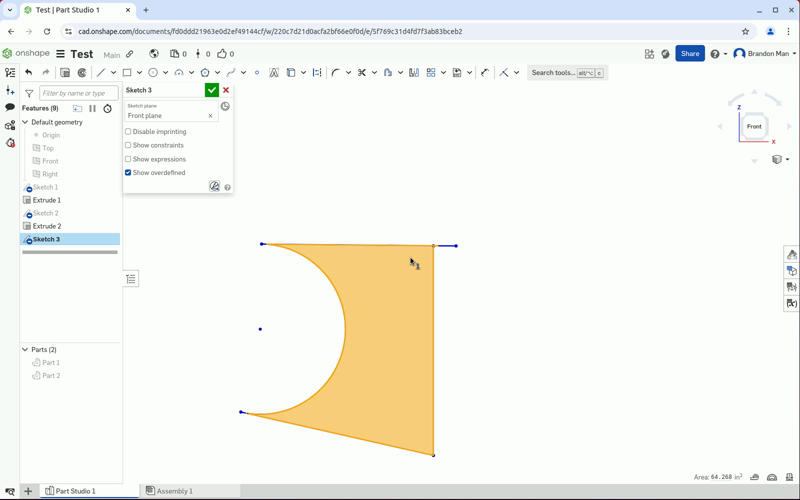
scroll(-6)
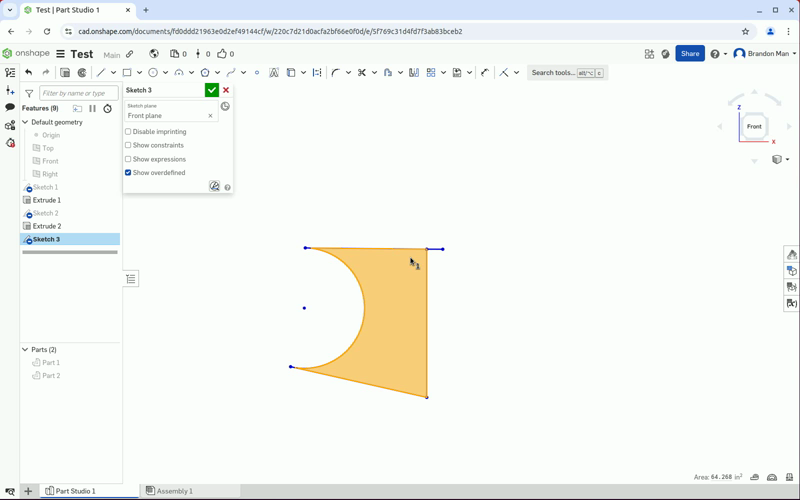
scroll(-6)
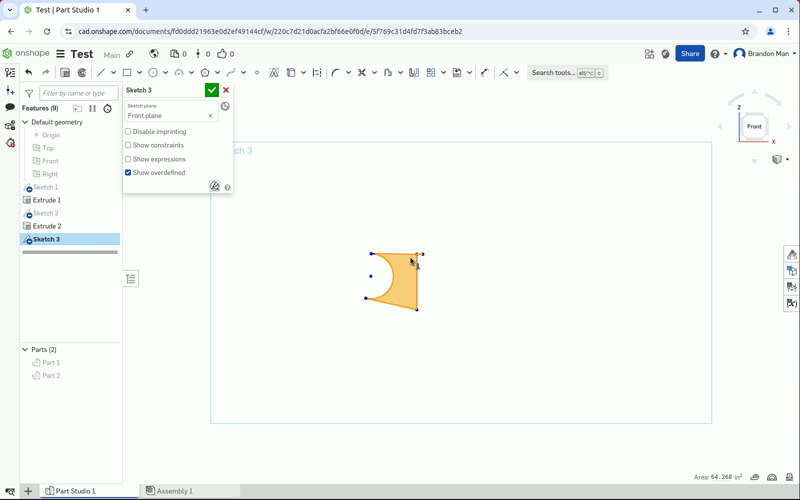
mouse_move(73, 352)
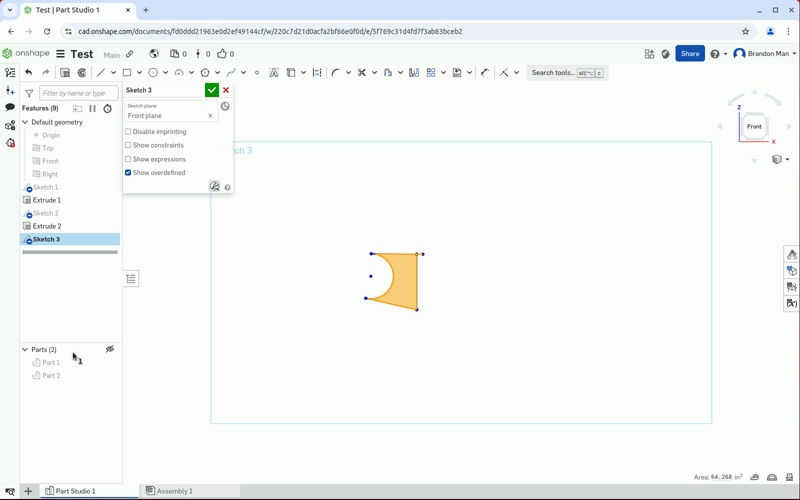
key(shift+y)
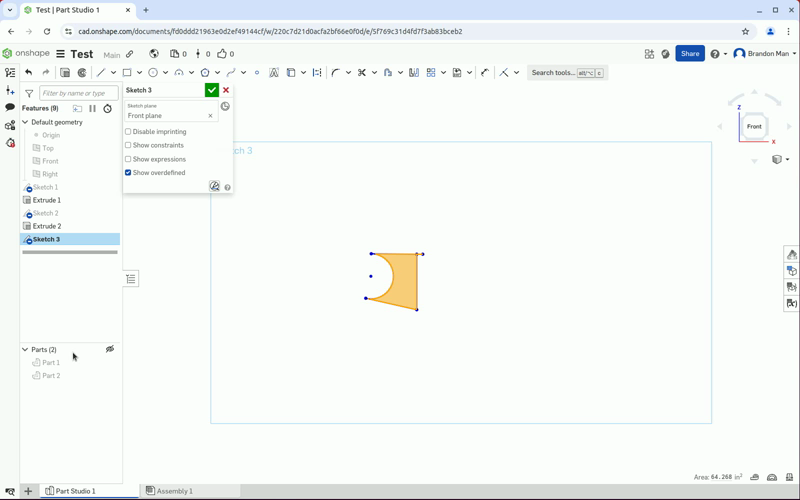
key(shift+e)
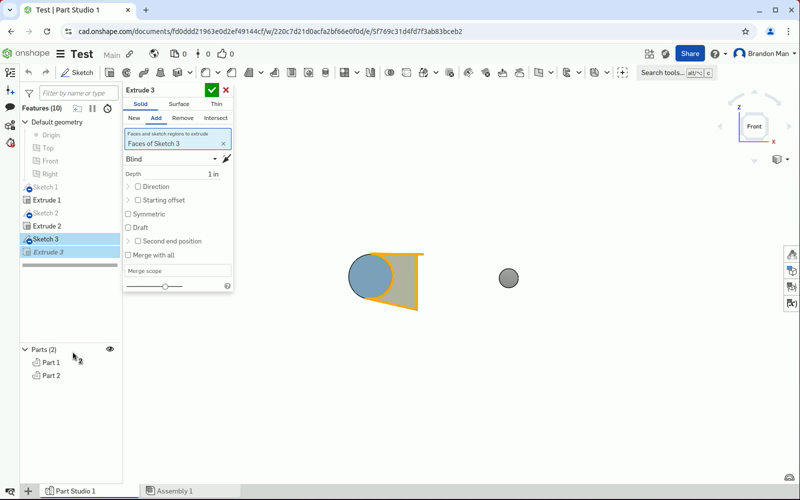
mouse_move(143, 106)
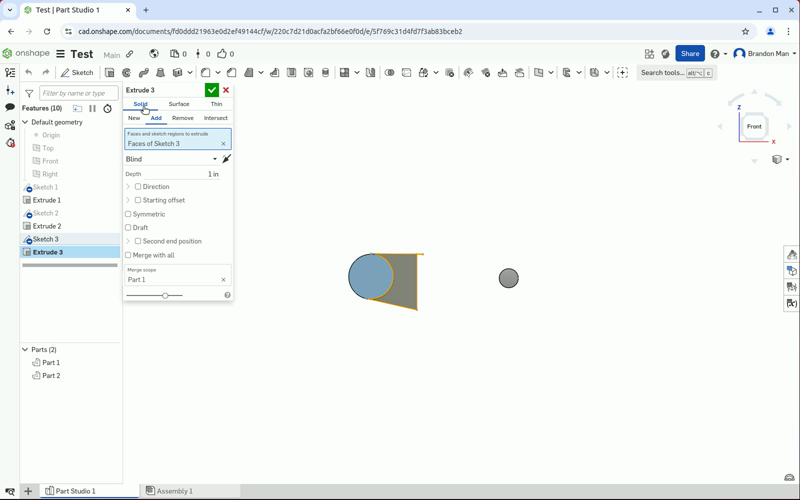
click(143, 106)
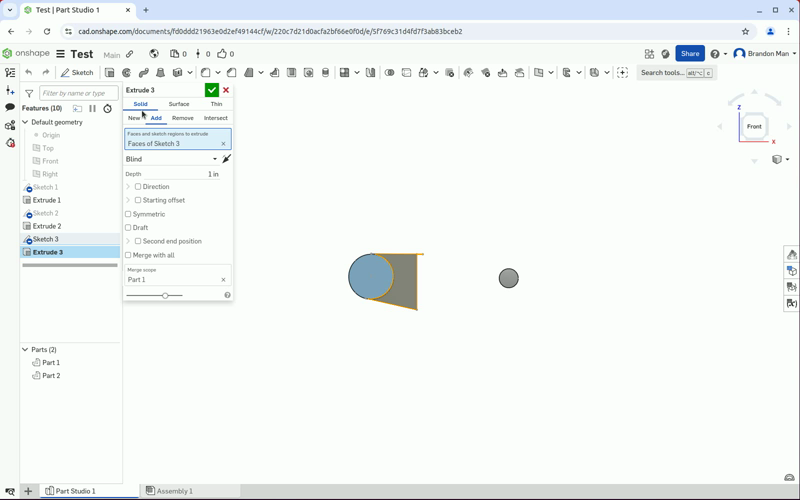
mouse_move(137, 120)
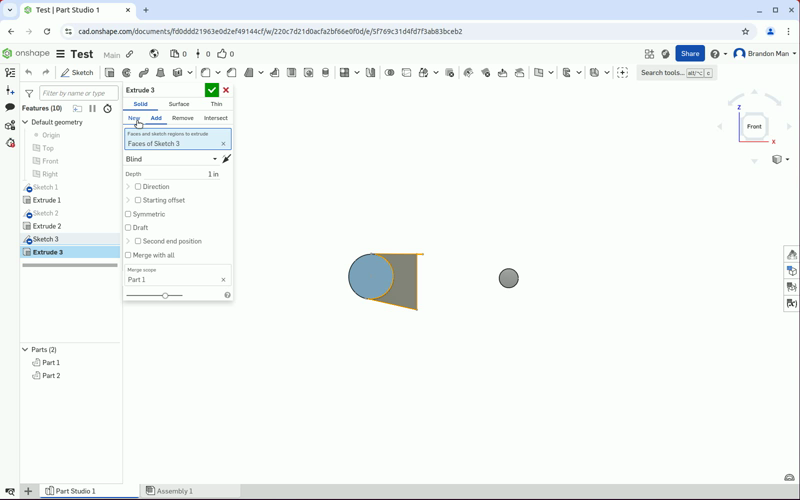
click(137, 120)
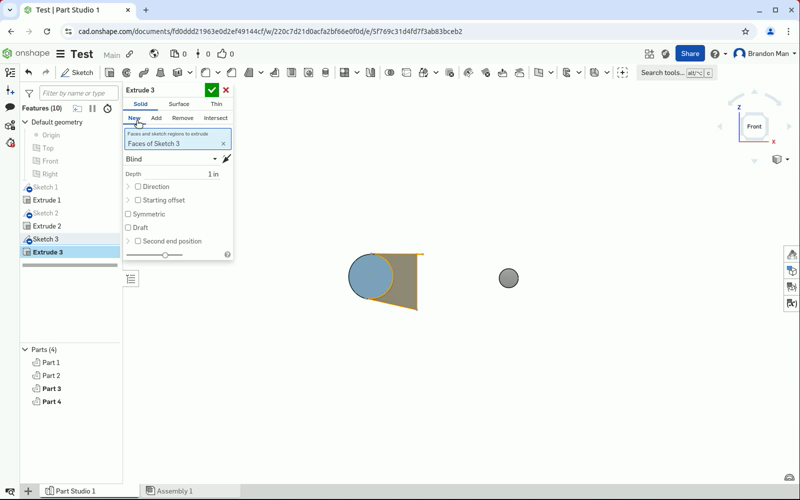
key(tab, 4)
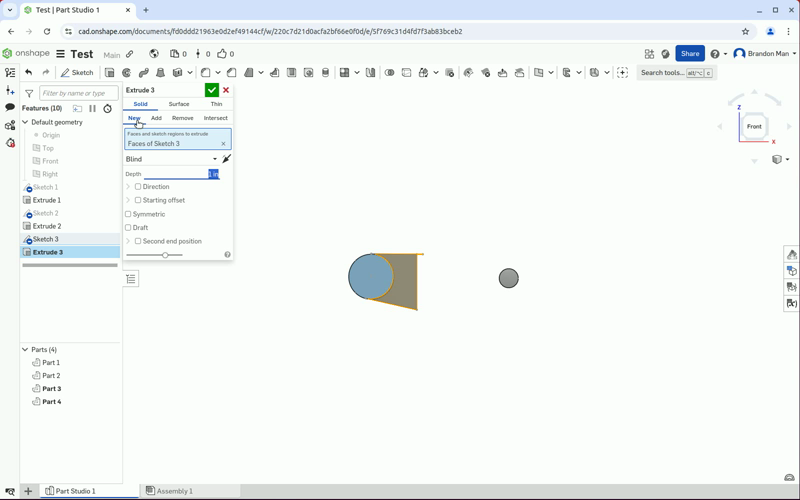
text(4.333)
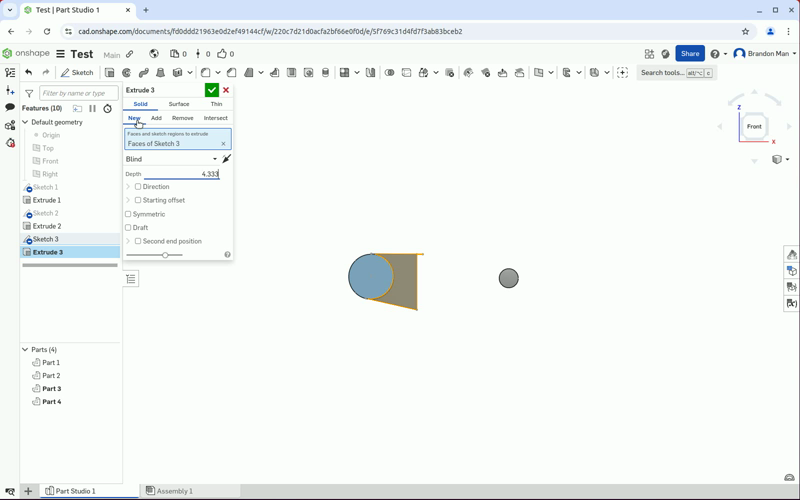
key(enter)
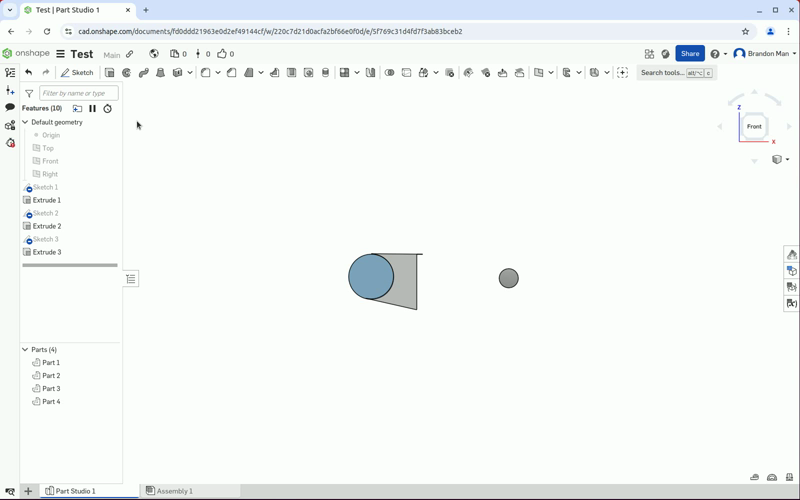
key(shift+h)
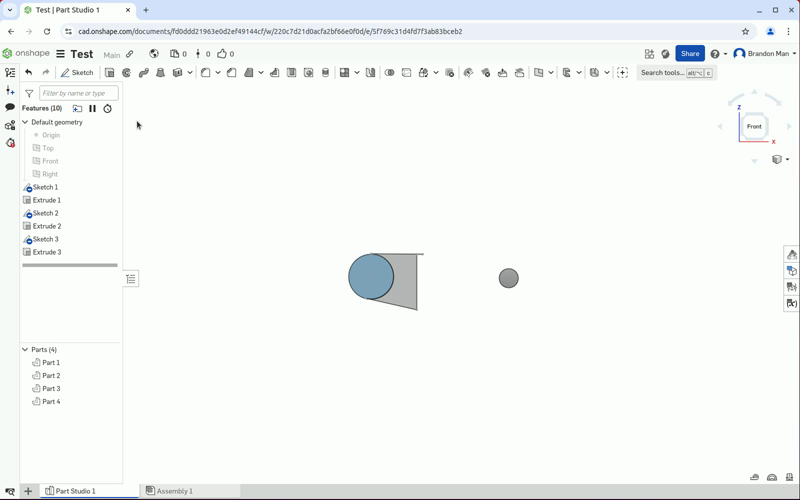
key(shift+h)
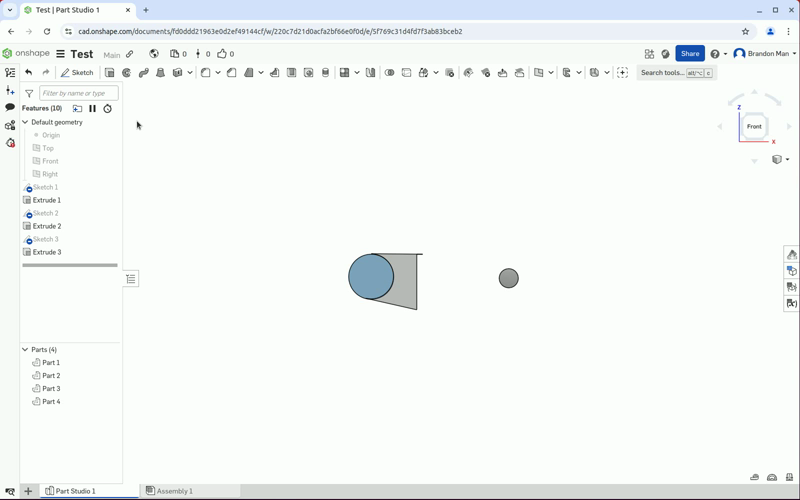
mouse_move(73, 189)
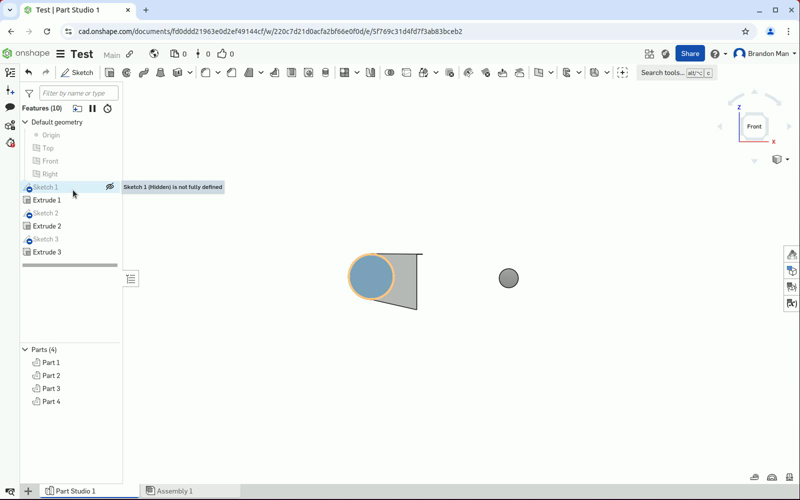
click(73, 189)
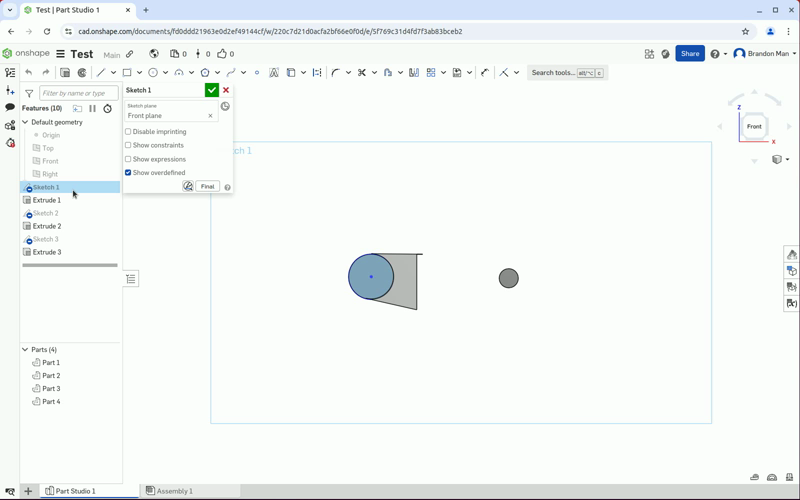
mouse_move(229, 92)
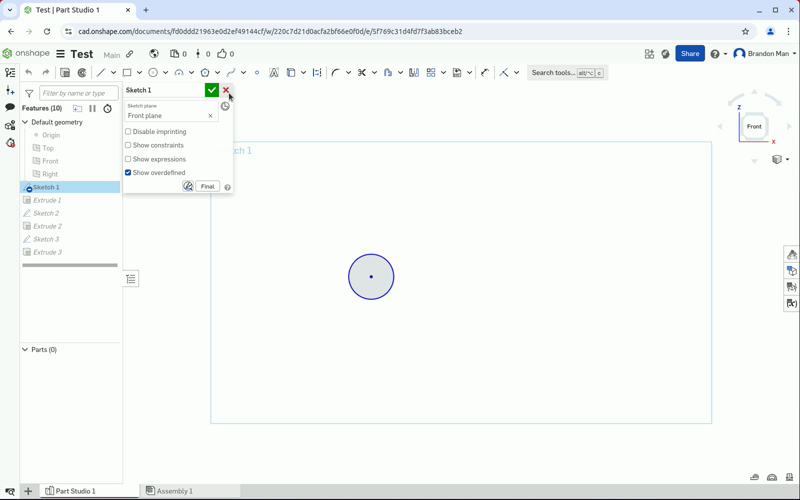
click(229, 92)
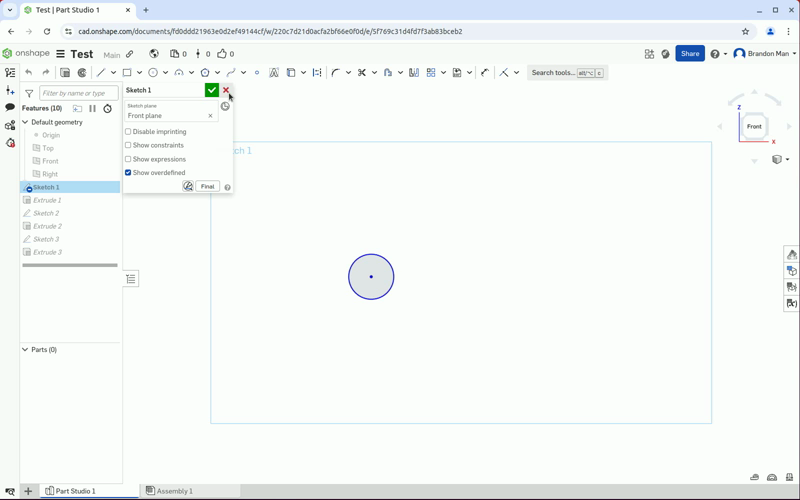
key(shift+s)
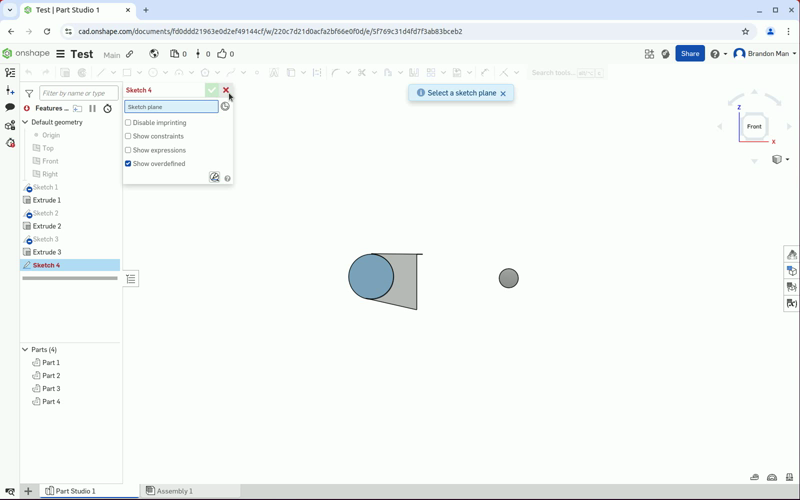
mouse_move(73, 163)
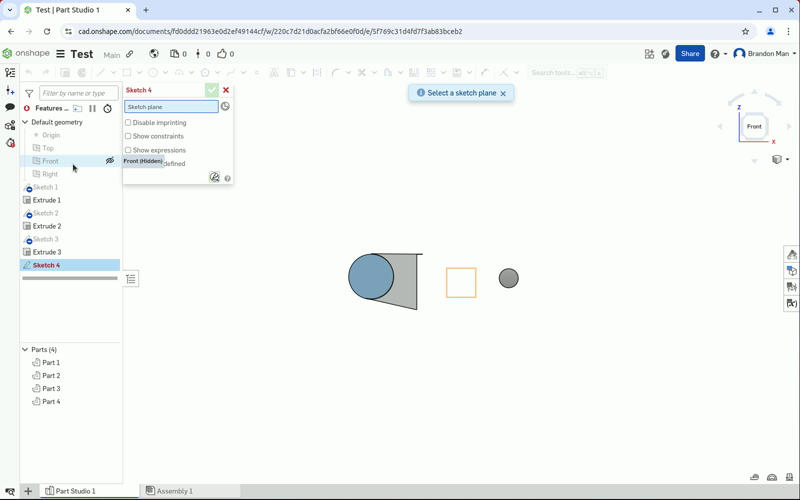
click(73, 163)
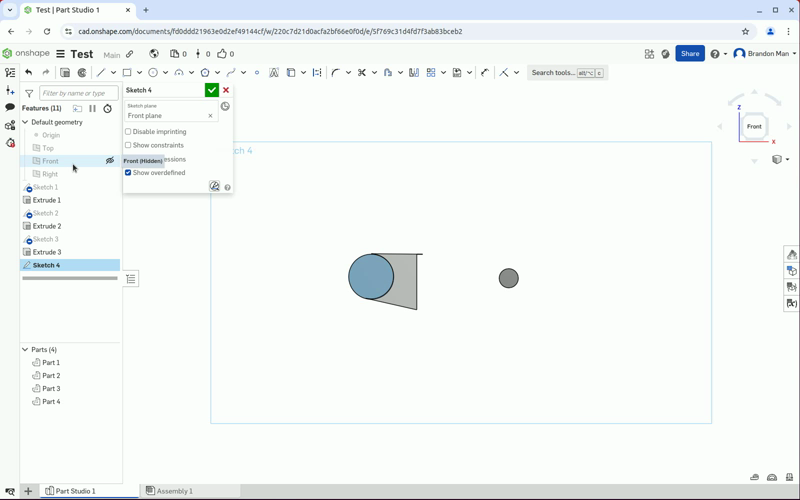
mouse_move(73, 352)
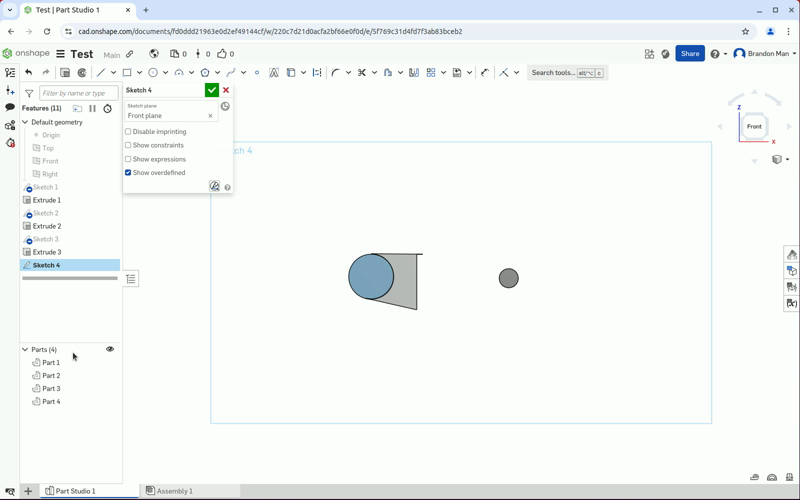
key(y)
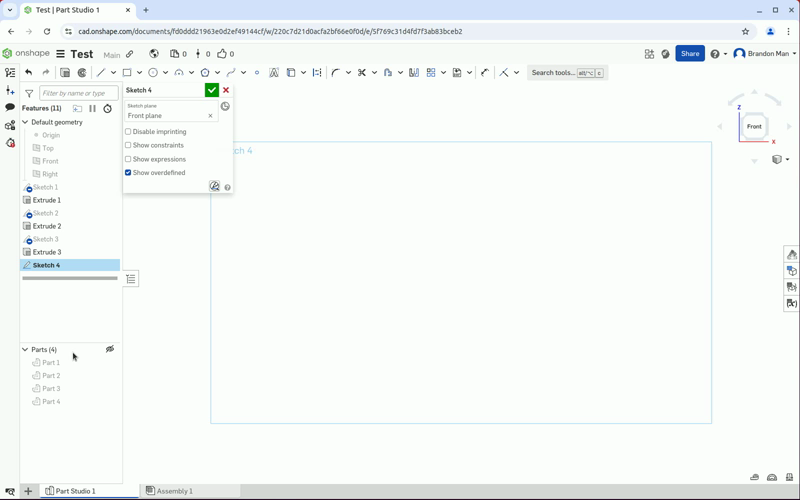
key(l)
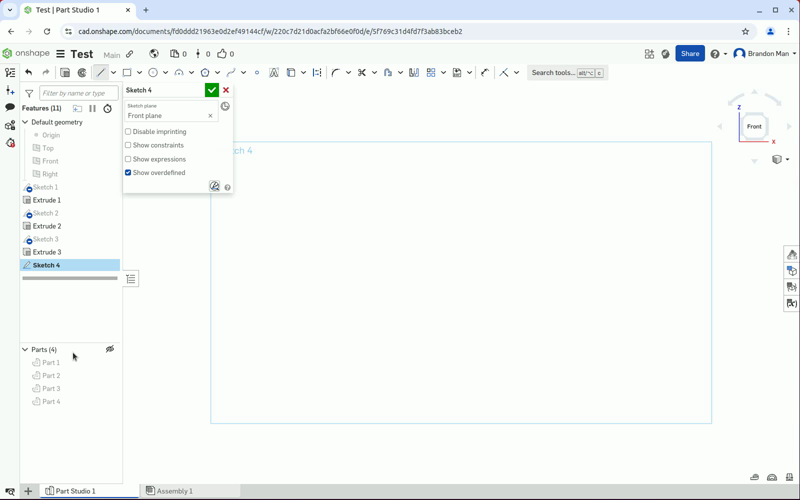
key_down(shift)
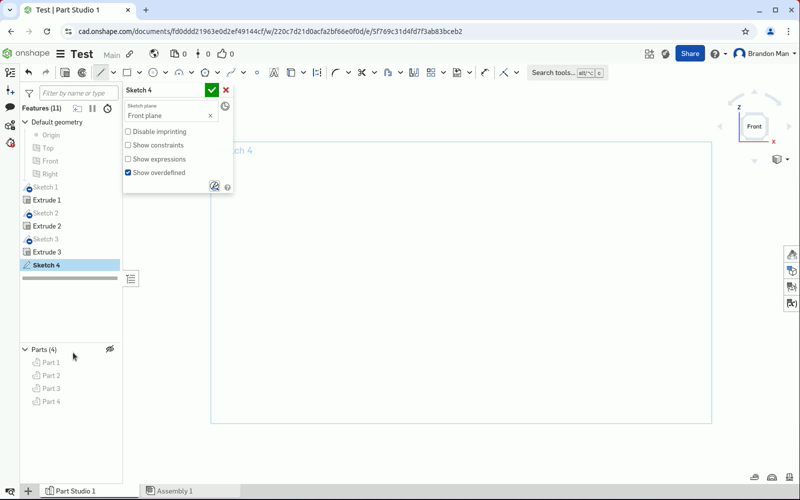
mouse_move(484, 309)
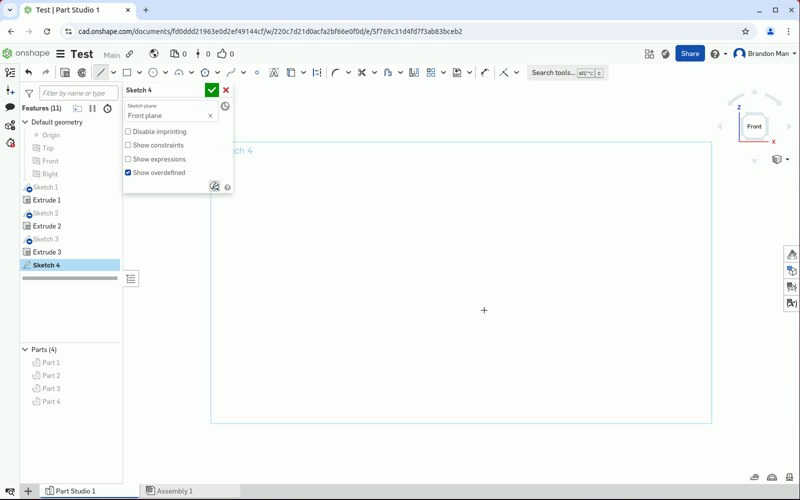
click(484, 309)
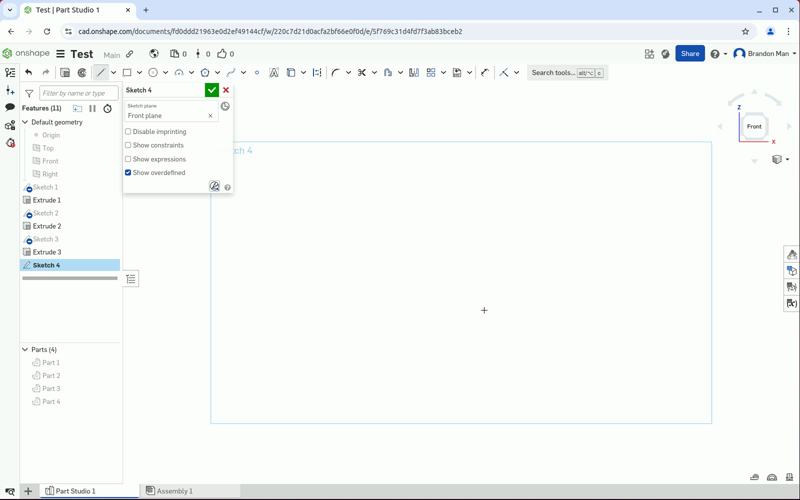
key_up(shift)
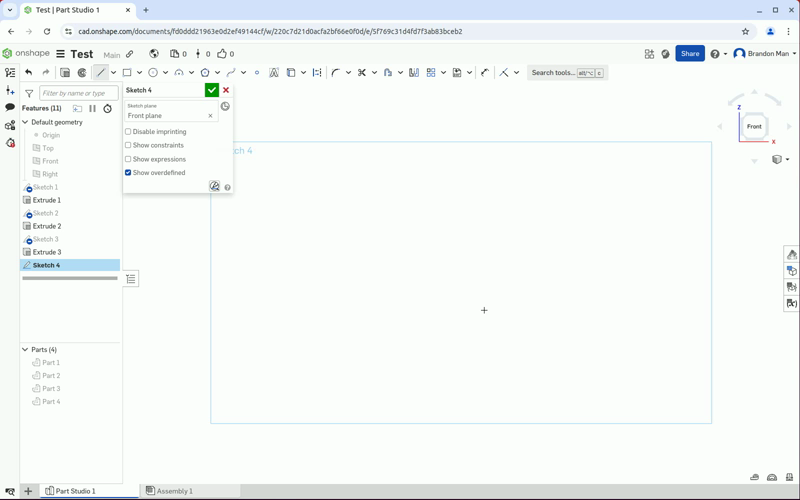
key_down(shift)
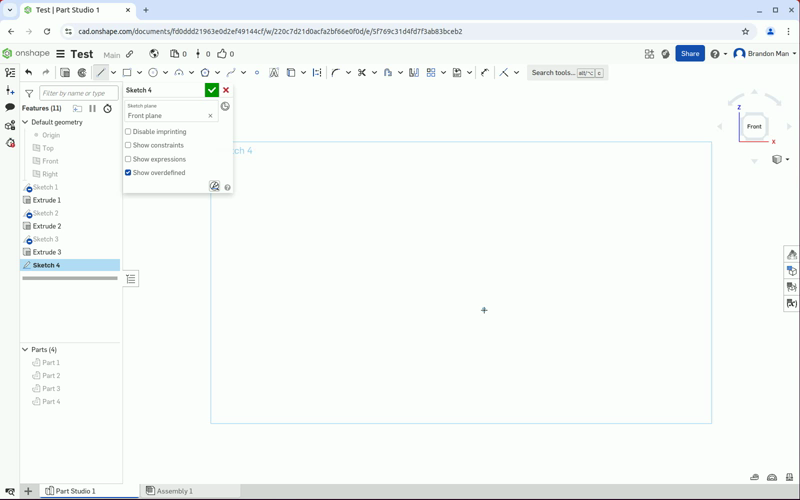
mouse_move(514, 309)
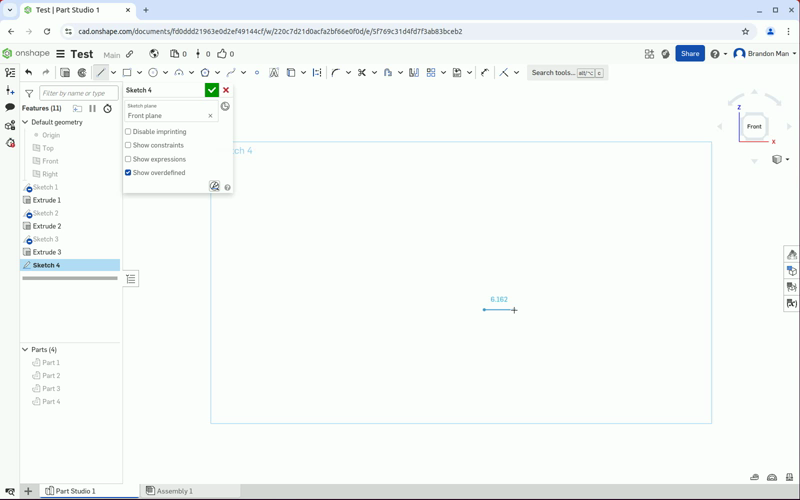
mouse_move(513, 284)
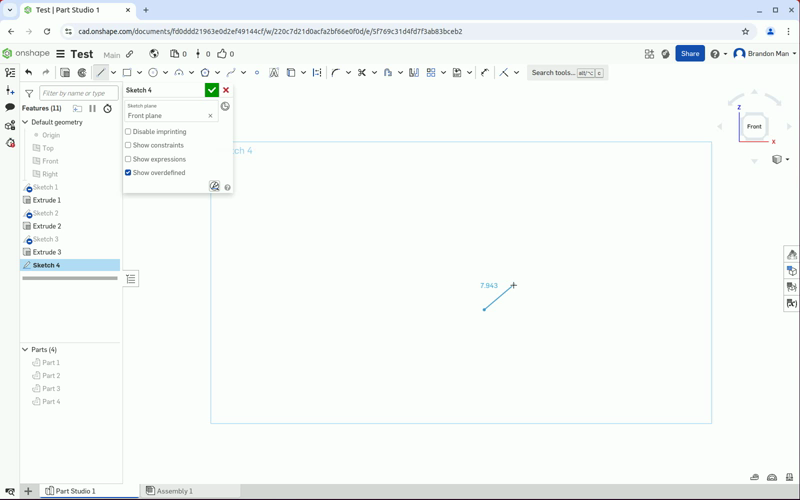
click(513, 284)
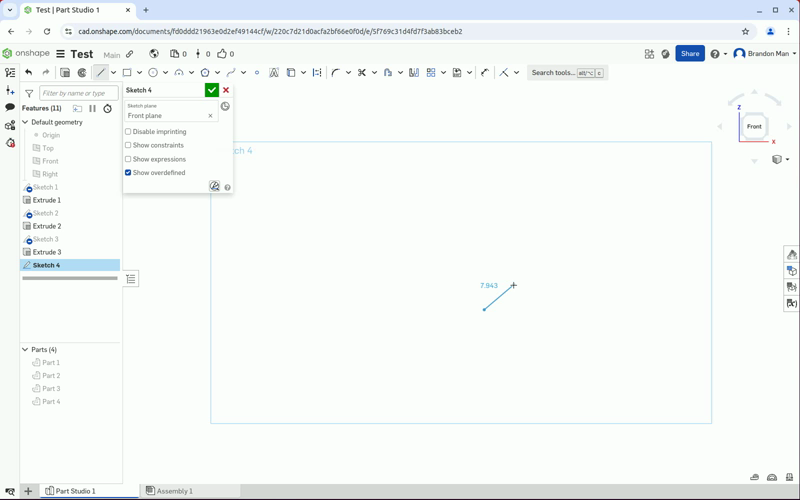
key_up(shift)
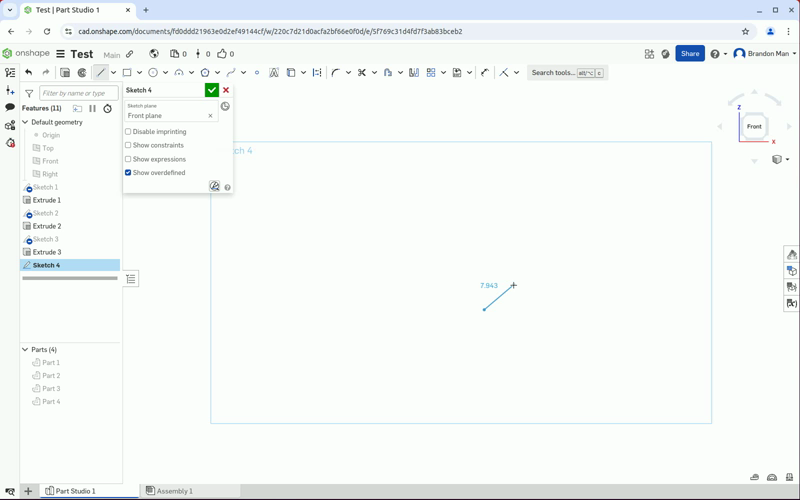
key(esc)
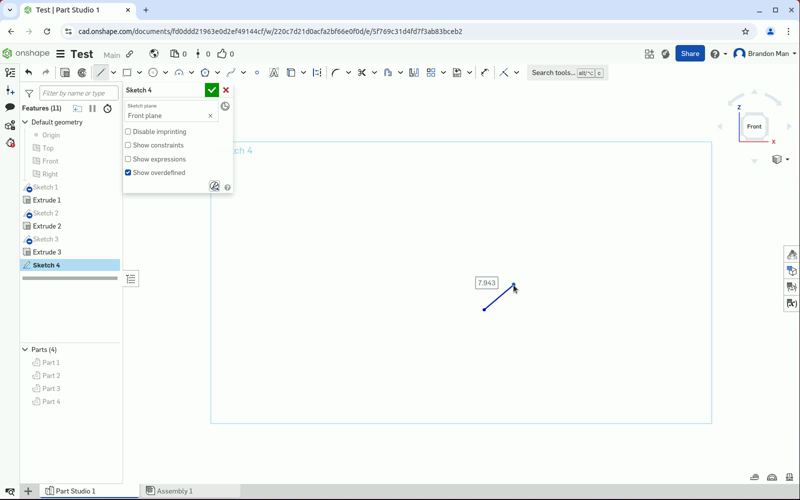
key(a)
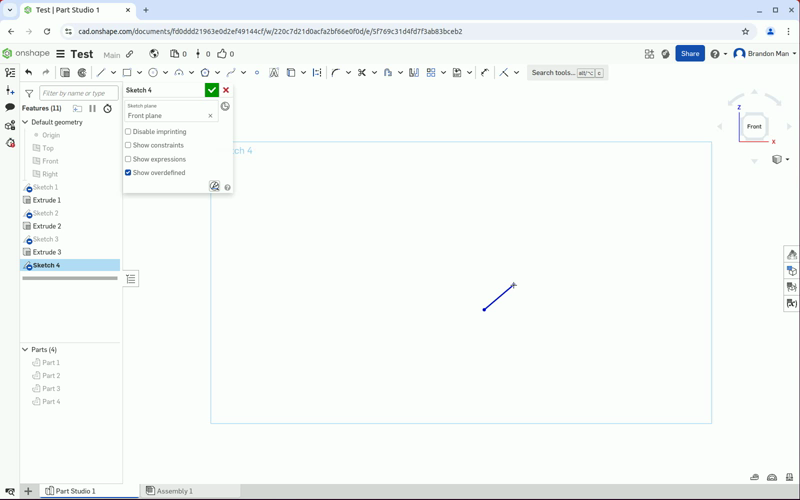
mouse_move(513, 284)
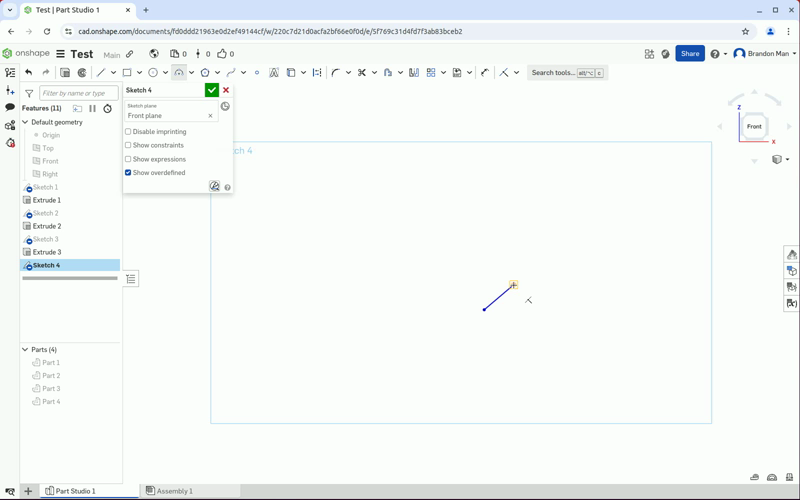
click(513, 284)
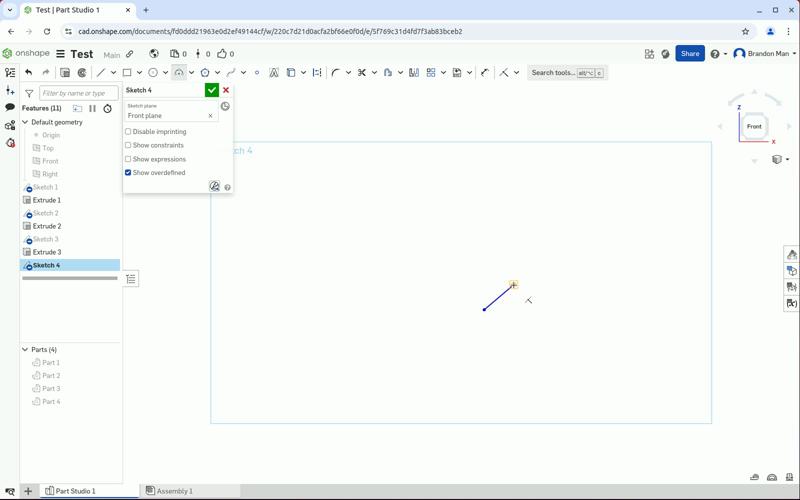
key_down(shift)
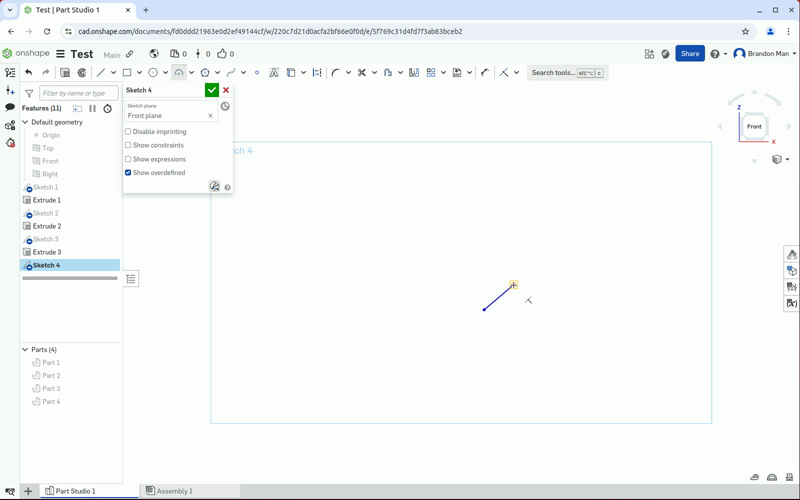
mouse_move(512, 270)
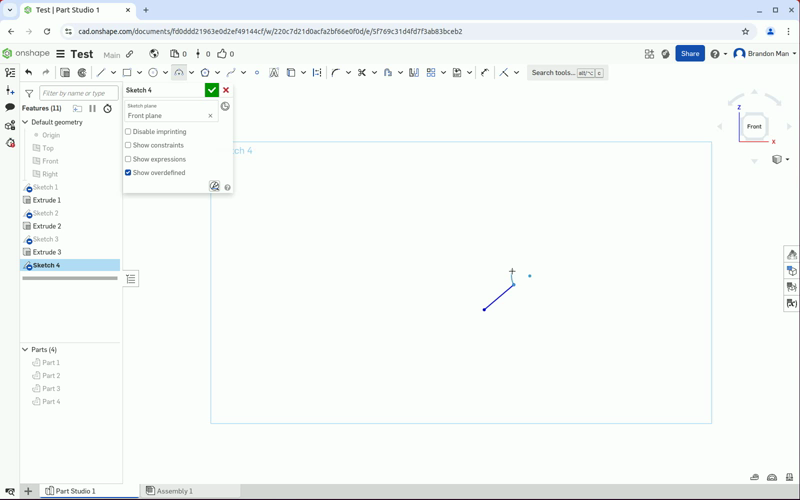
click(512, 270)
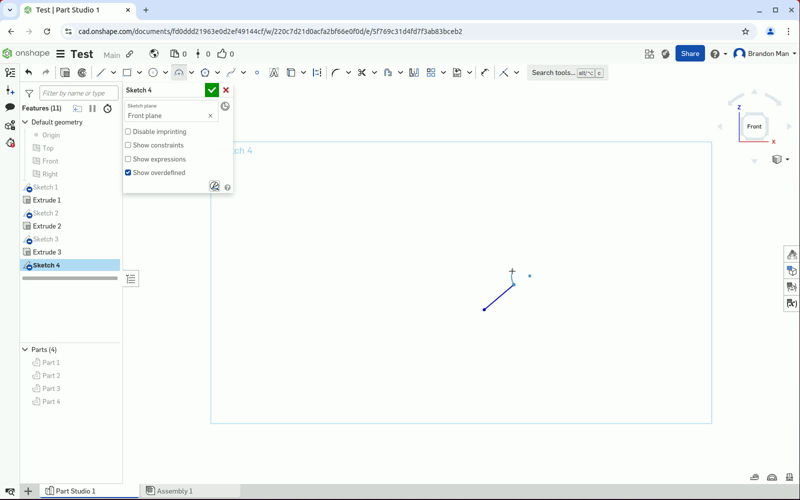
mouse_move(499, 278)
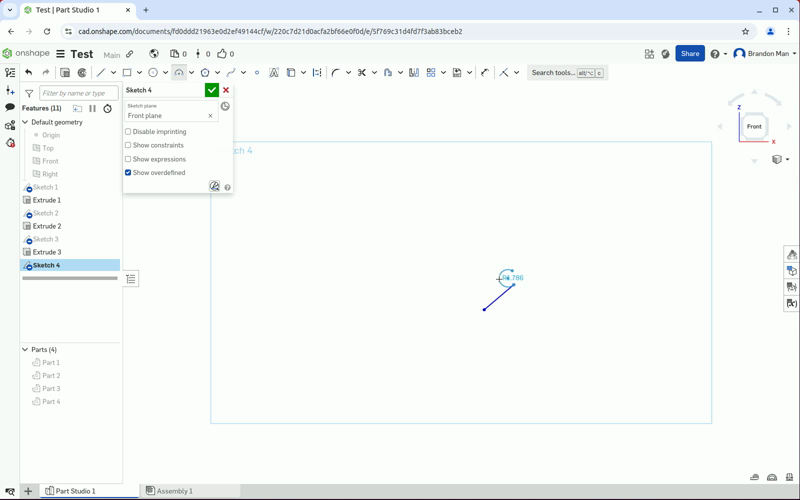
click(499, 278)
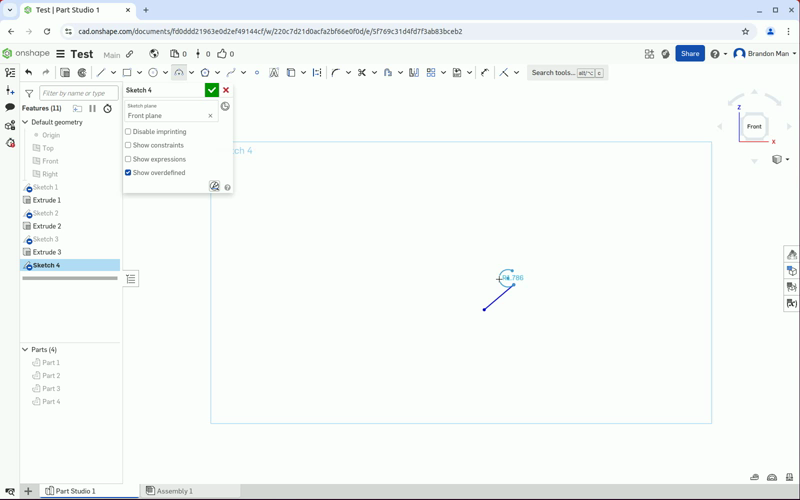
key_up(shift)
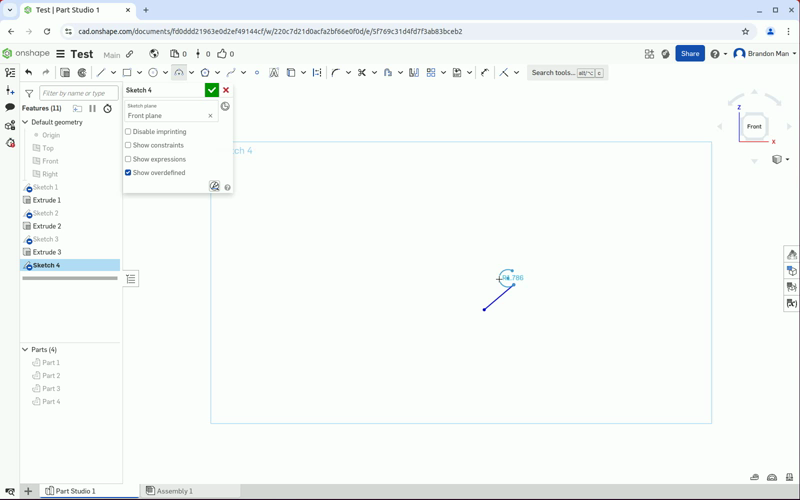
key(esc)
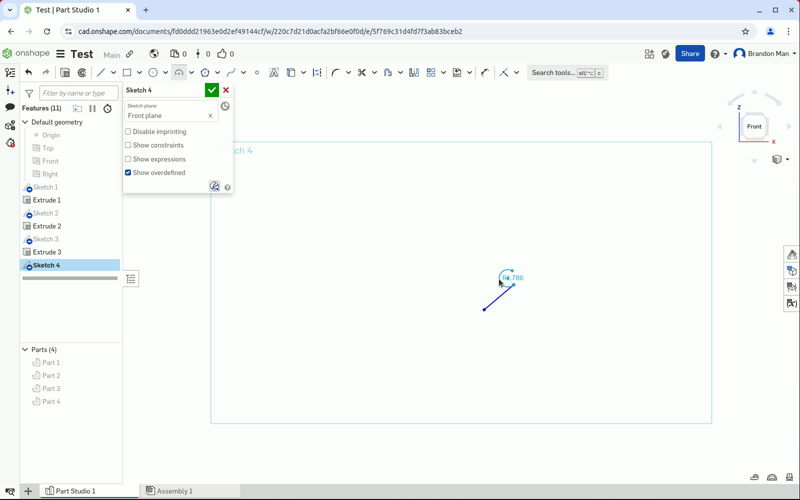
key(l)
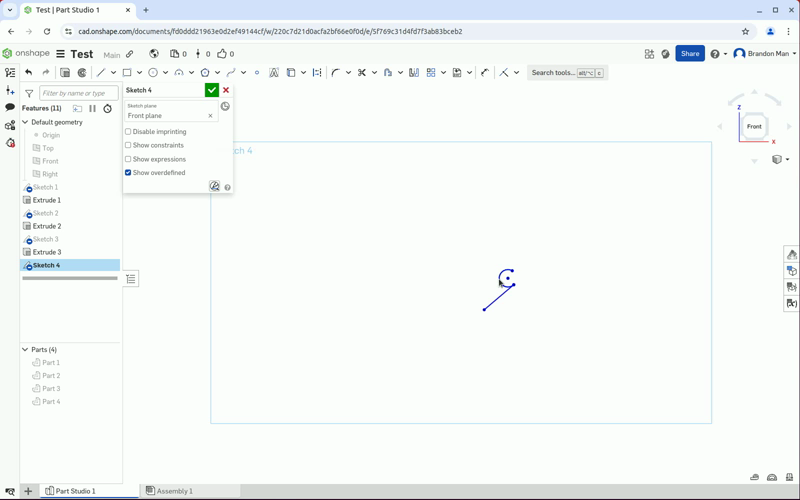
mouse_move(512, 270)
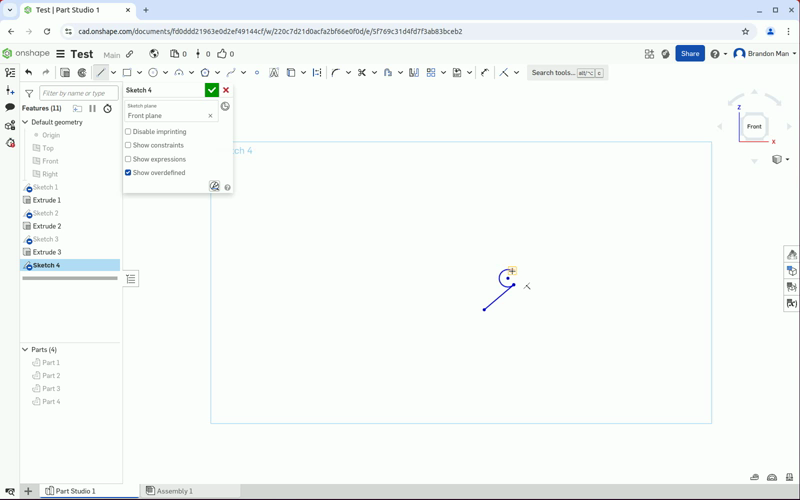
click(512, 270)
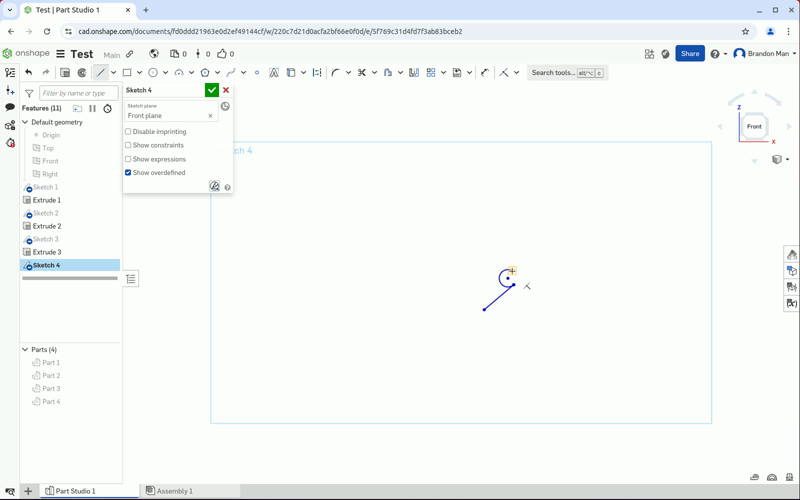
key_down(shift)
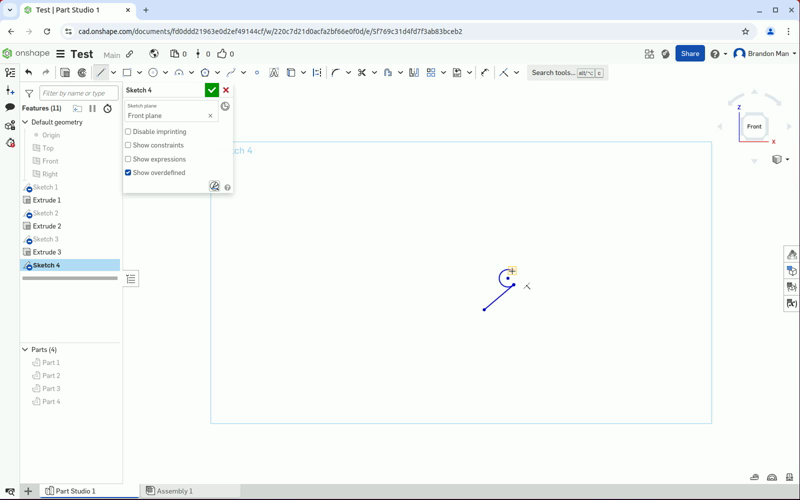
mouse_move(542, 270)
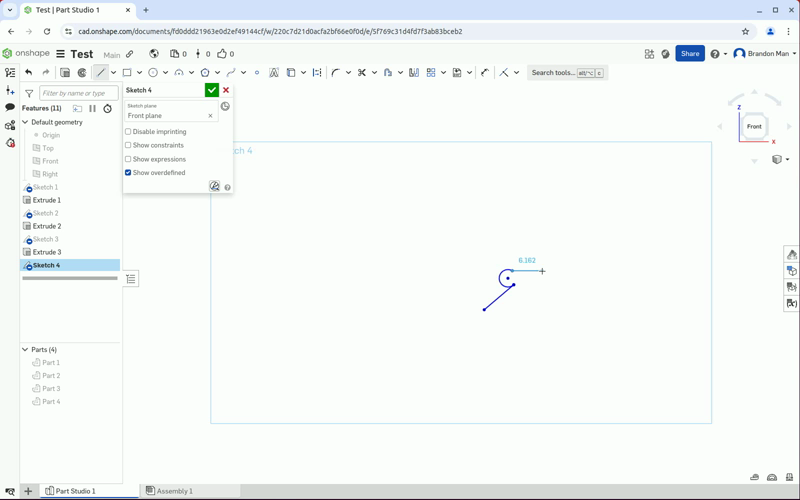
mouse_move(484, 254)
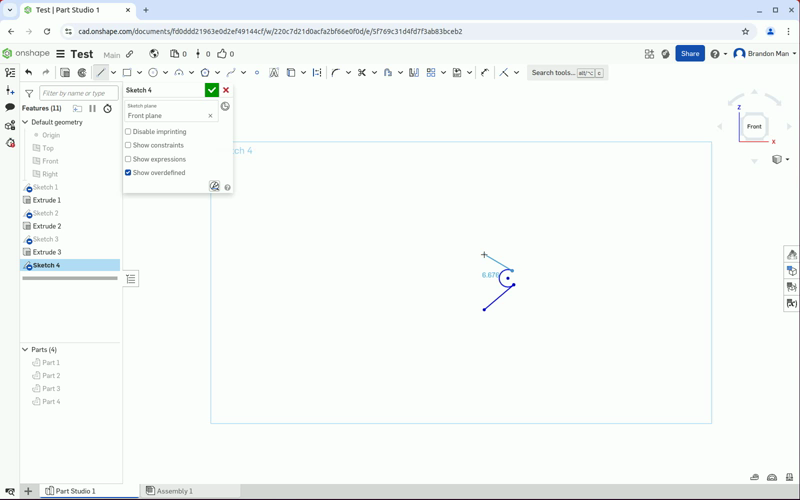
click(484, 254)
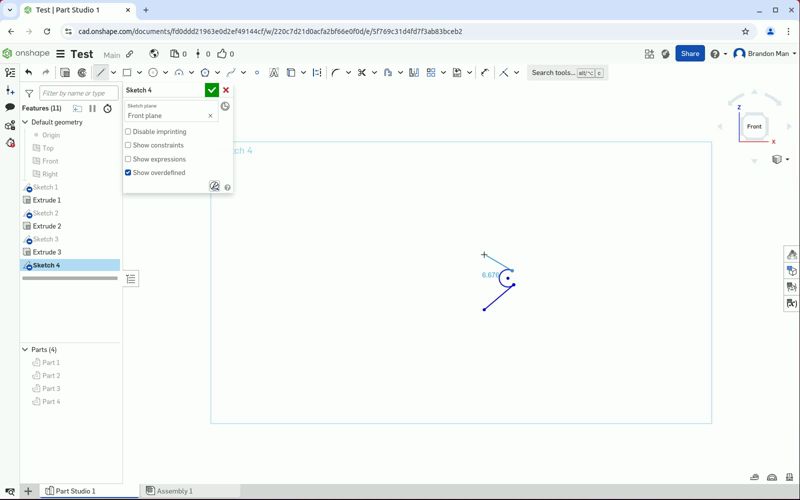
key_up(shift)
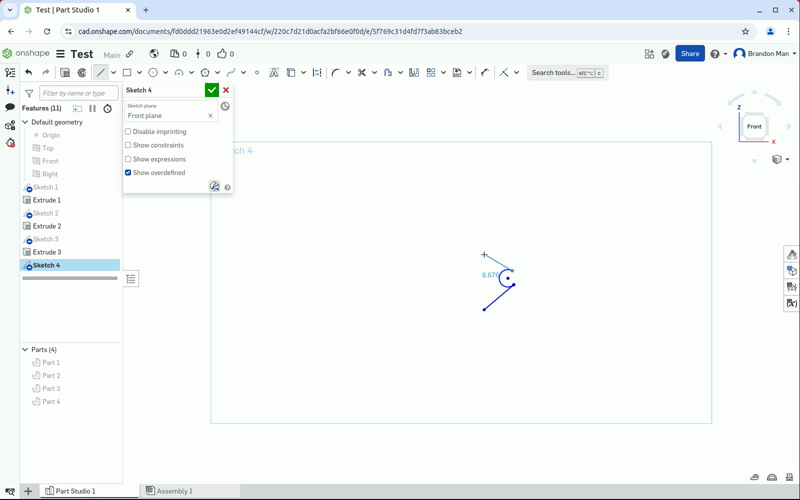
mouse_move(514, 254)
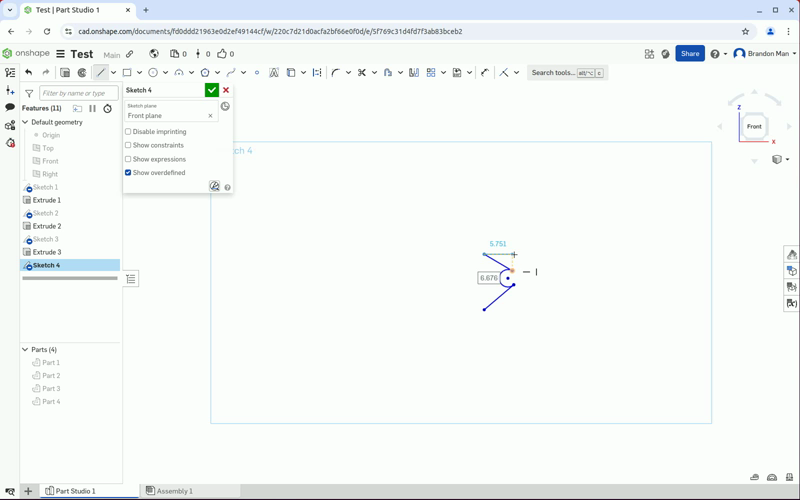
key_down(shift)
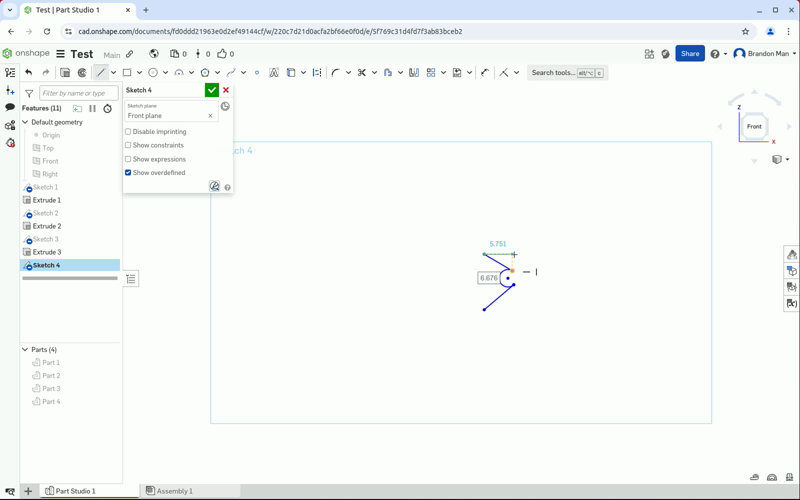
mouse_move(484, 309)
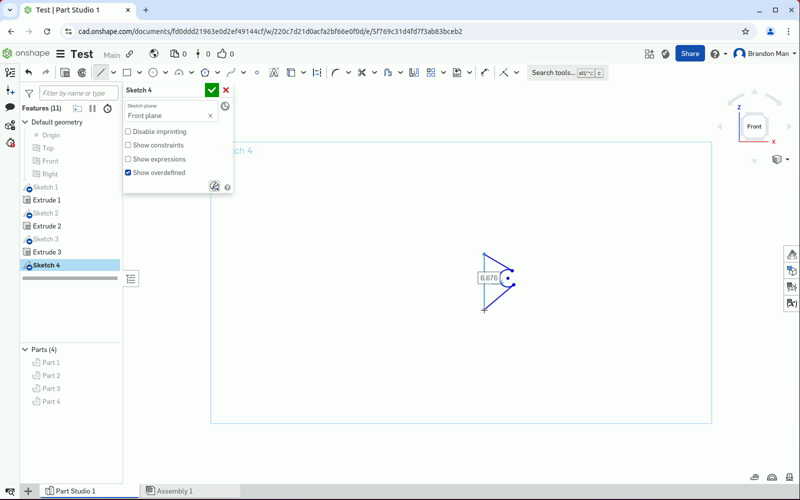
key_up(shift)
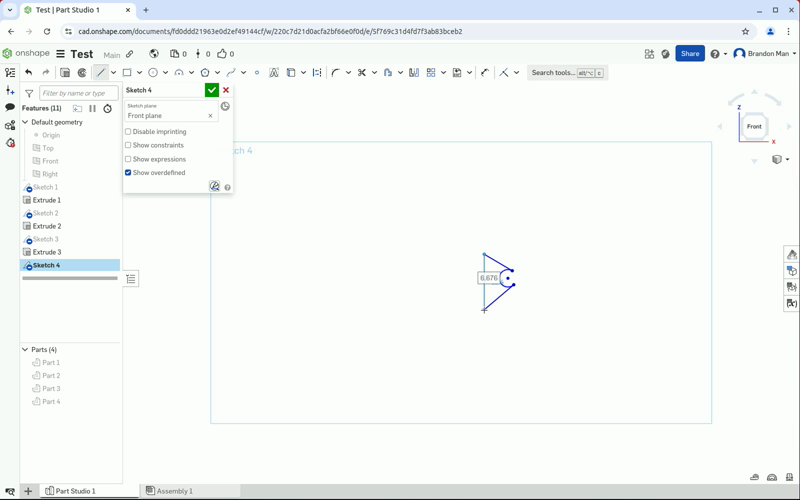
click(484, 309)
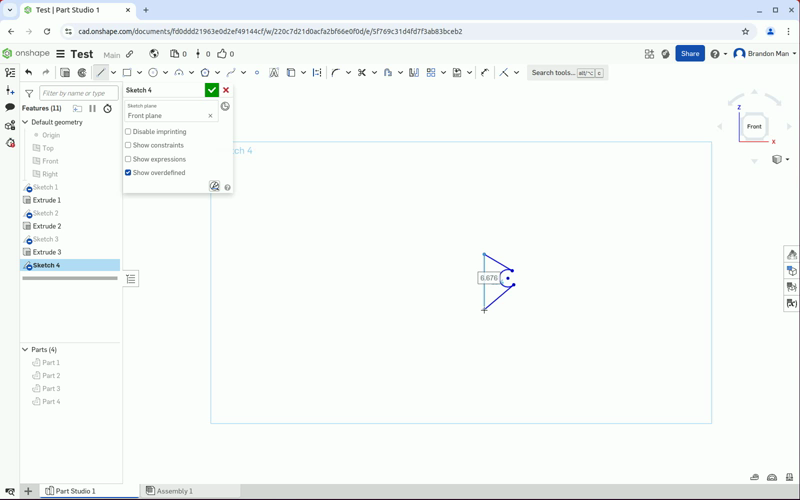
key(esc)
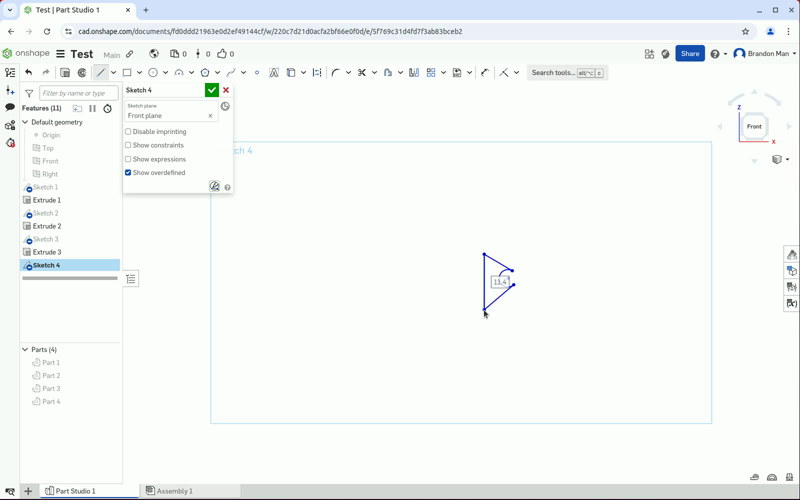
mouse_move(485, 278)
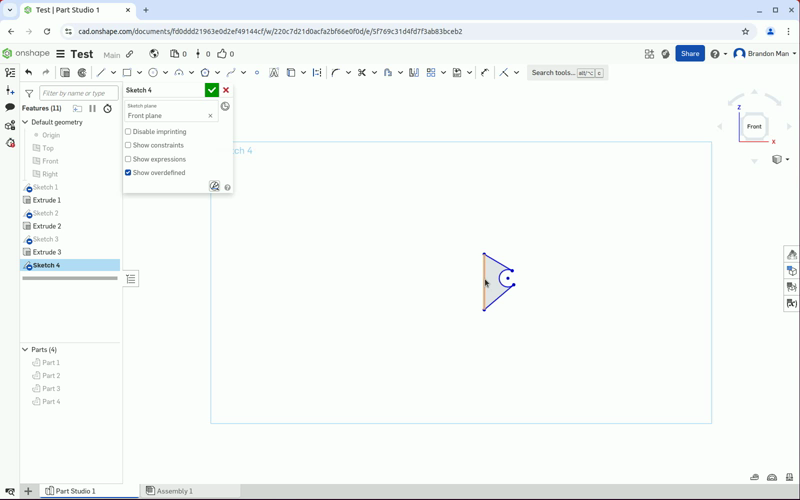
scroll(6)
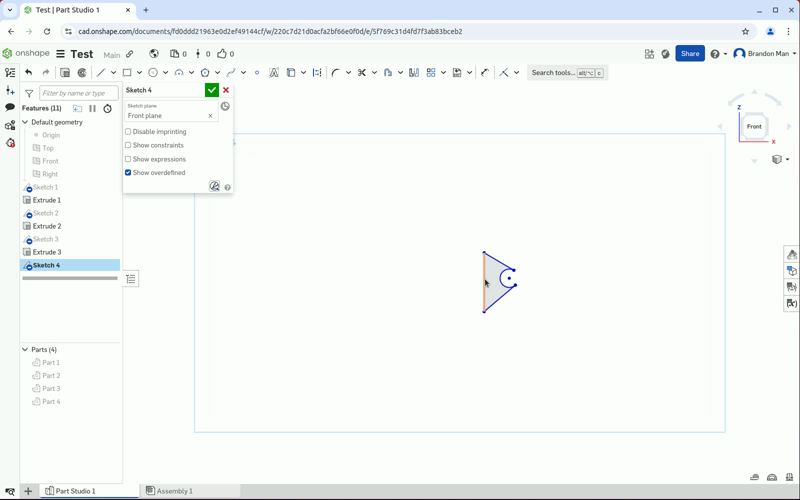
scroll(6)
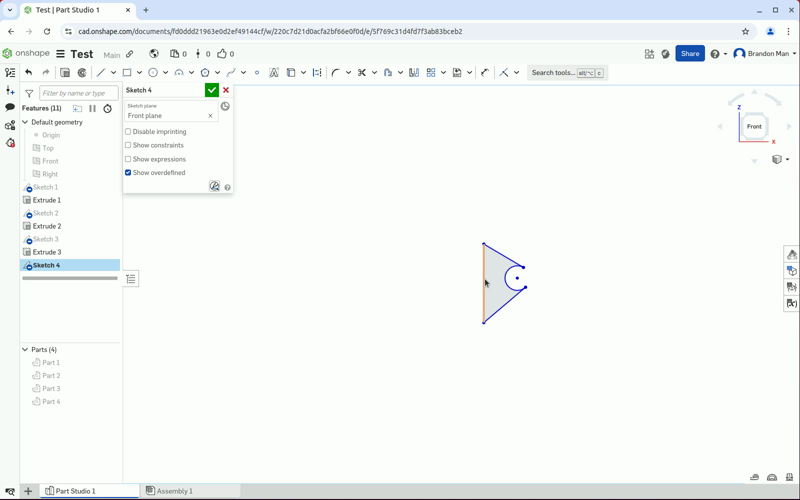
scroll(6)
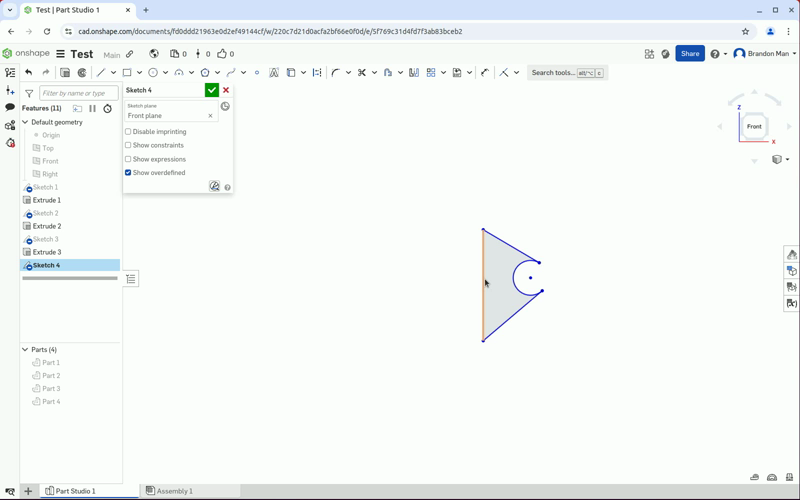
scroll(6)
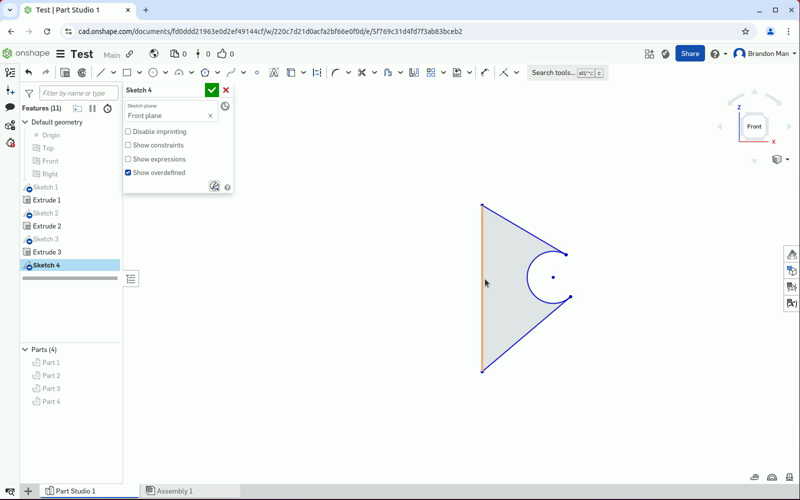
scroll(6)
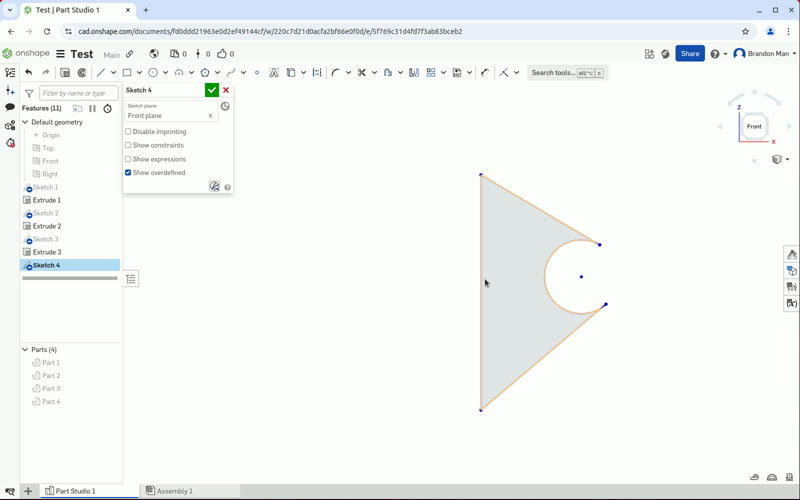
scroll(6)
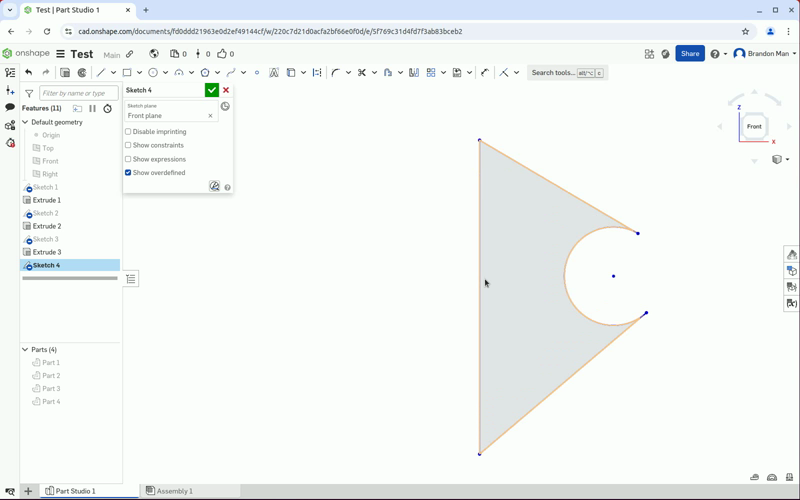
scroll(6)
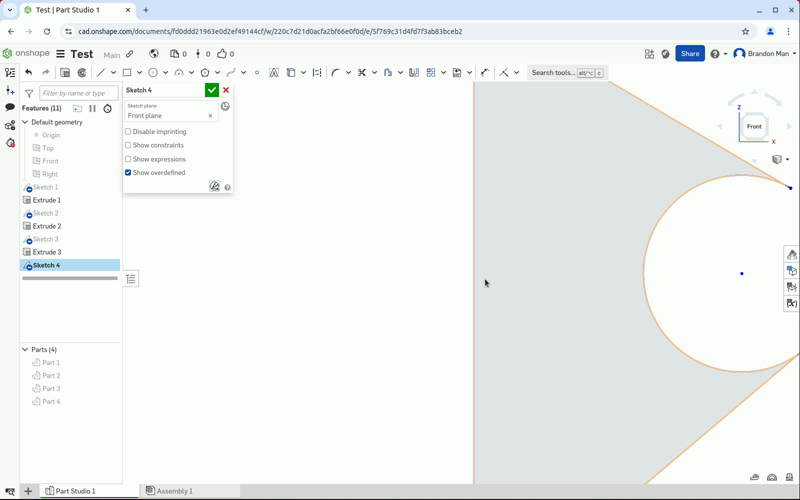
click(485, 278)
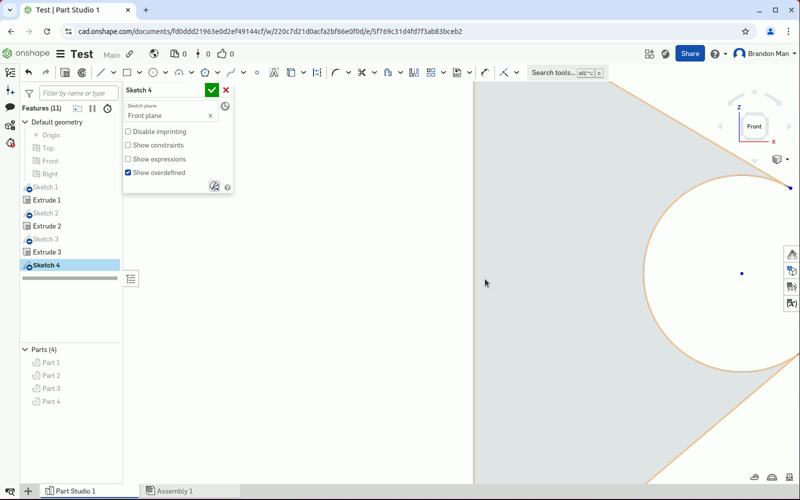
scroll(-6)
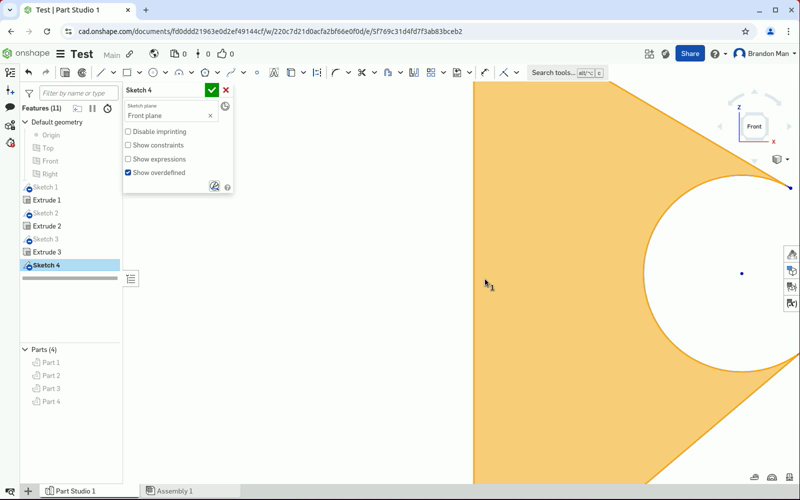
scroll(-6)
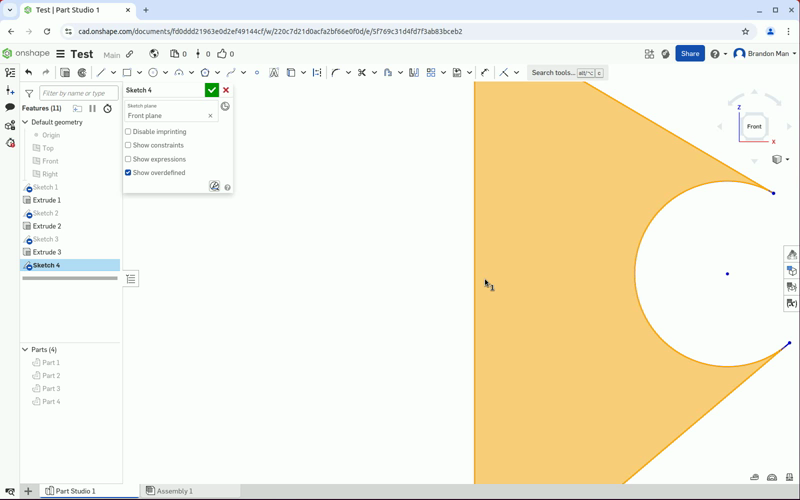
scroll(-6)
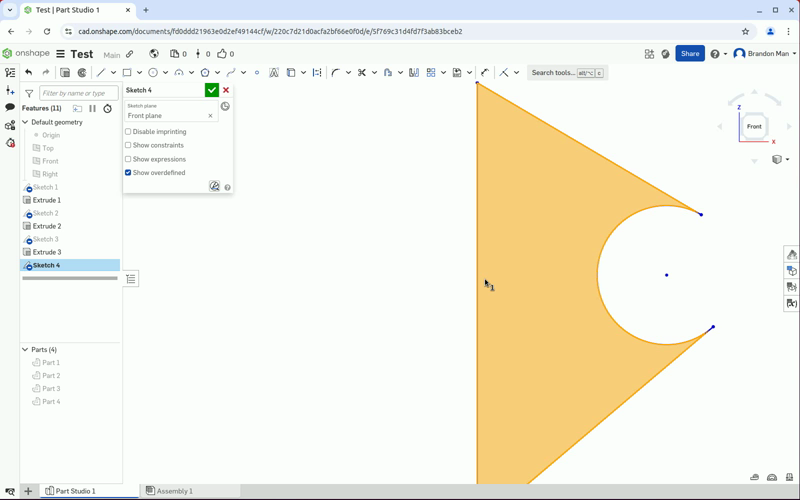
scroll(-6)
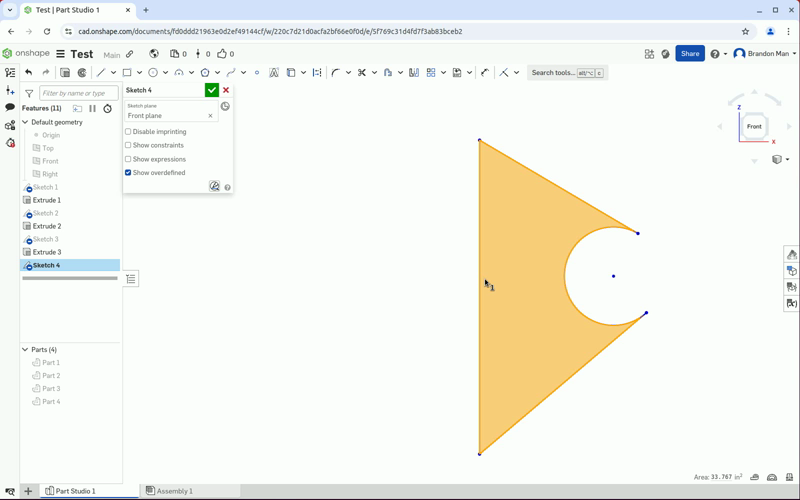
scroll(-6)
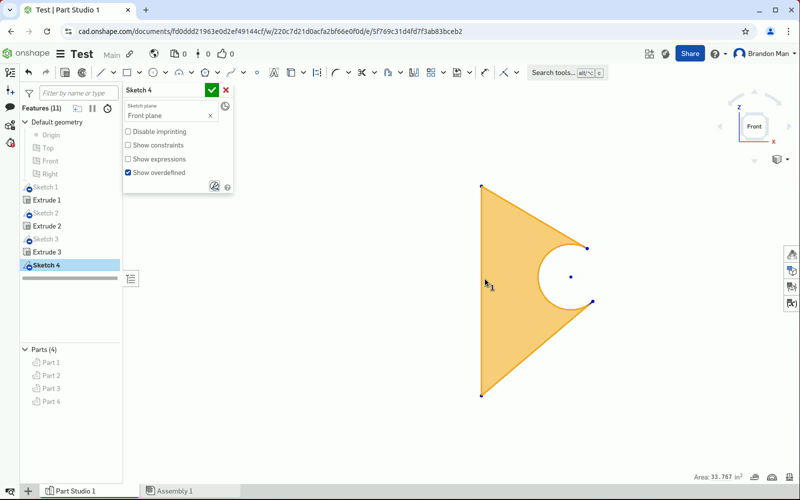
scroll(-6)
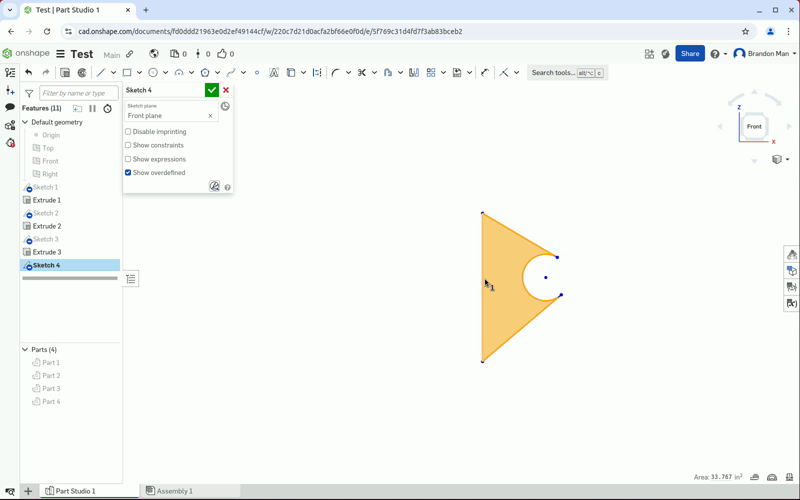
scroll(-6)
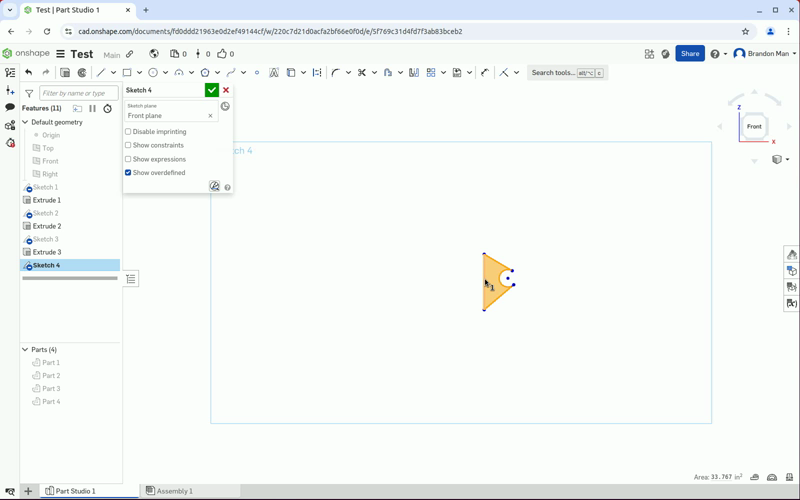
mouse_move(73, 352)
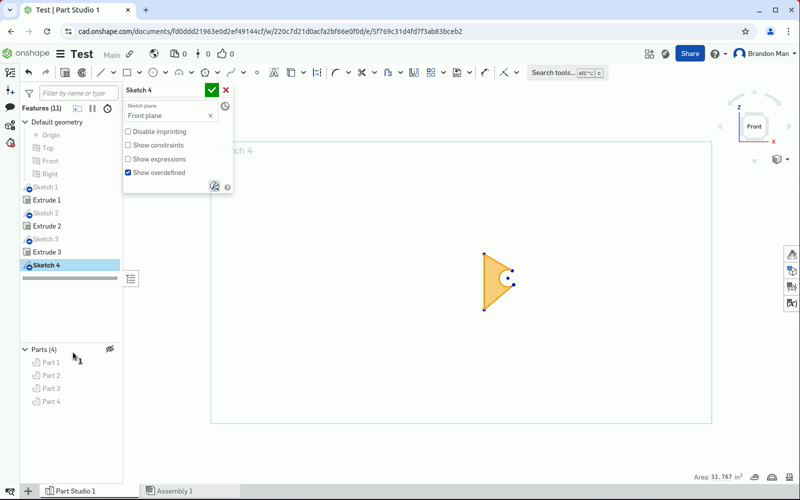
key(shift+y)
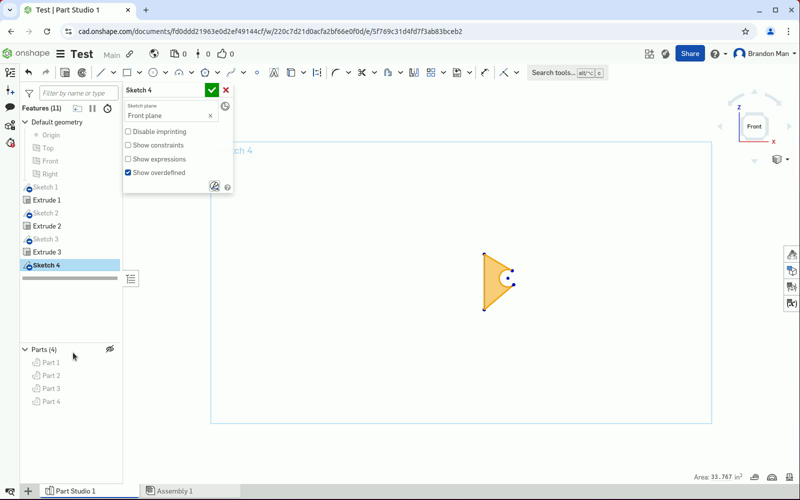
key(shift+e)
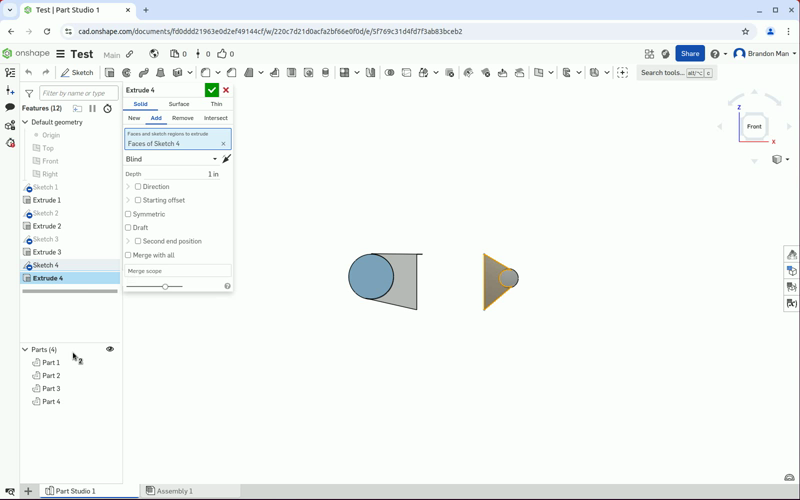
mouse_move(143, 106)
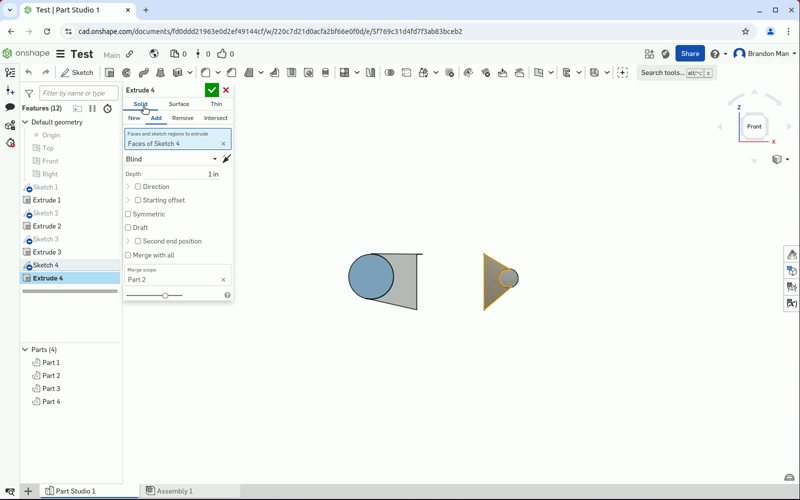
click(143, 106)
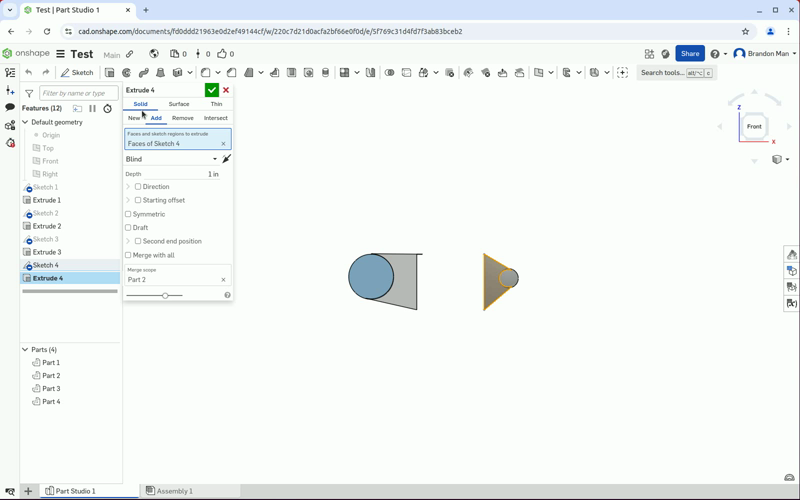
mouse_move(137, 120)
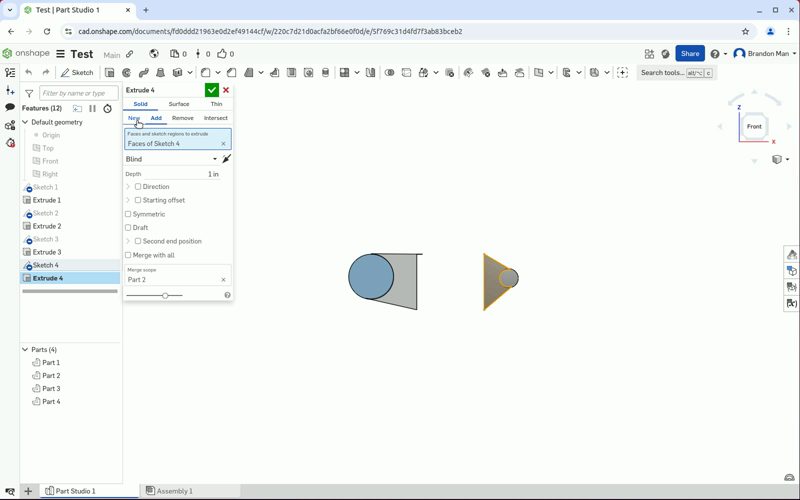
click(137, 120)
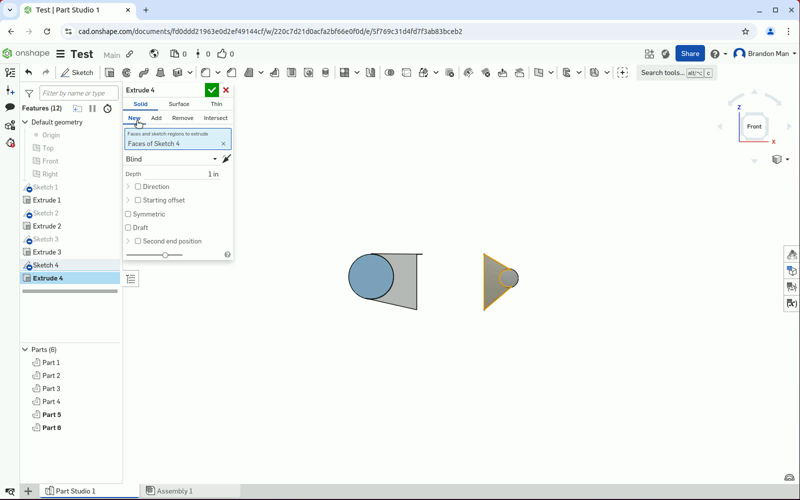
key(tab, 4)
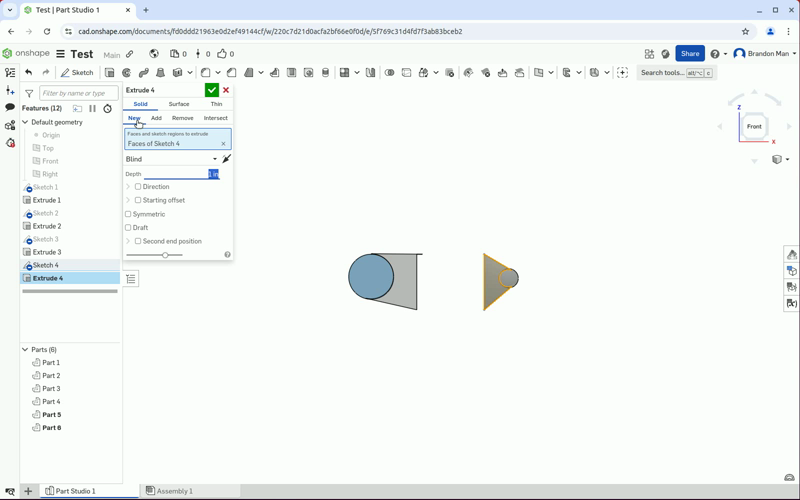
text(4.333)
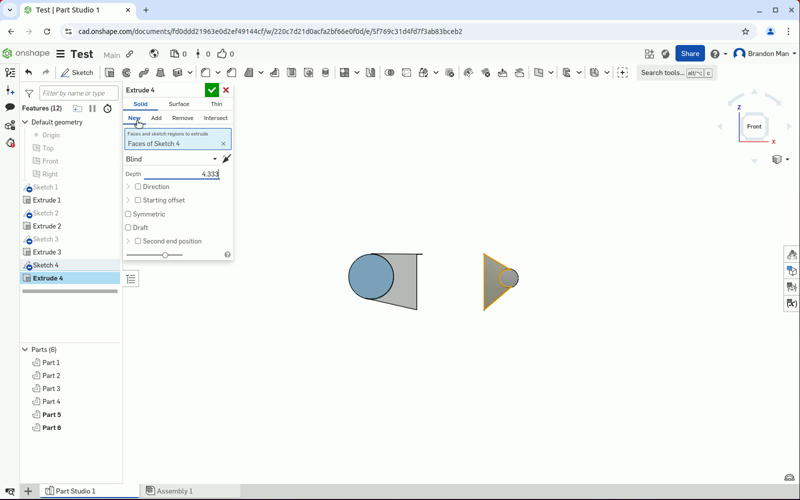
key(enter)
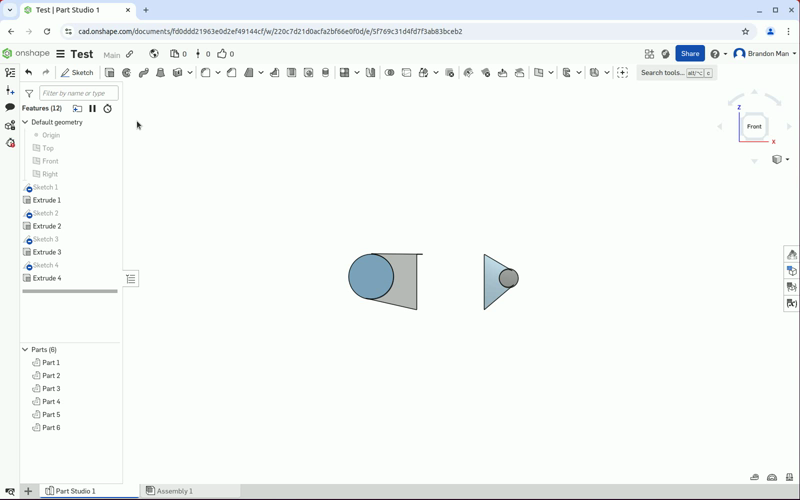
key(shift+h)
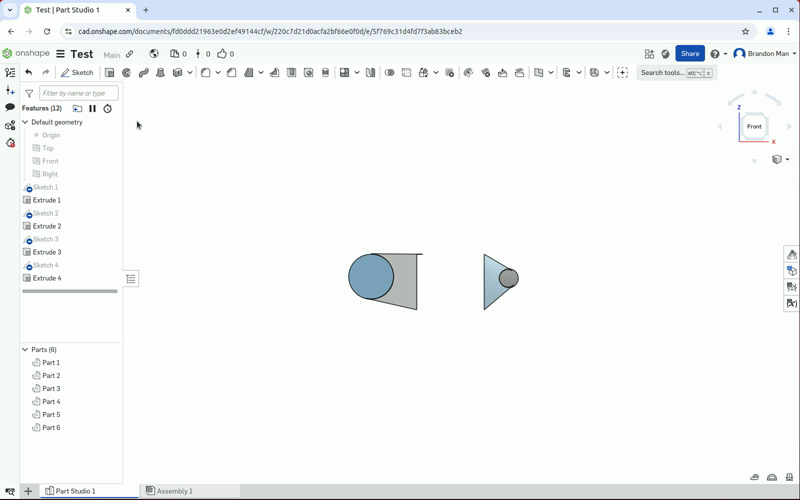
key(shift+h)
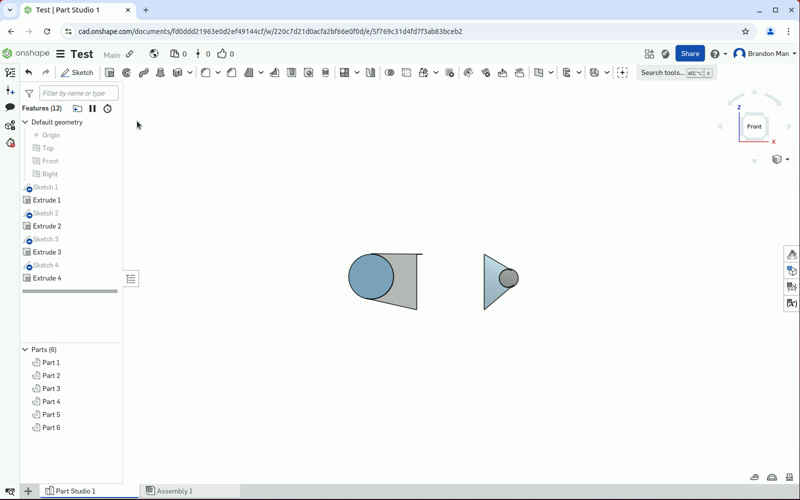
mouse_move(73, 189)
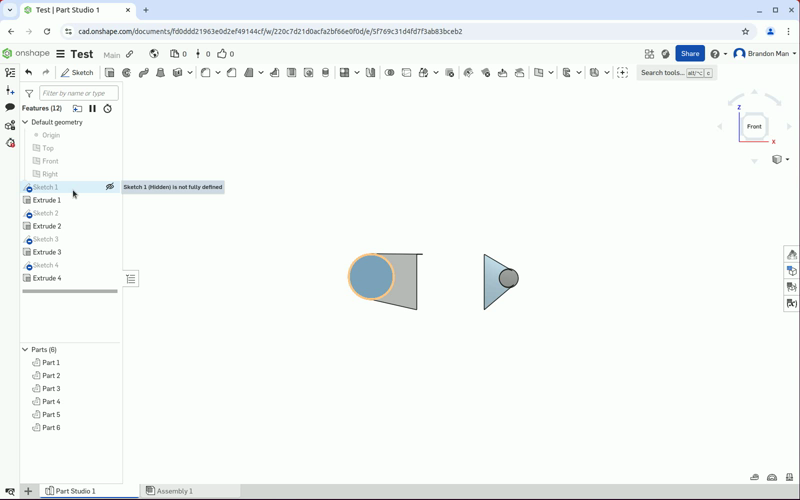
click(73, 189)
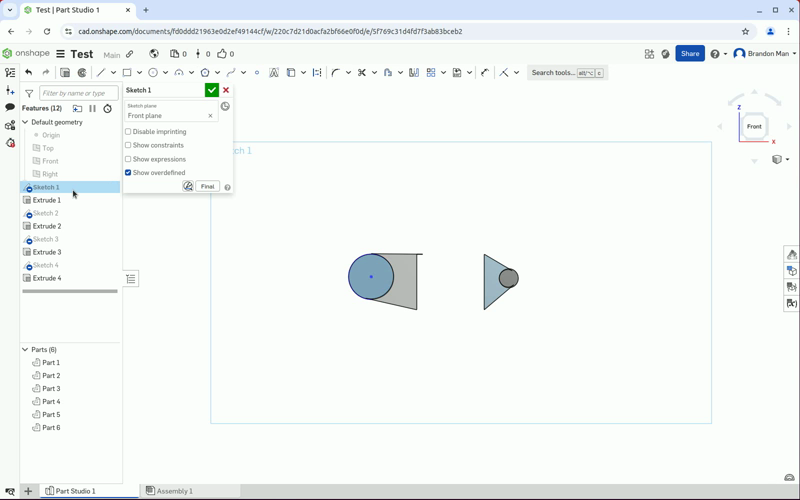
mouse_move(229, 92)
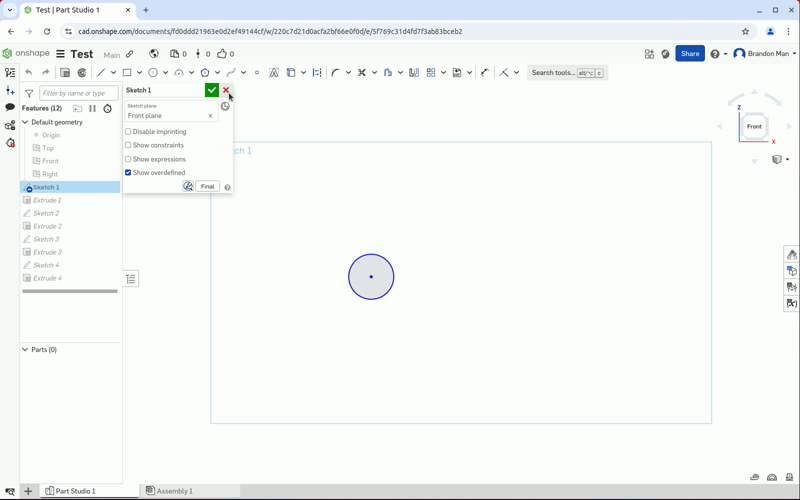
click(229, 92)
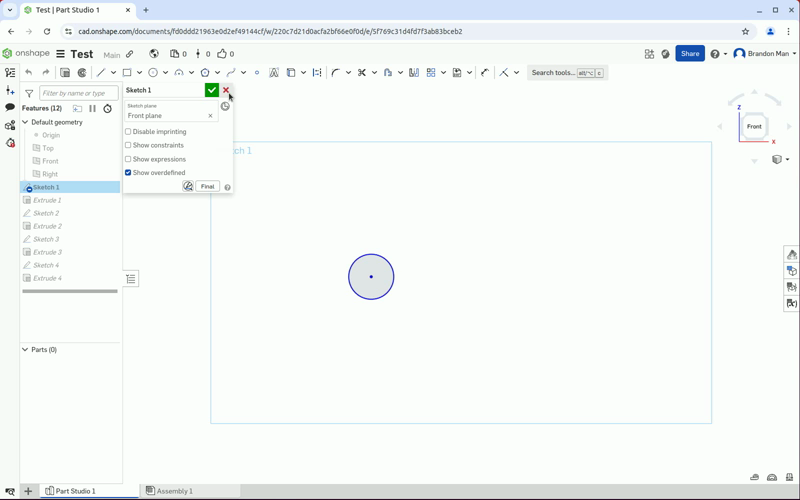
key(shift+s)
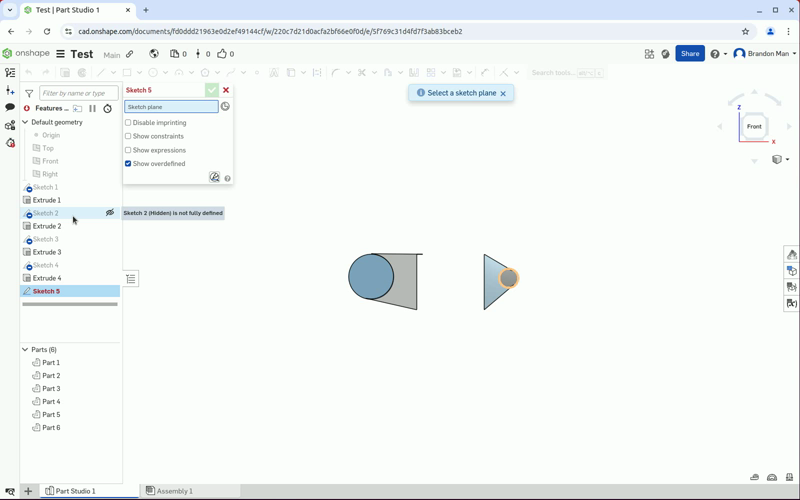
scroll(3)
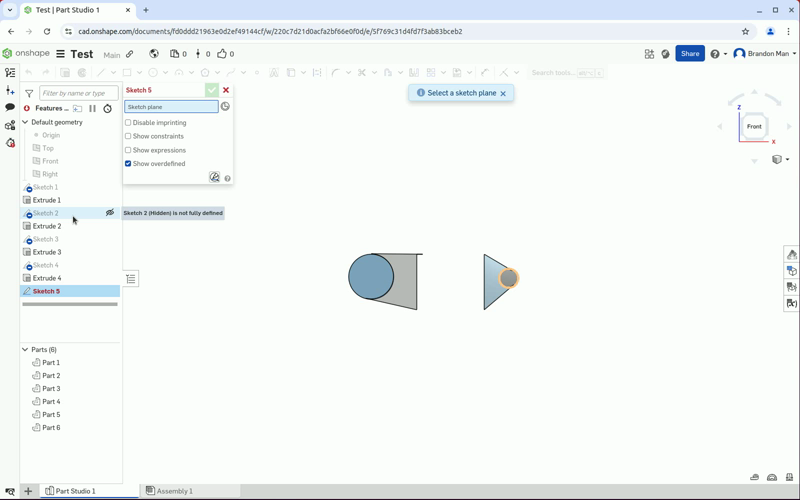
mouse_move(73, 163)
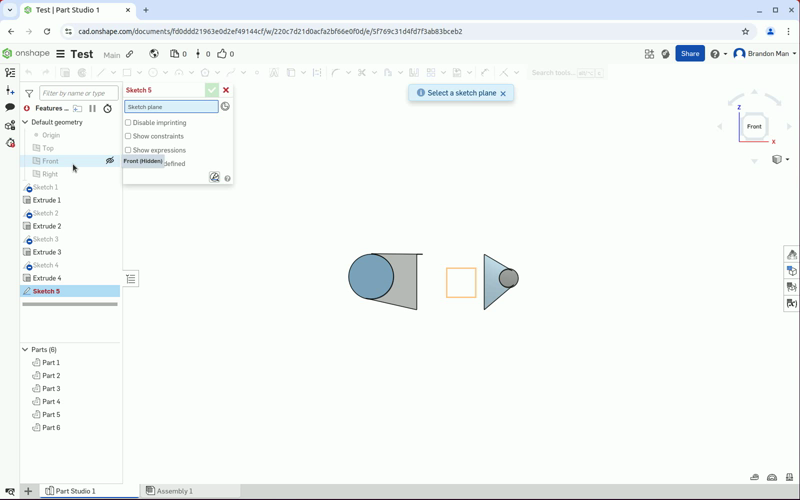
click(73, 163)
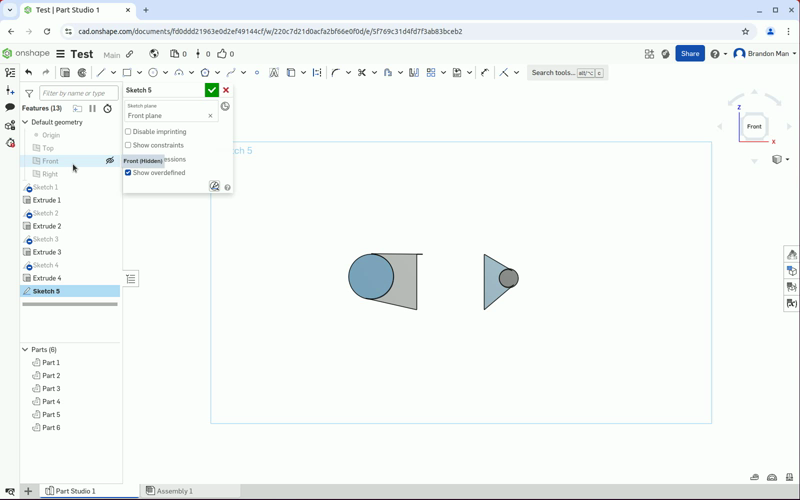
mouse_move(73, 352)
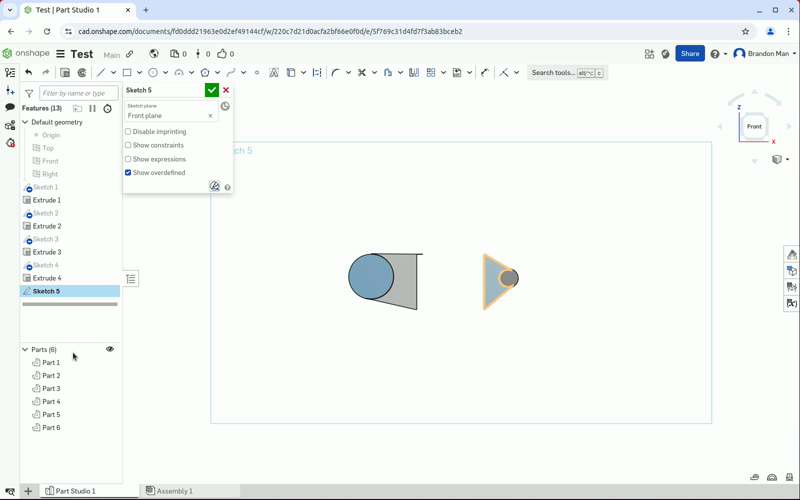
key(y)
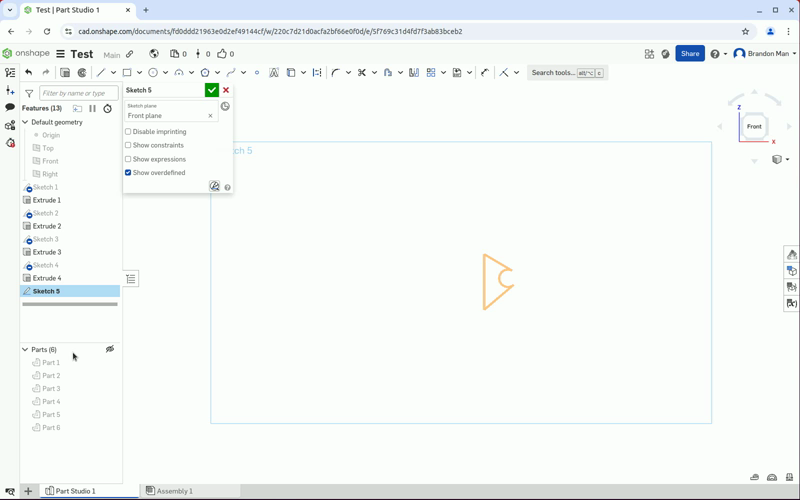
key(l)
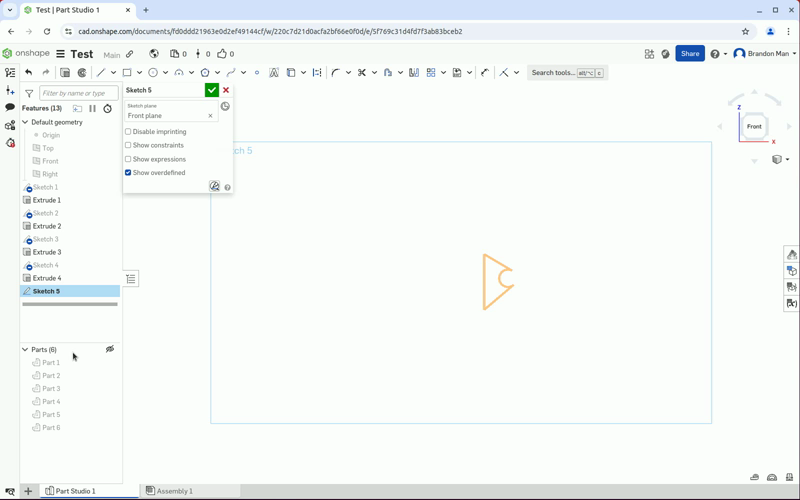
key_down(shift)
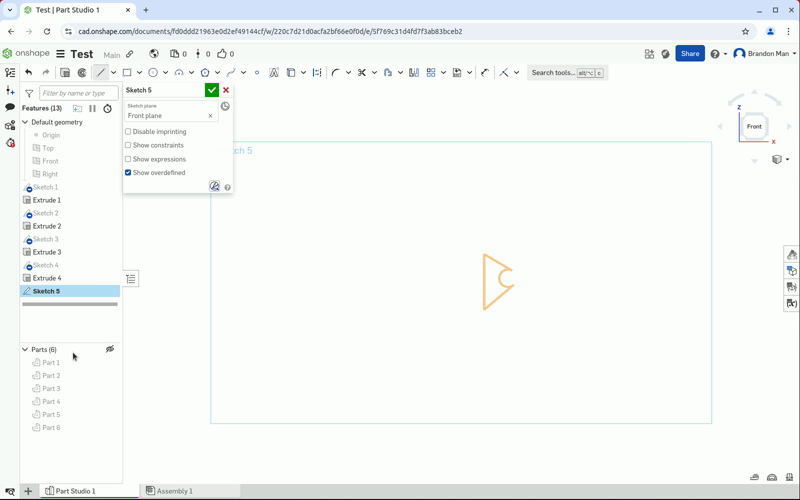
mouse_move(416, 309)
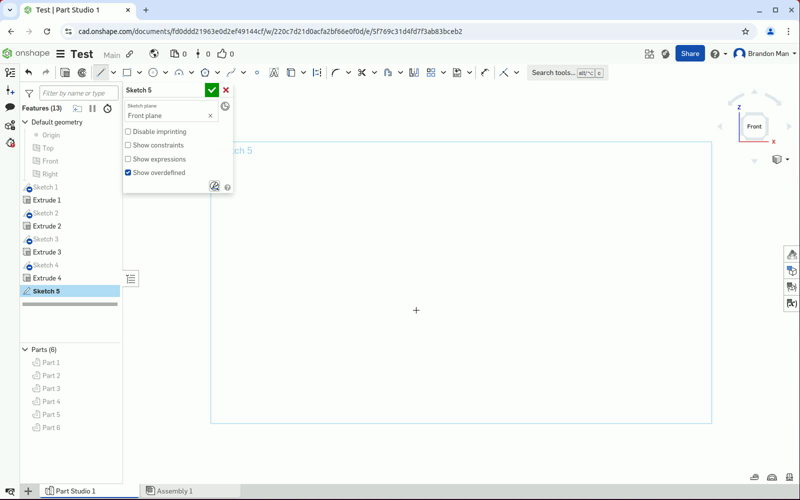
click(416, 309)
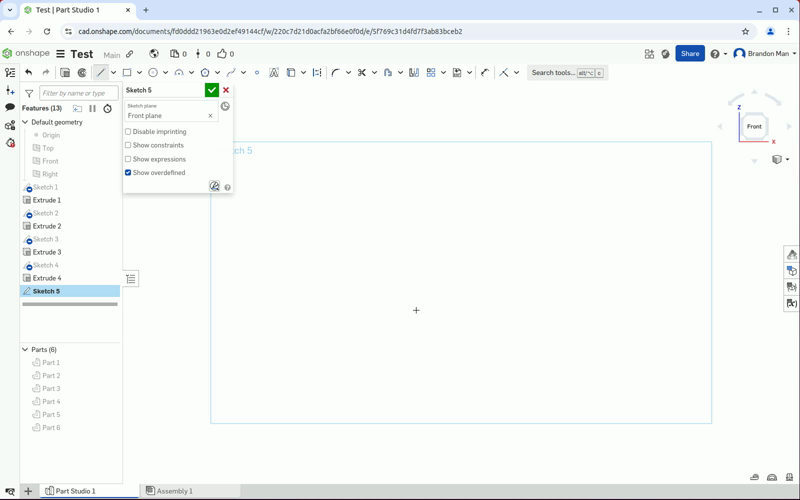
key_up(shift)
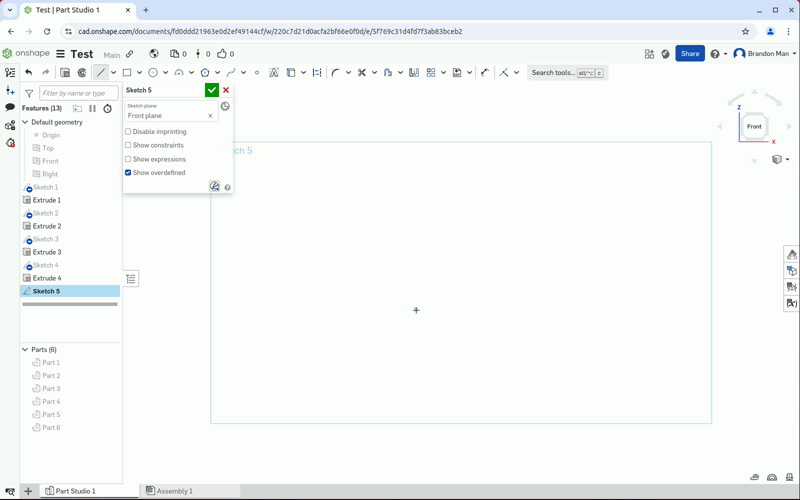
key_down(shift)
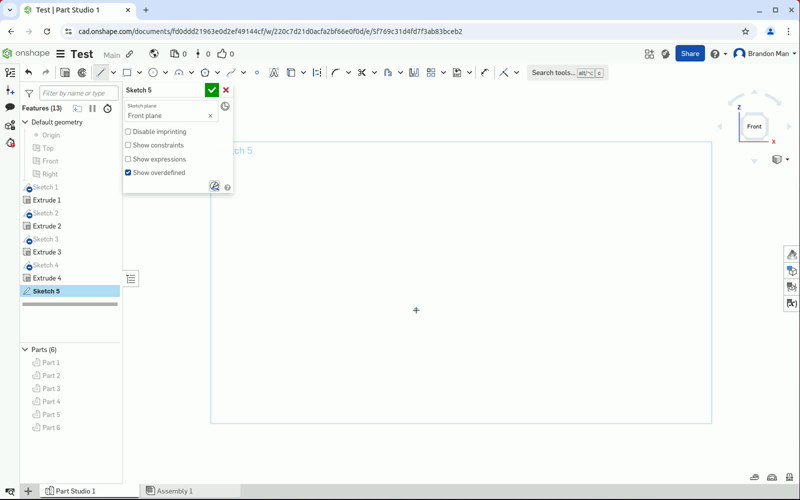
mouse_move(485, 309)
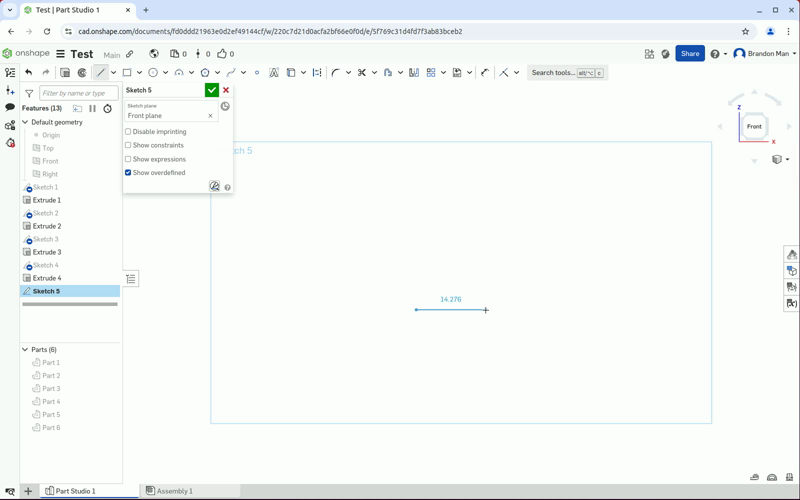
click(485, 309)
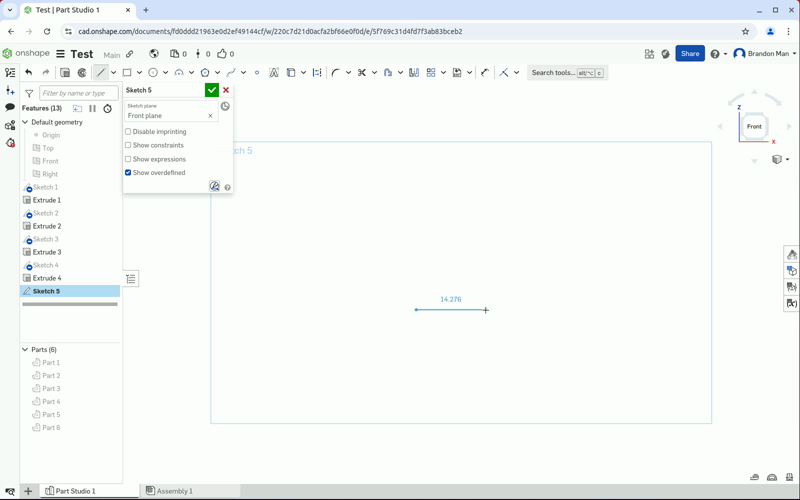
key_up(shift)
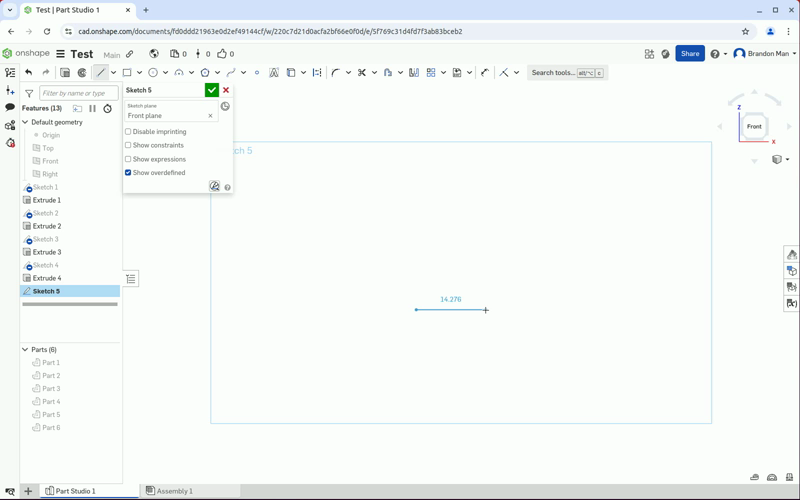
key_down(shift)
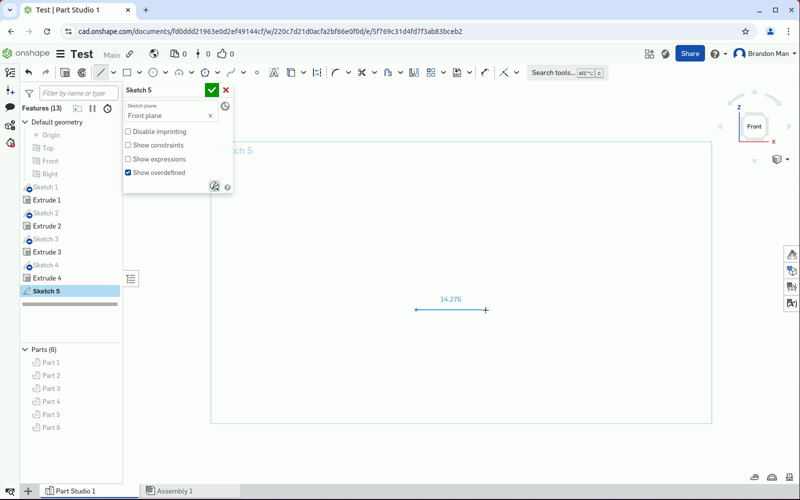
mouse_move(515, 309)
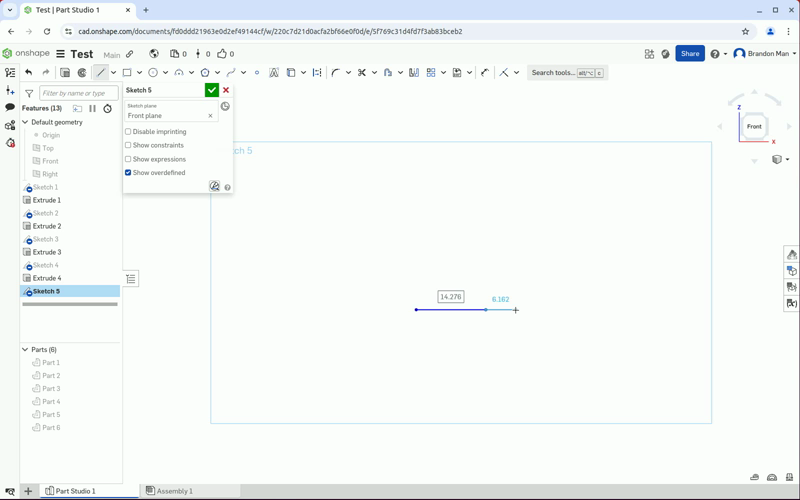
mouse_move(485, 254)
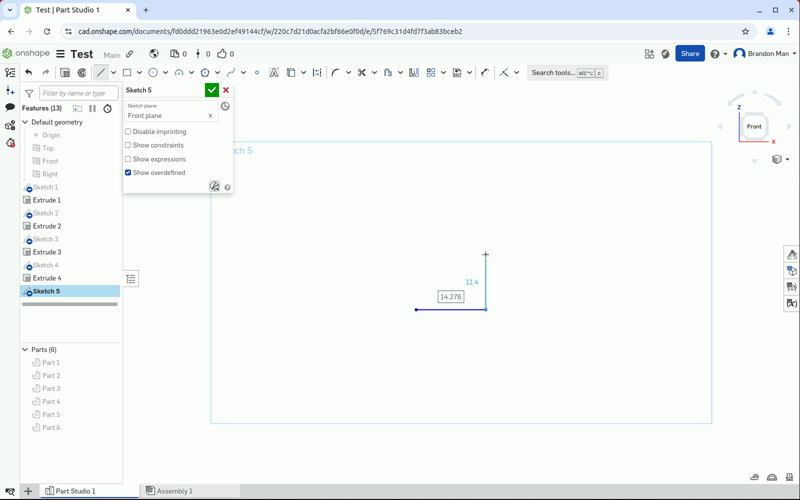
click(485, 254)
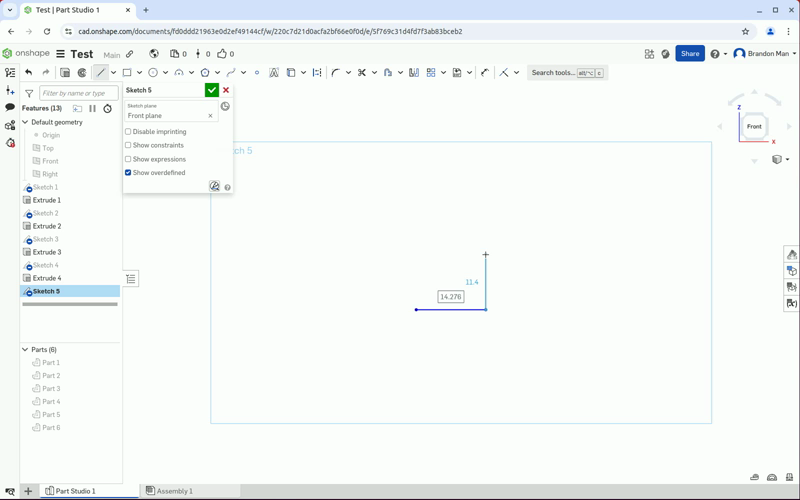
key_up(shift)
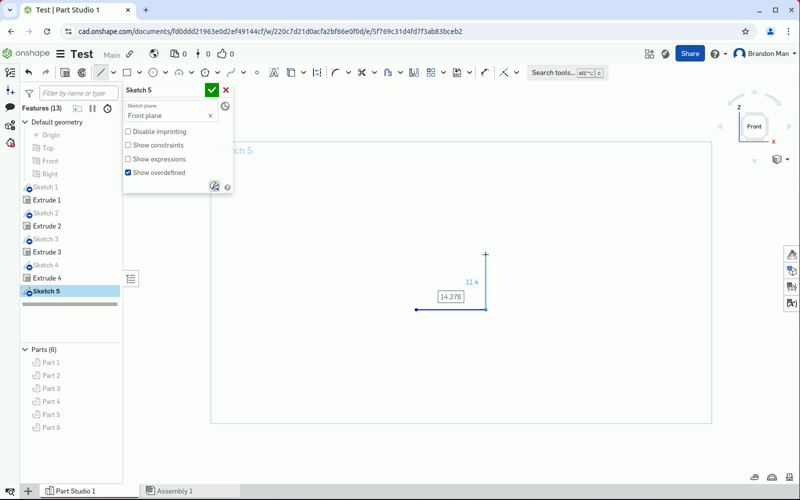
key_down(shift)
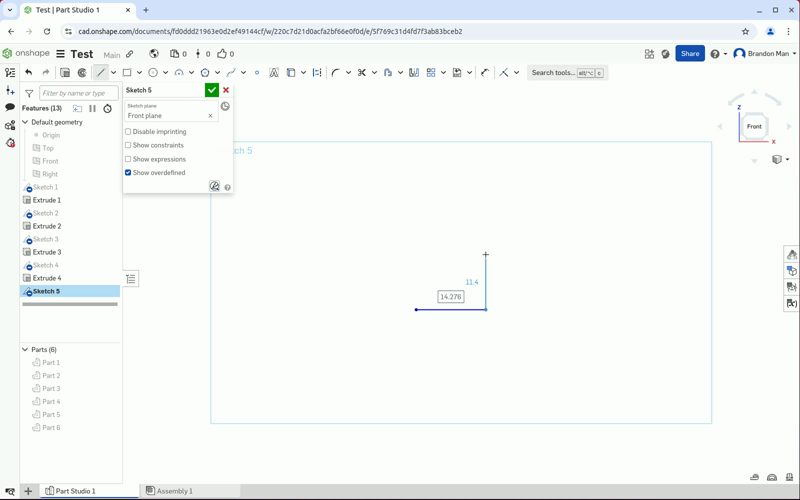
mouse_move(422, 254)
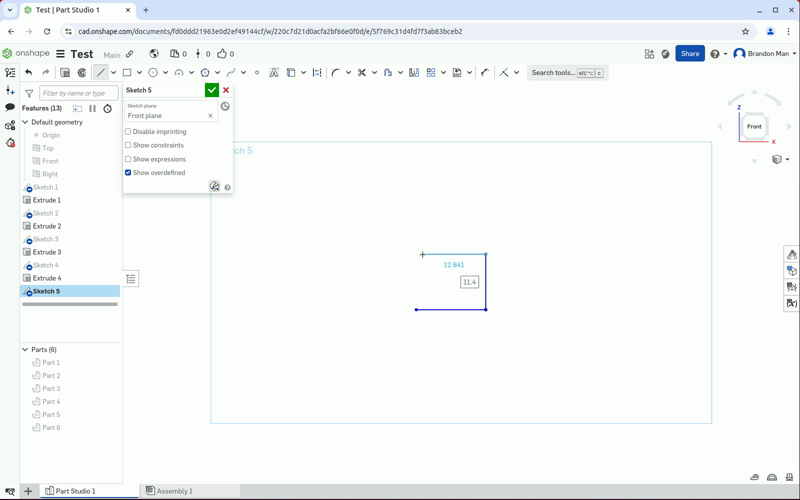
click(422, 254)
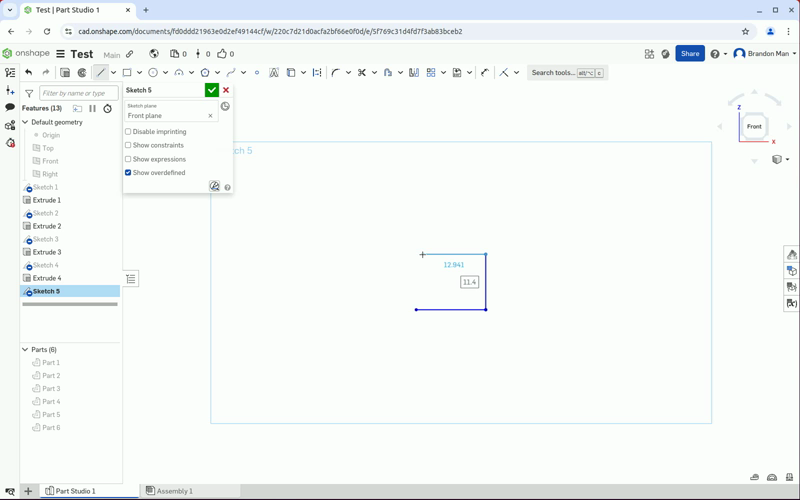
key_up(shift)
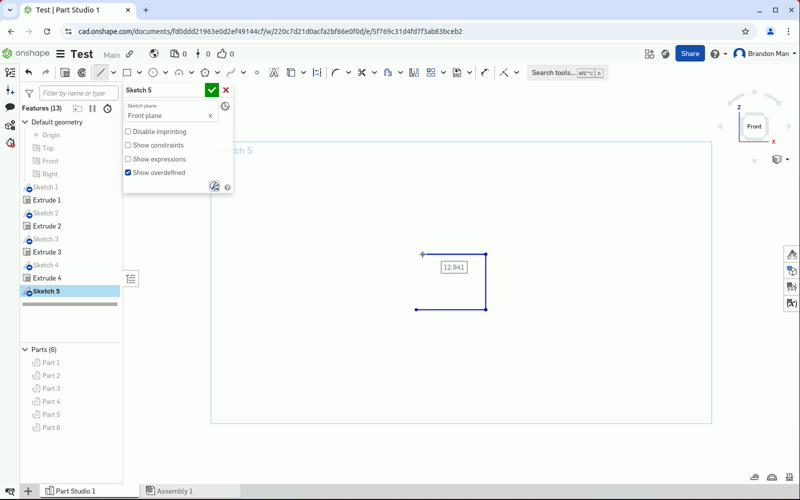
key_down(shift)
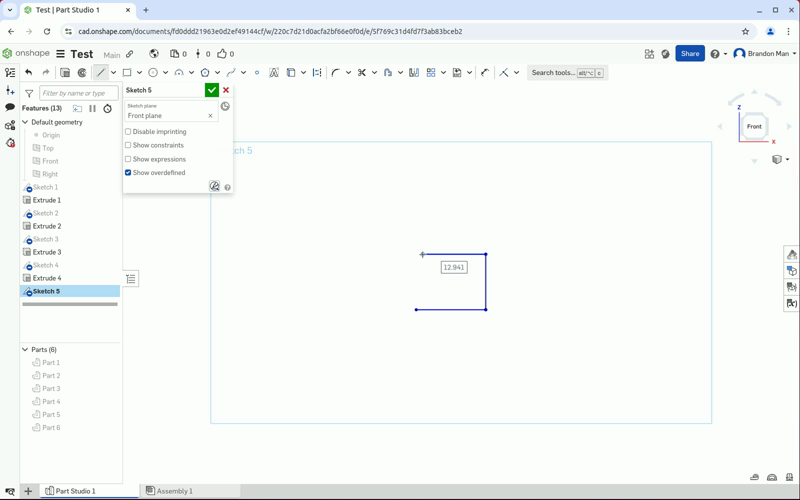
mouse_move(452, 254)
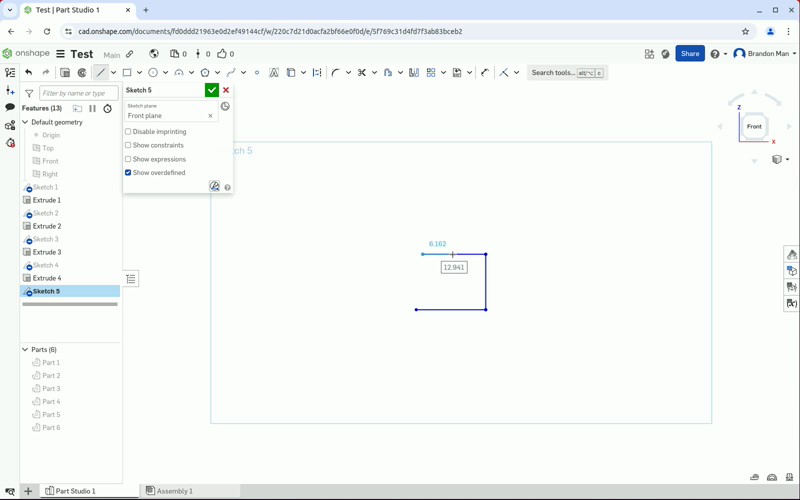
mouse_move(416, 254)
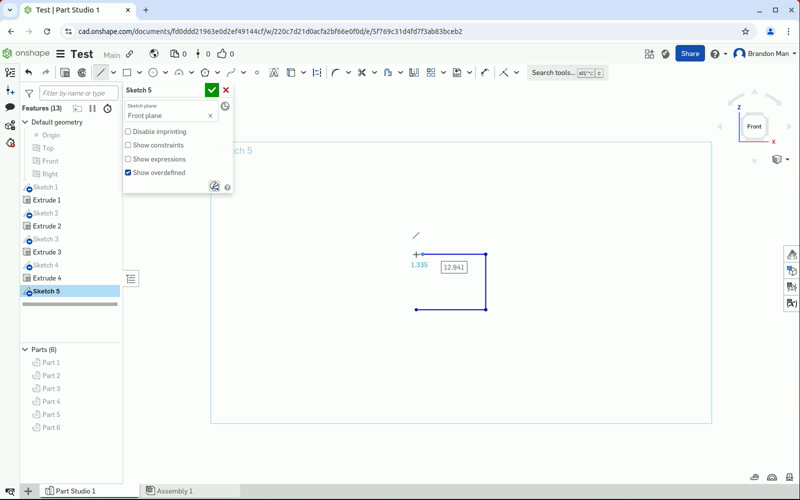
scroll(6)
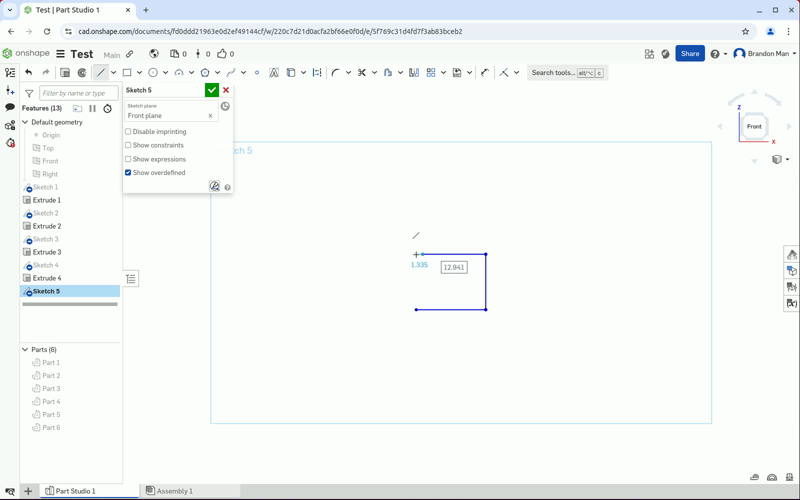
scroll(6)
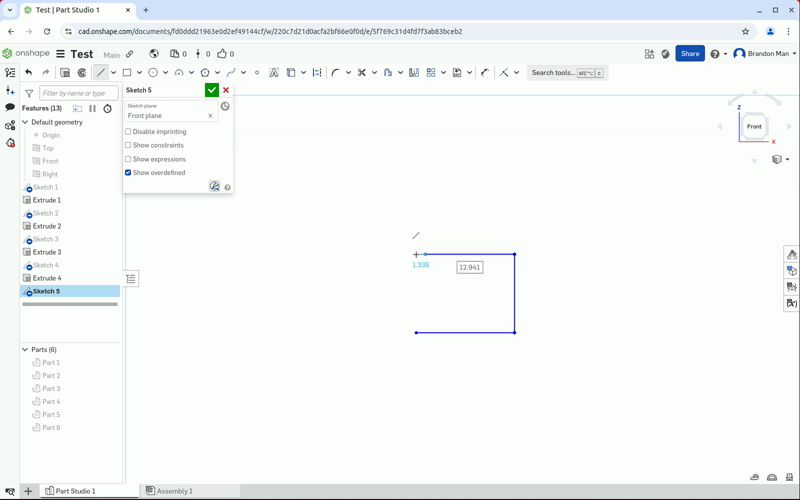
scroll(6)
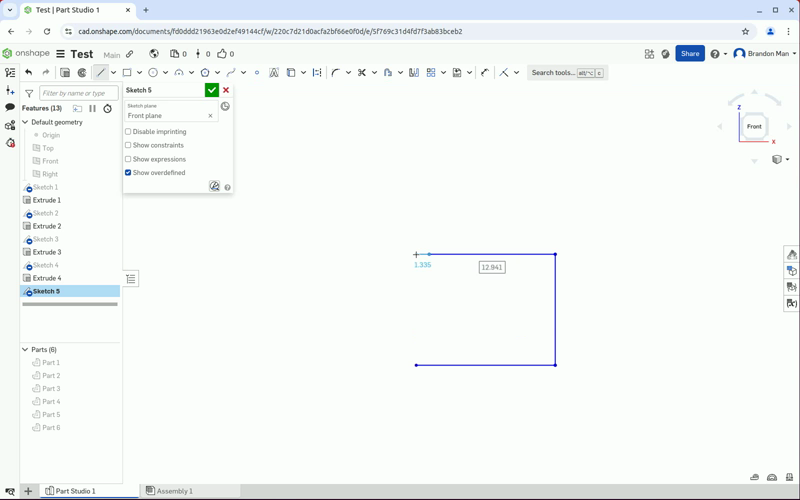
scroll(6)
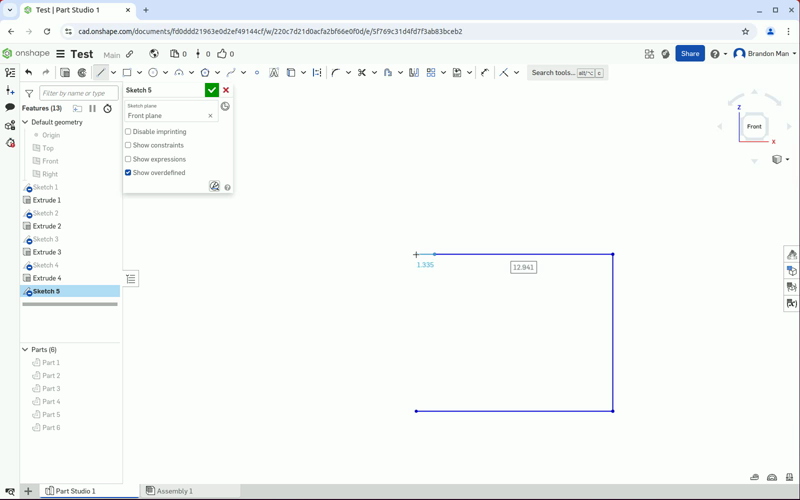
scroll(6)
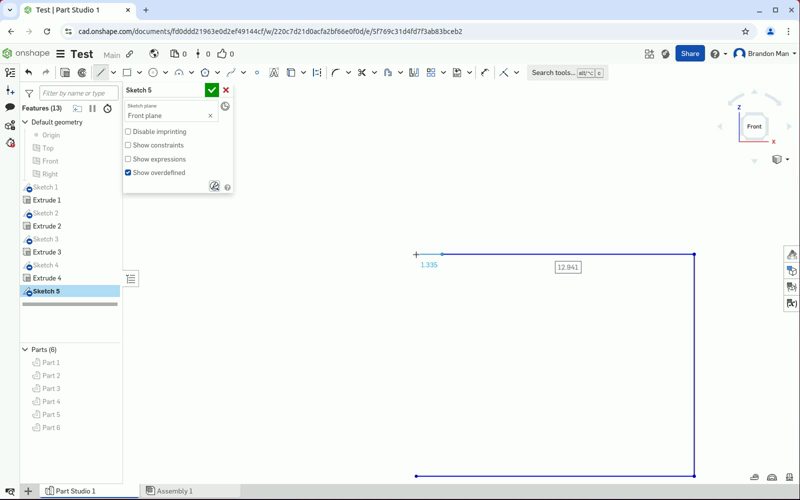
scroll(6)
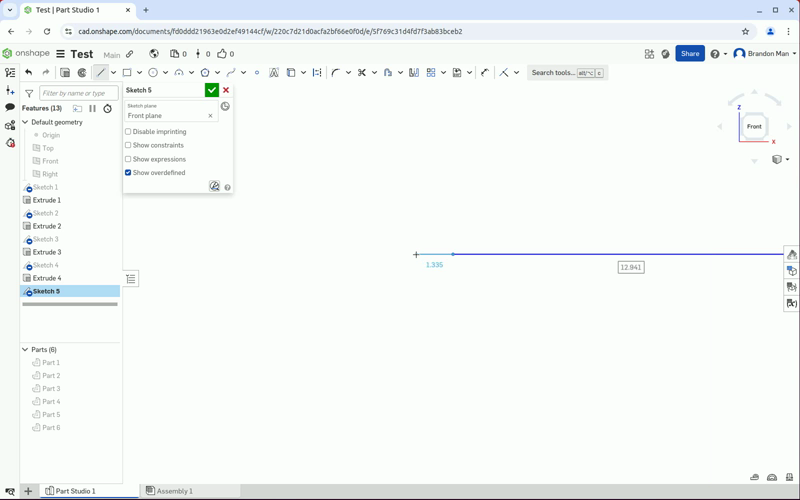
scroll(6)
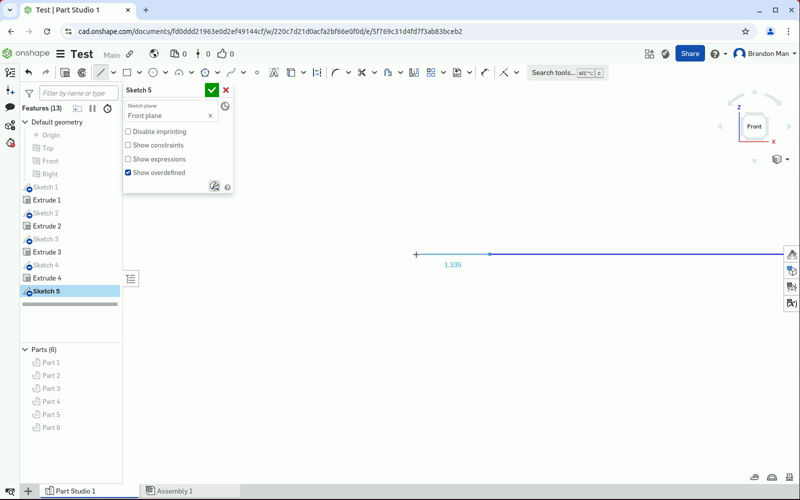
click(416, 254)
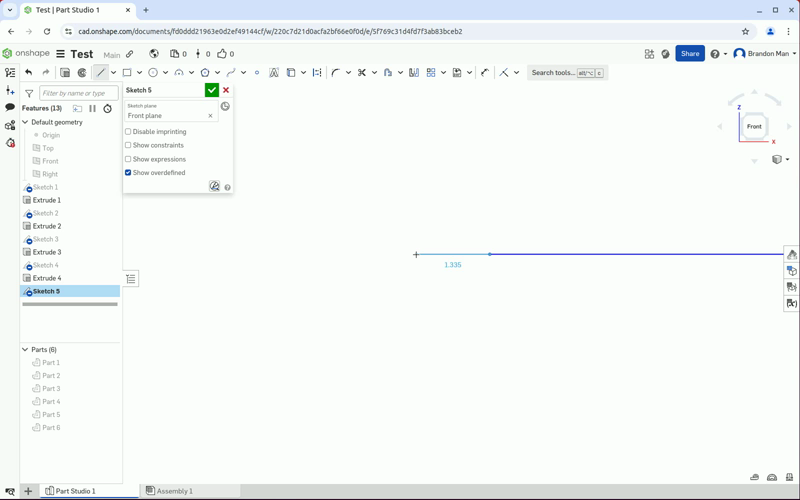
scroll(-6)
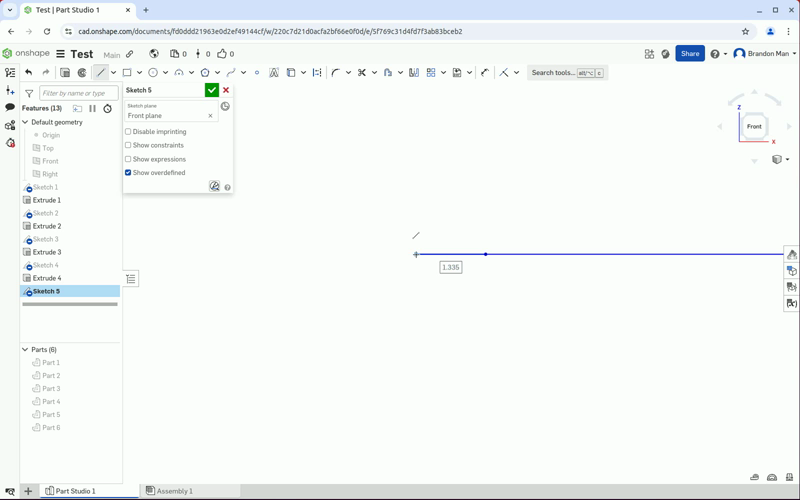
scroll(-6)
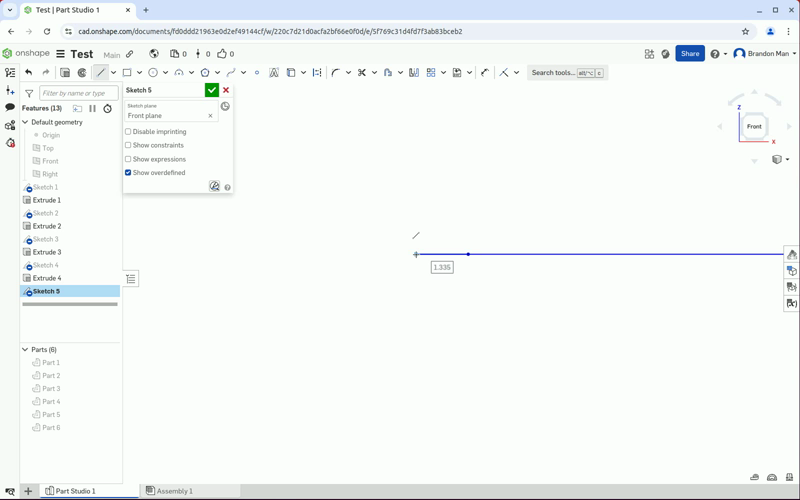
scroll(-6)
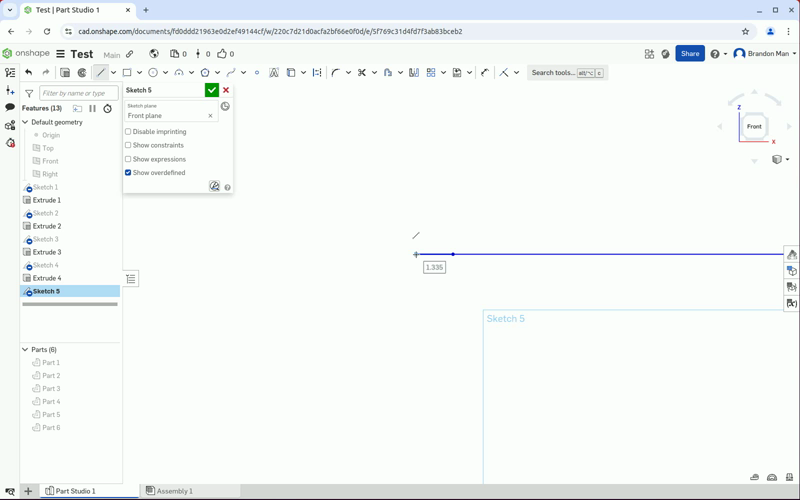
scroll(-6)
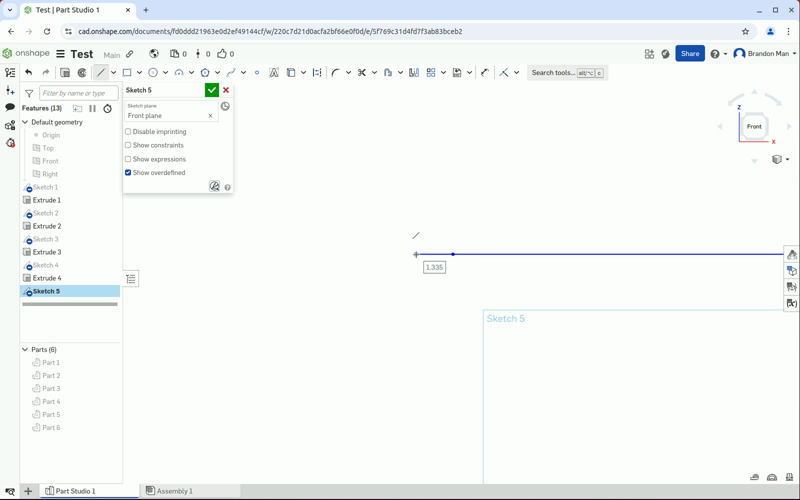
scroll(-6)
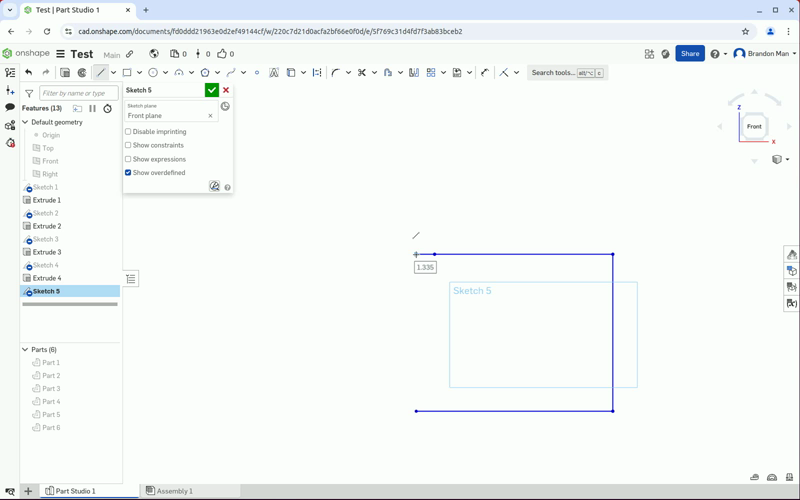
scroll(-6)
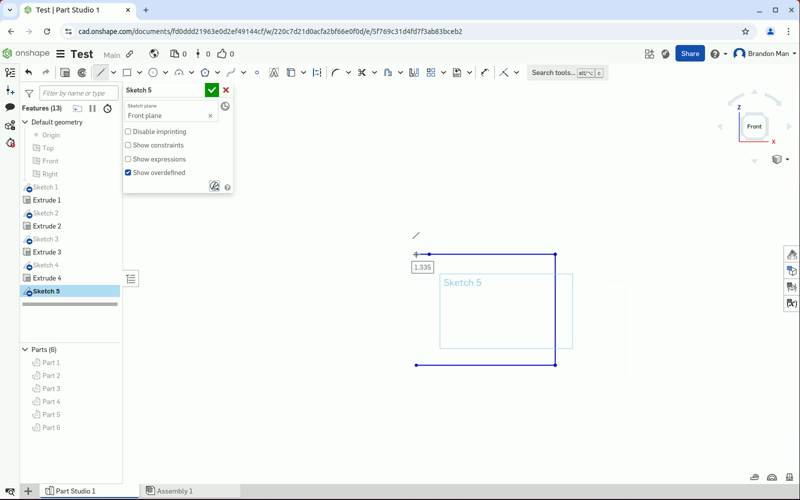
scroll(-6)
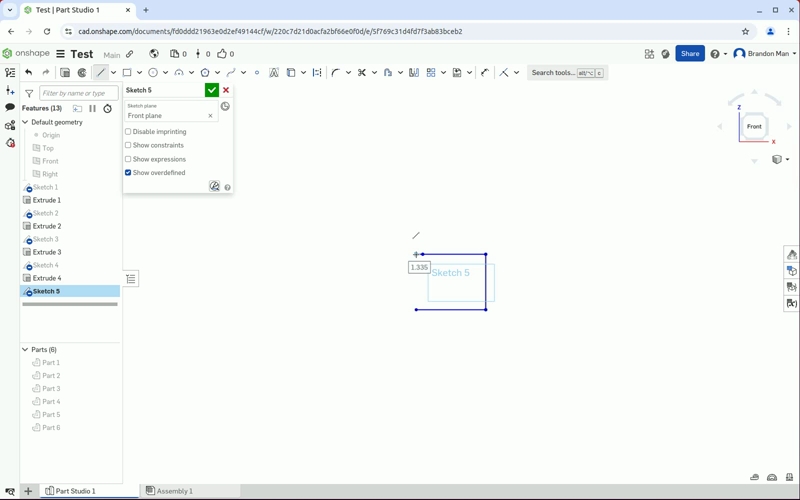
key_up(shift)
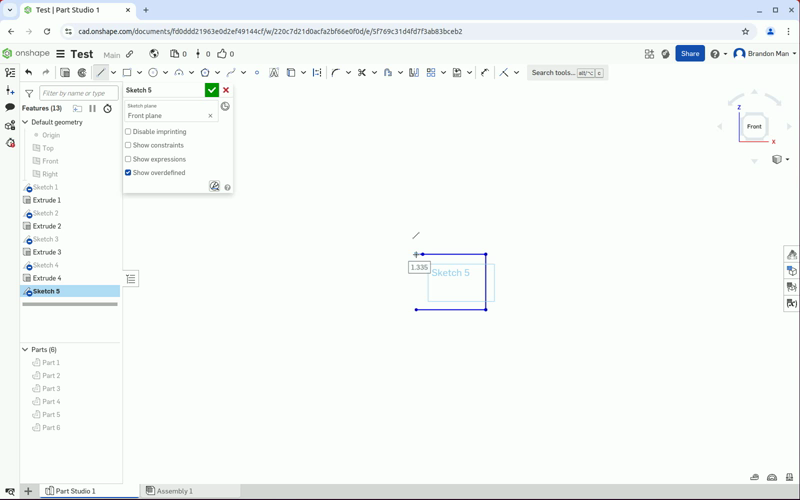
mouse_move(446, 254)
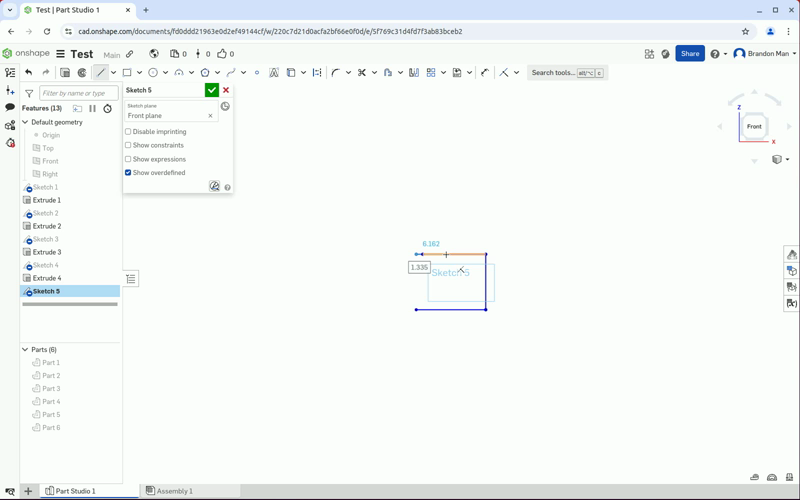
key_down(shift)
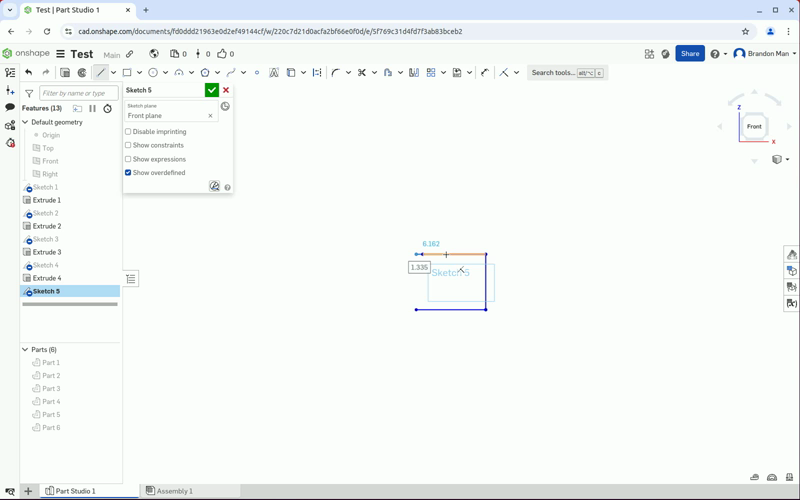
mouse_move(416, 309)
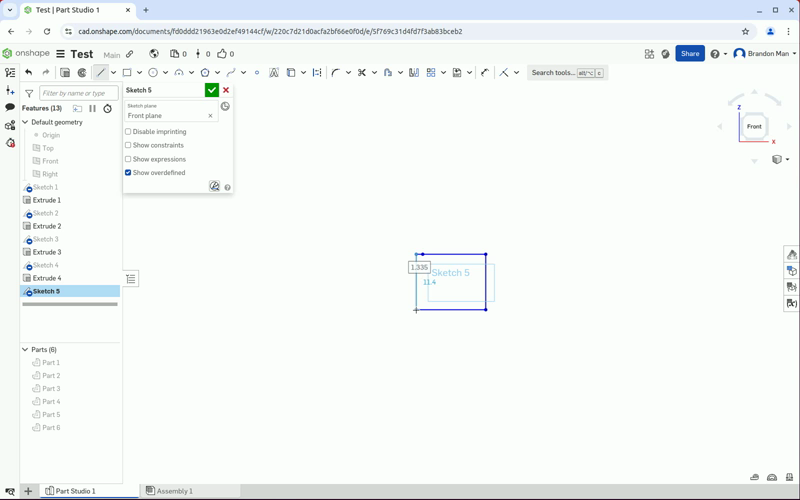
key_up(shift)
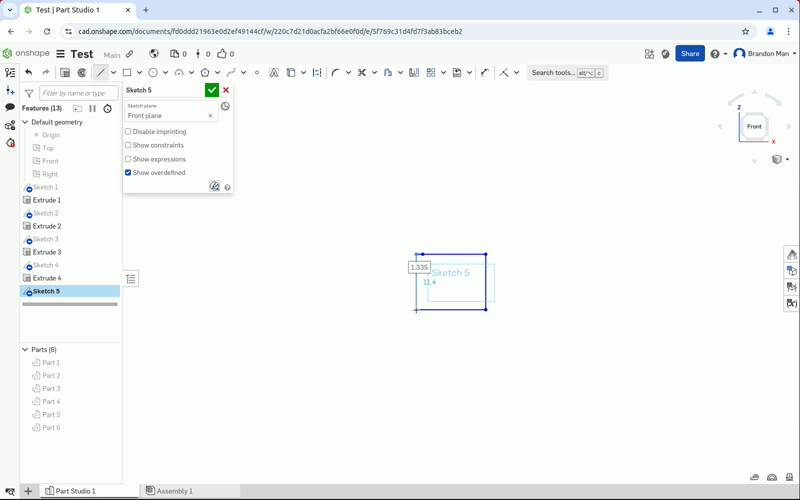
click(416, 309)
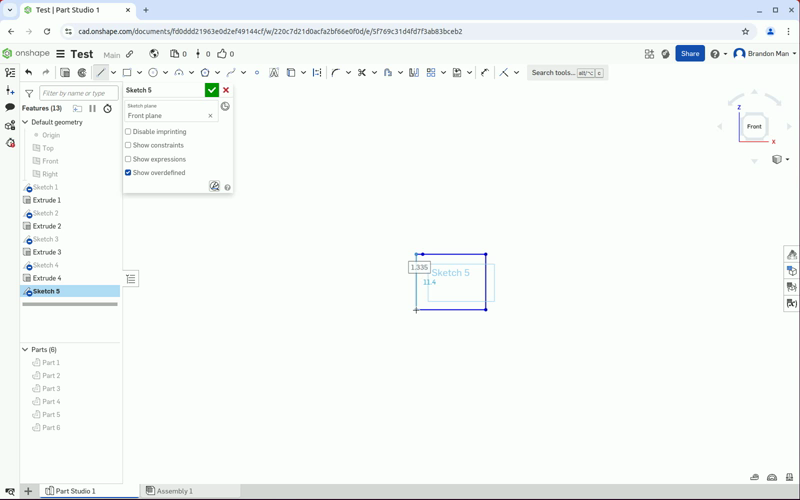
key(esc)
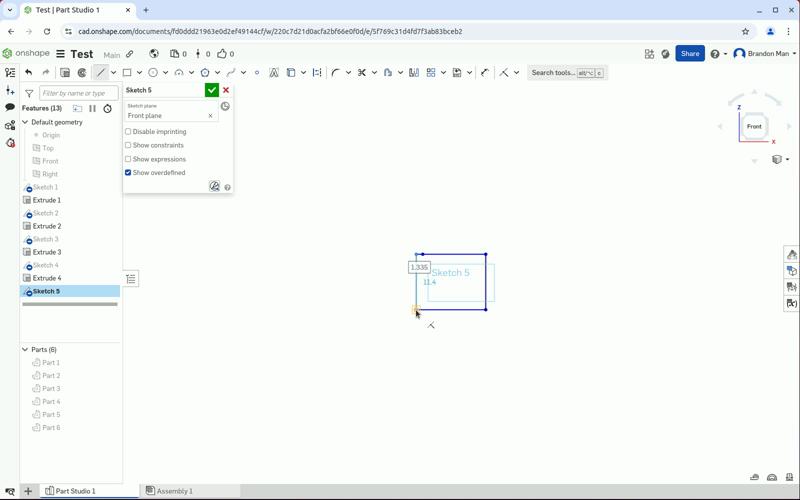
mouse_move(421, 285)
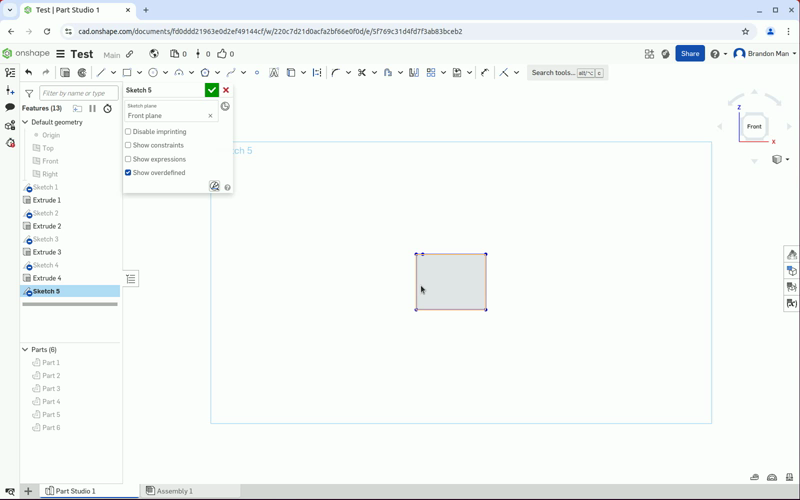
click(421, 285)
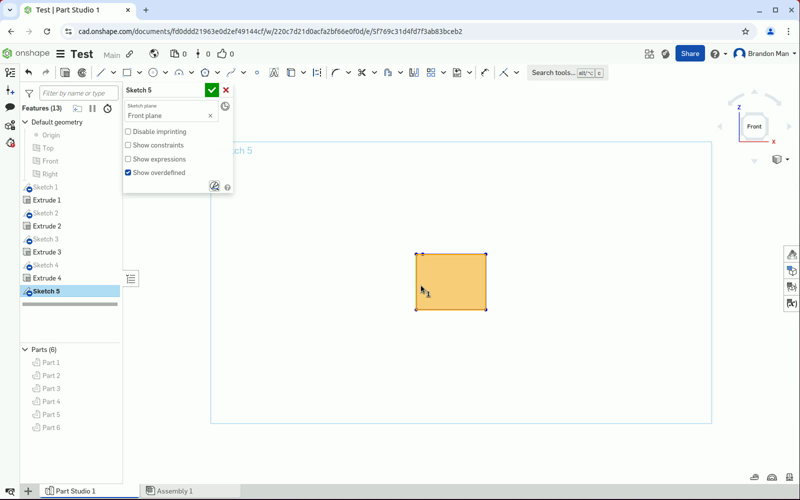
mouse_move(73, 352)
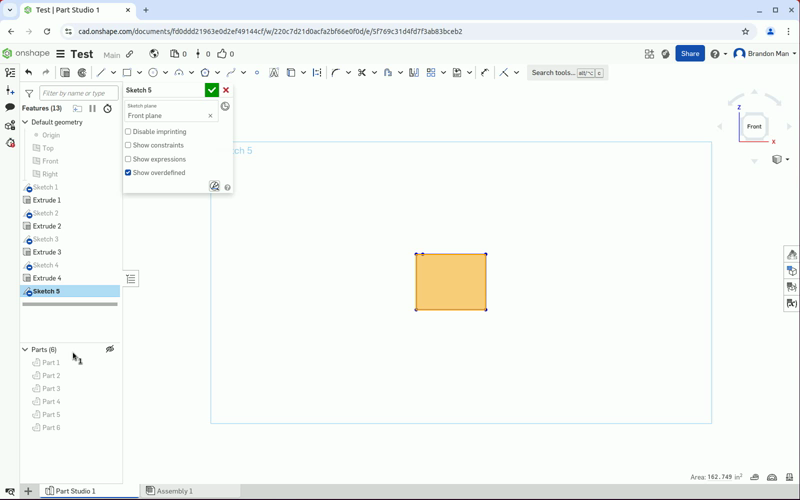
key(shift+y)
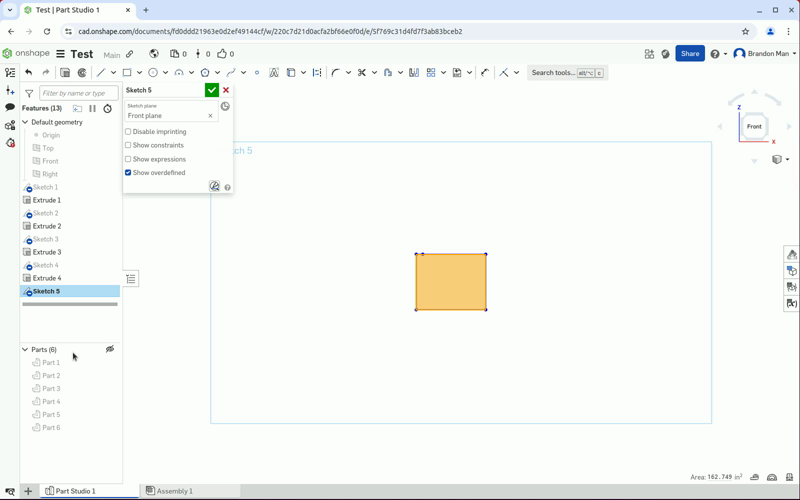
key(shift+e)
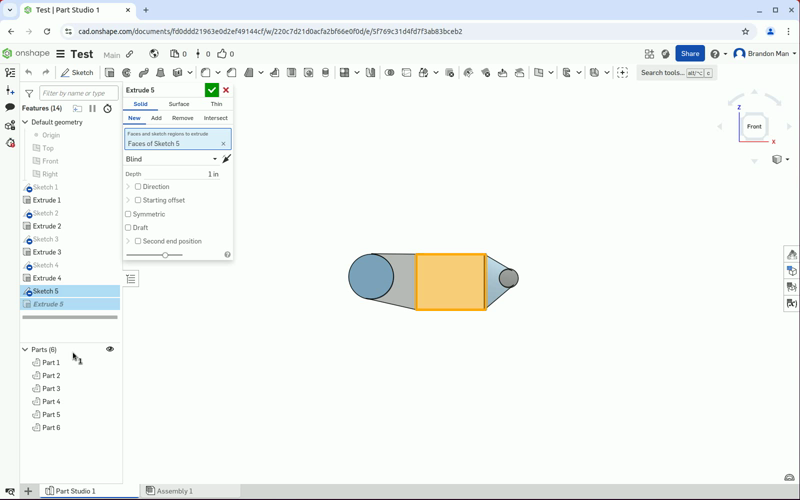
mouse_move(143, 106)
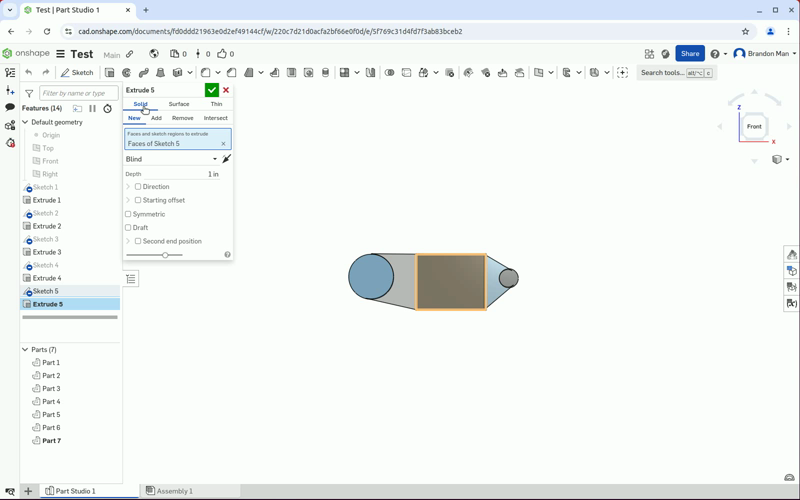
click(143, 106)
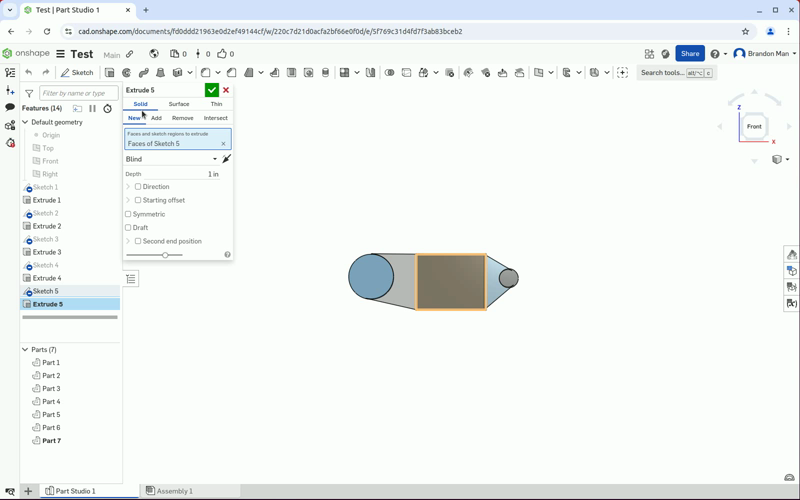
mouse_move(137, 120)
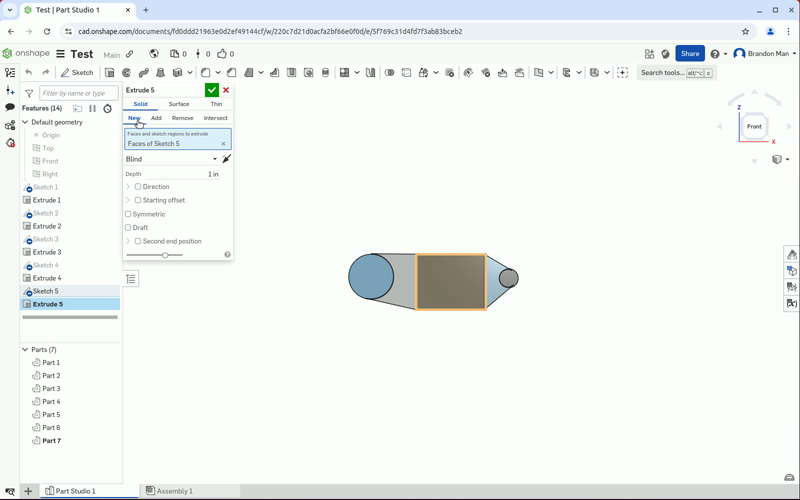
click(137, 120)
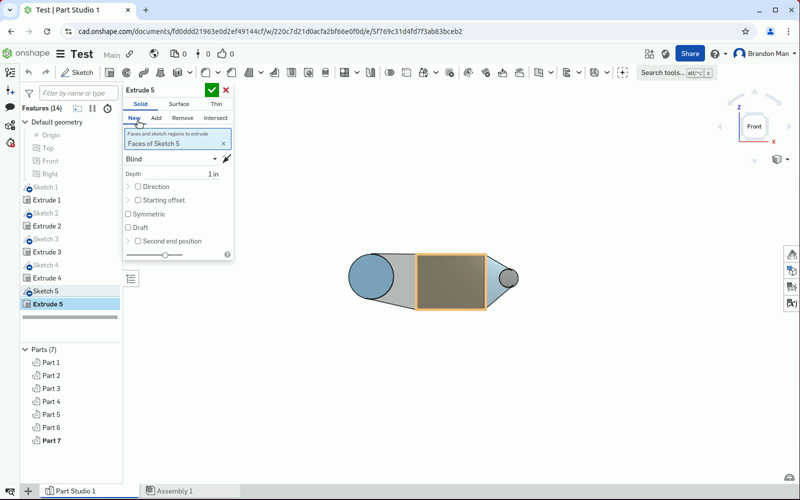
key(tab, 4)
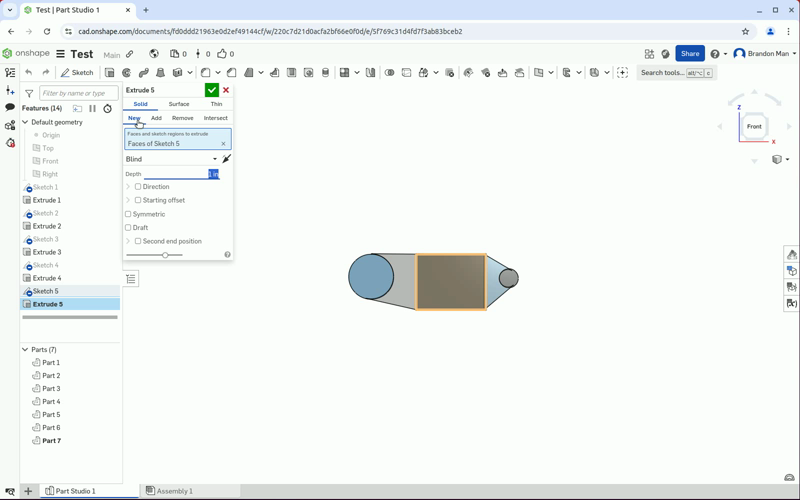
text(4.333)
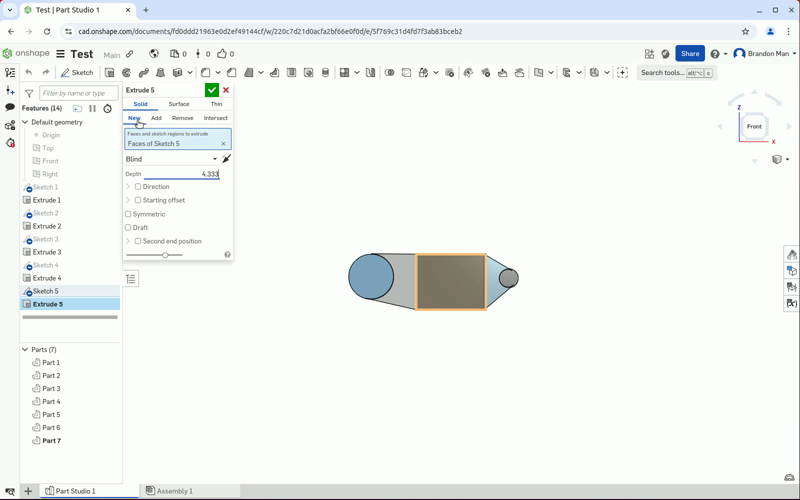
key(enter)
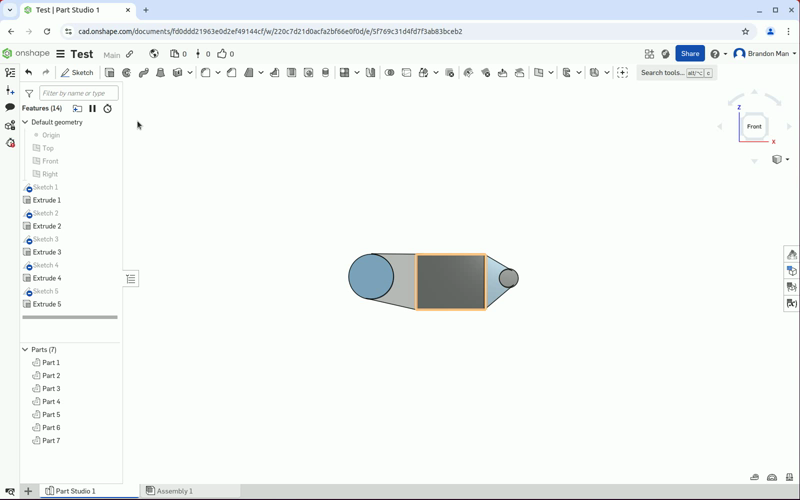
key(shift+h)
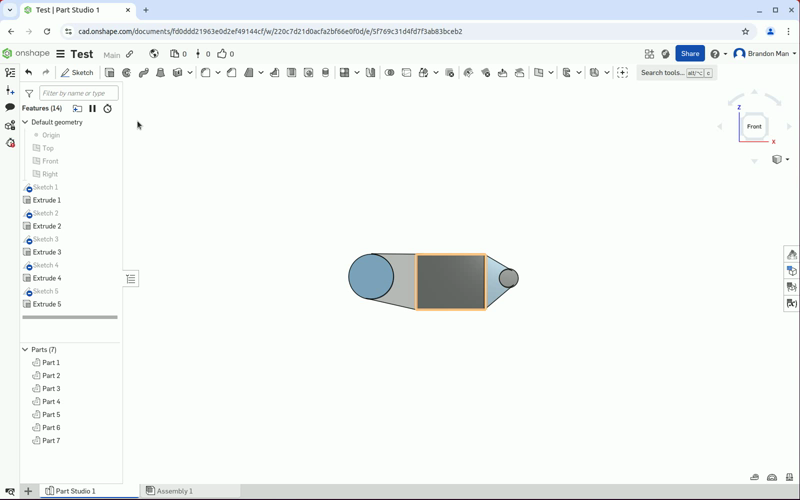
key(shift+h)
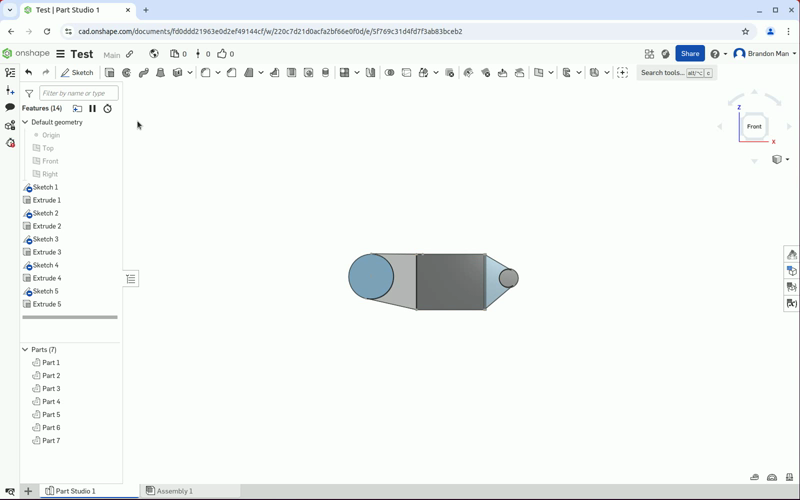
key(shift+7)
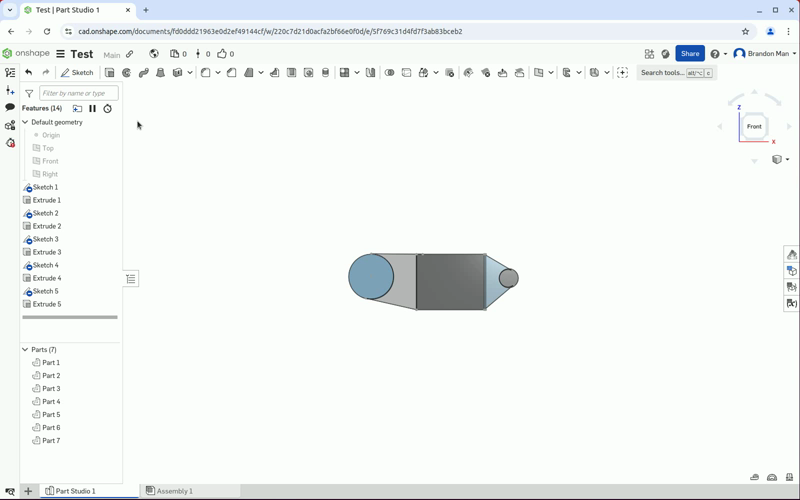
key(left, 2)
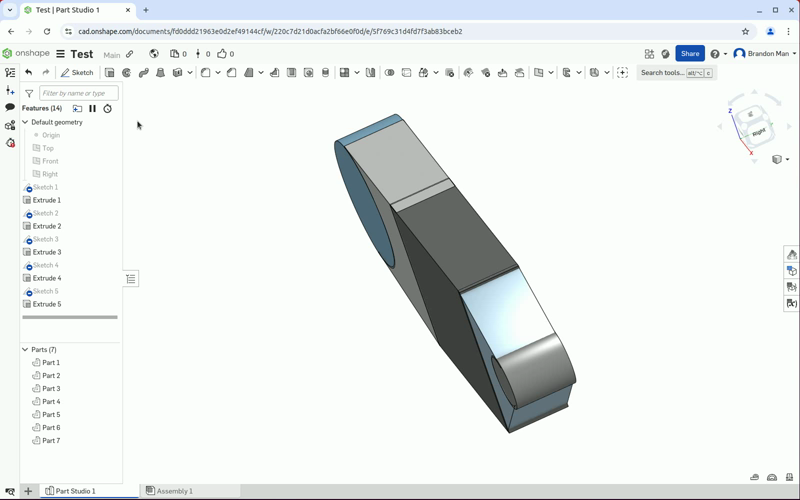
key(down, 2)
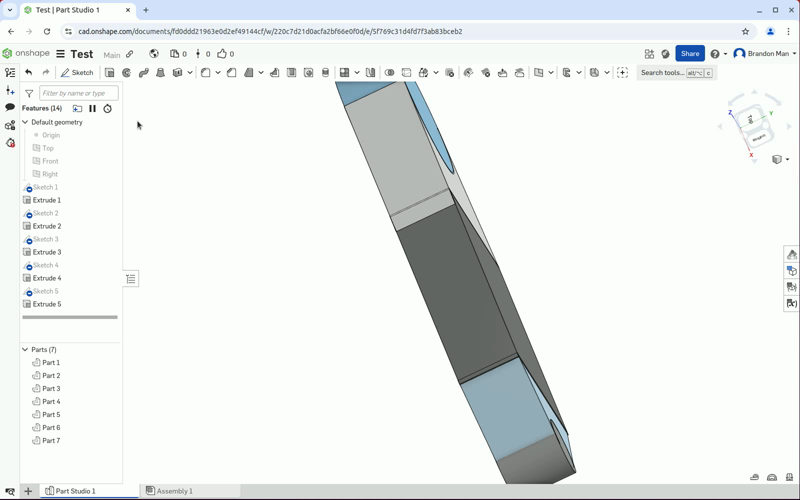
key(up, 2)
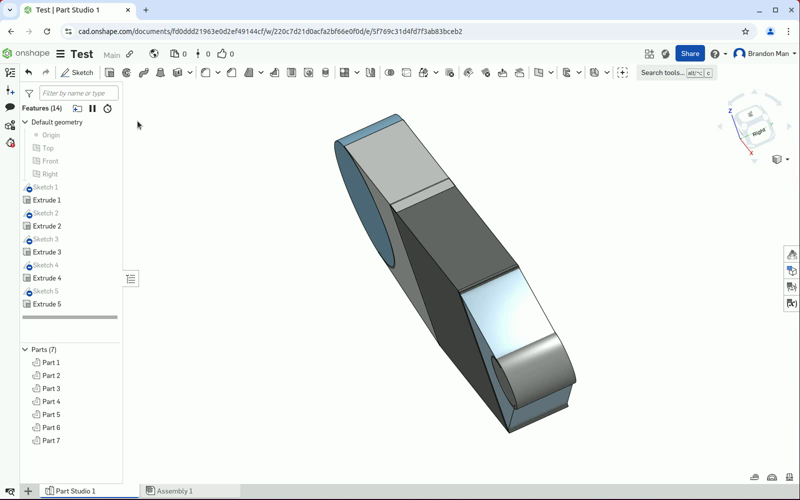
key(right, 2)
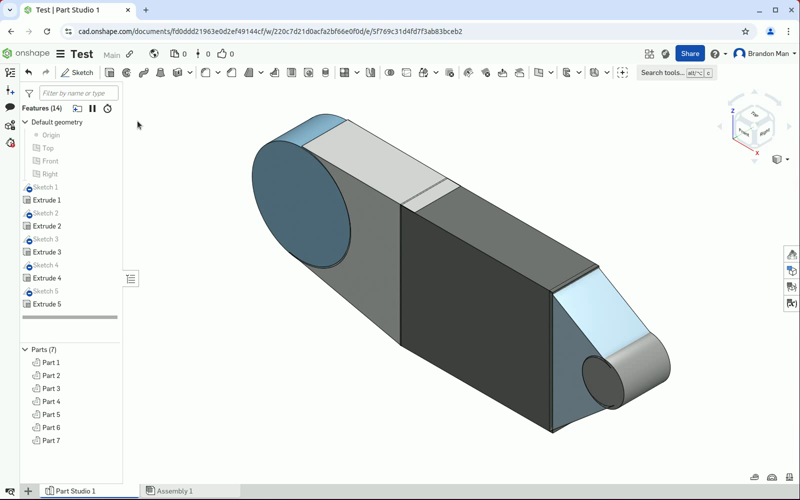
mouse_move(73, 189)
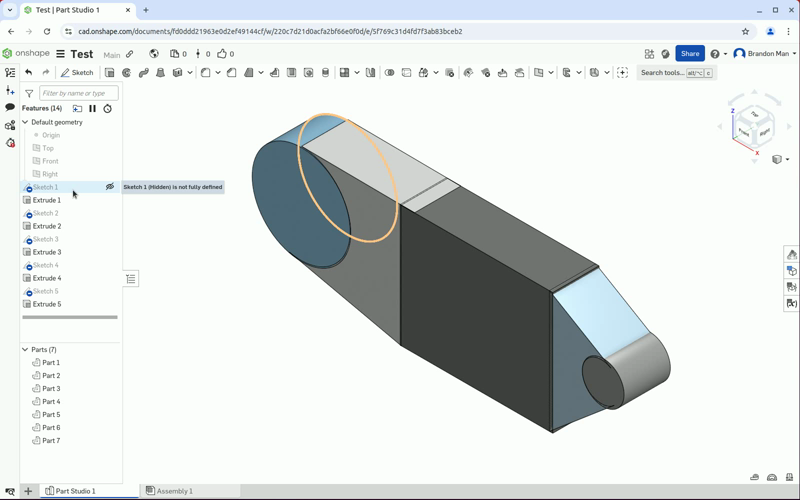
click(73, 189)